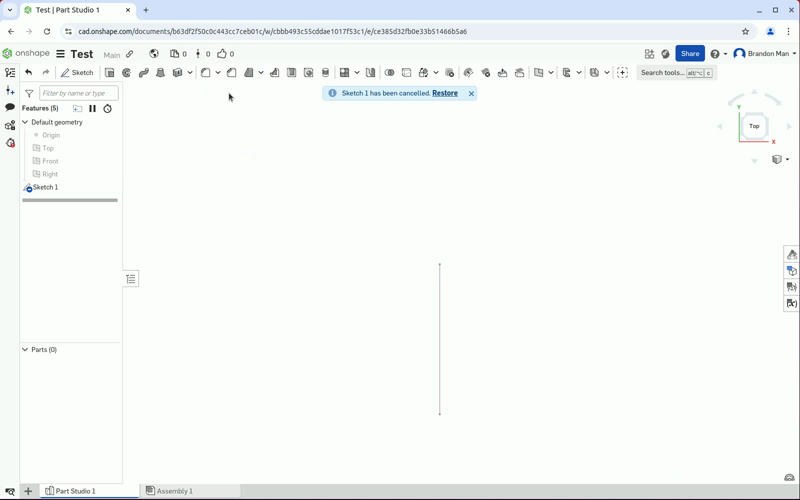
key(shift+h)
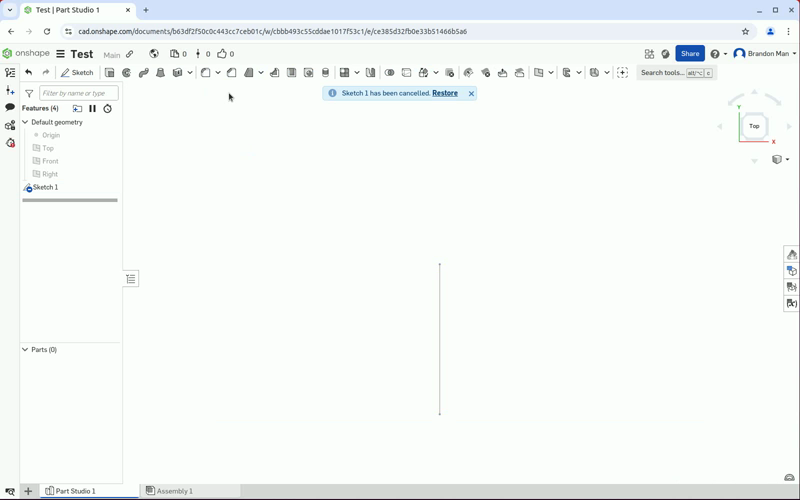
key(shift+s)
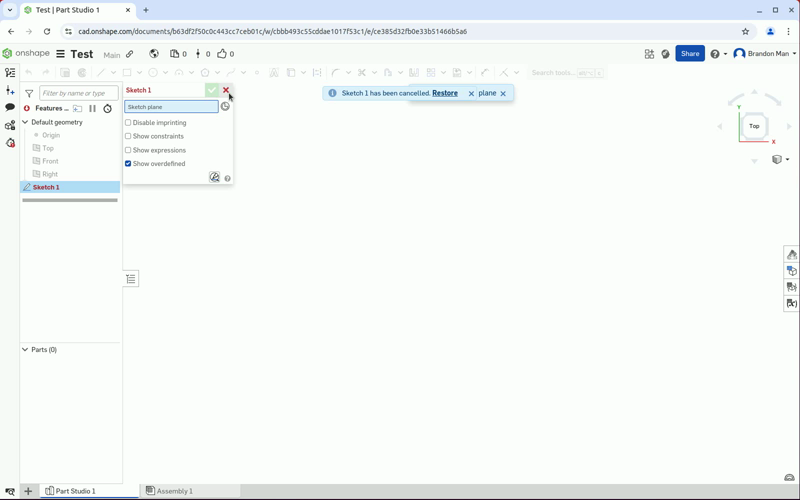
mouse_move(73, 150)
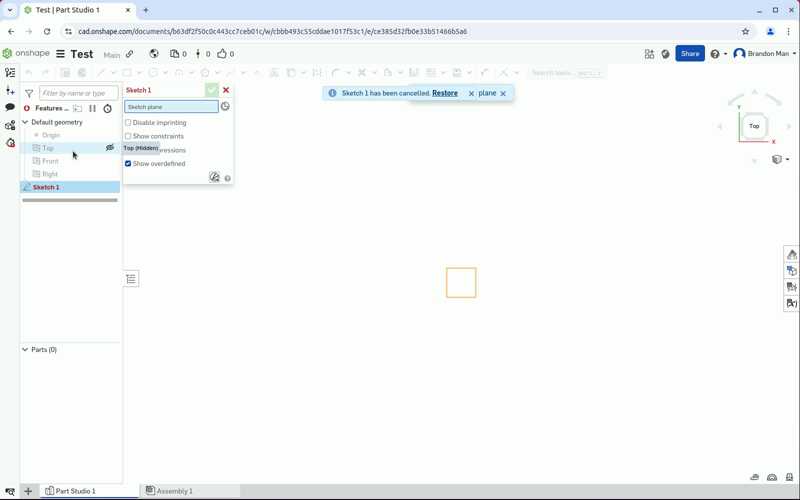
click(73, 150)
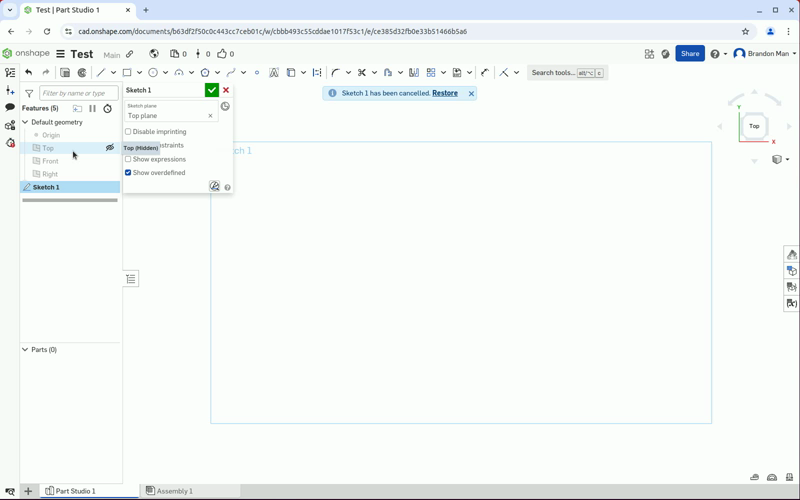
mouse_move(73, 352)
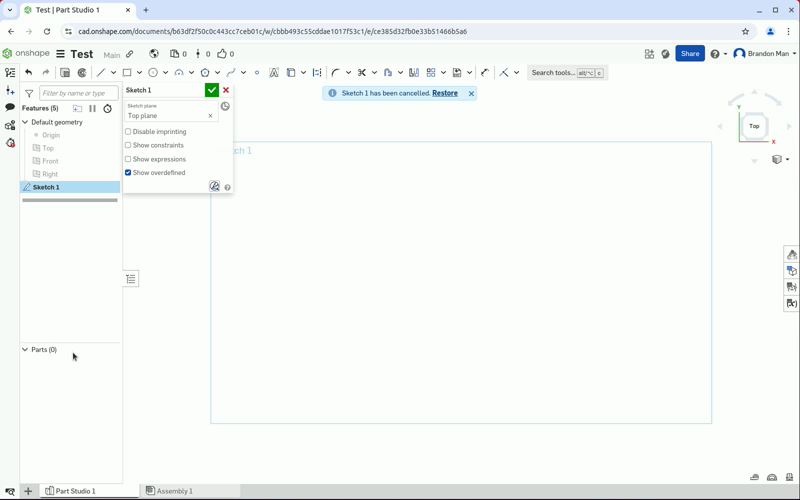
key(y)
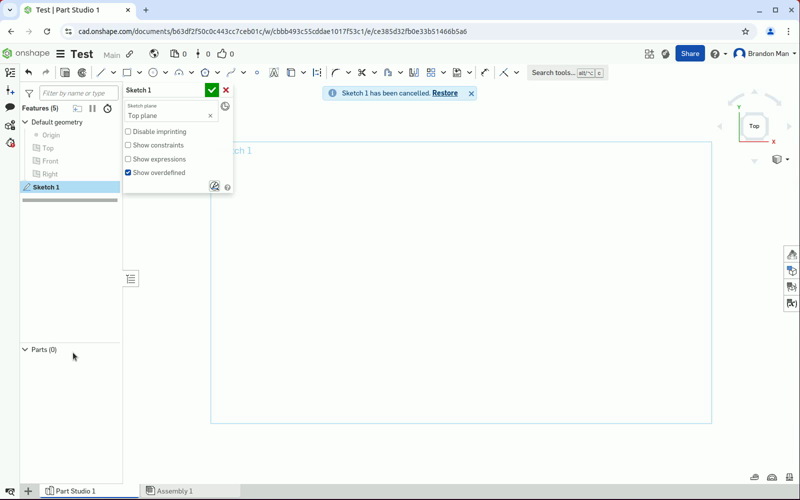
key(l)
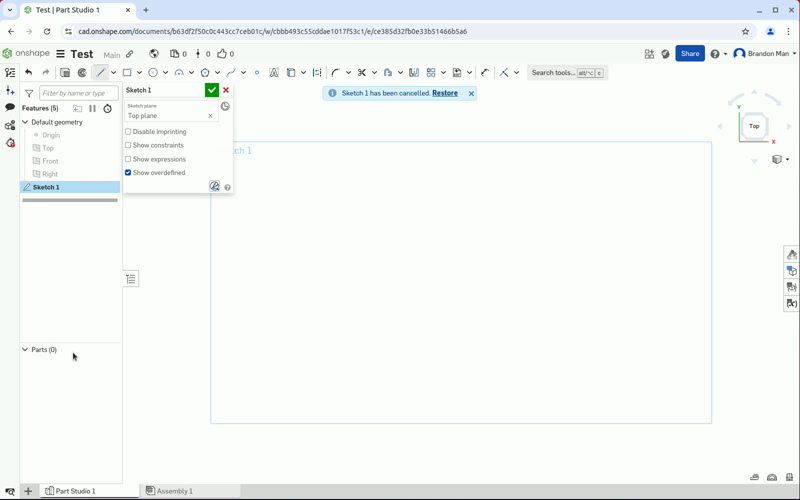
key_down(shift)
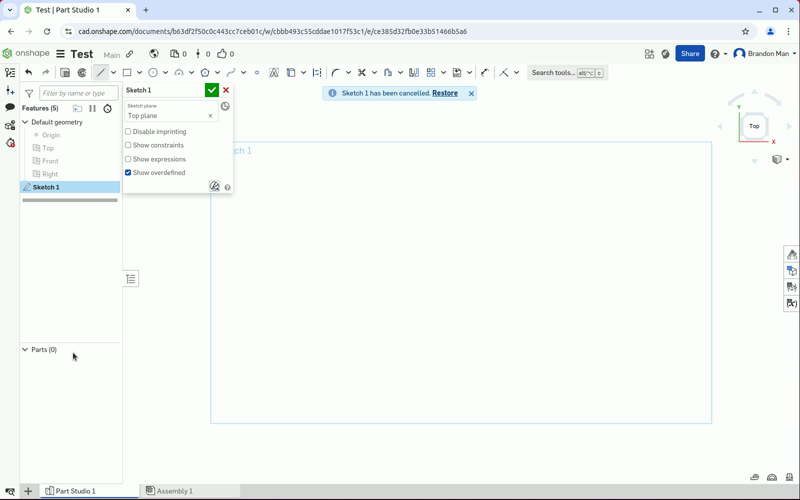
mouse_move(443, 300)
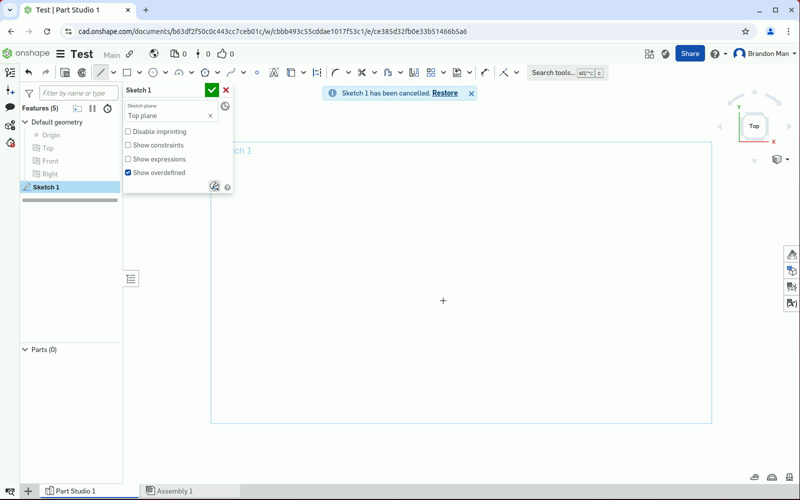
click(443, 300)
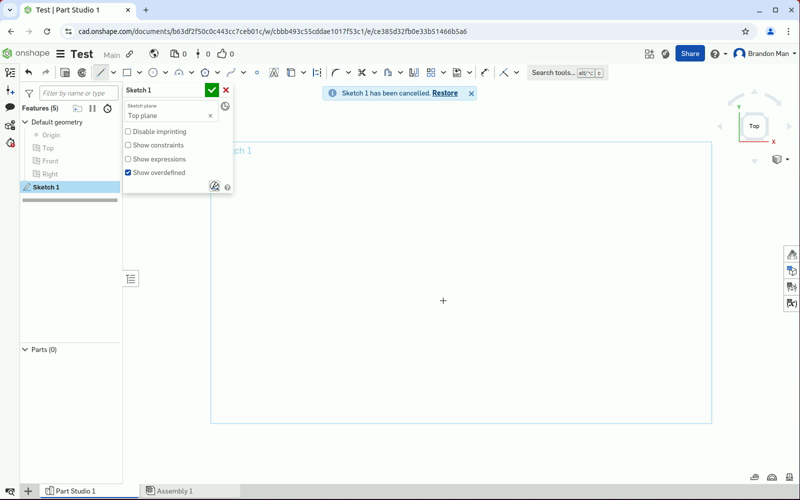
key_up(shift)
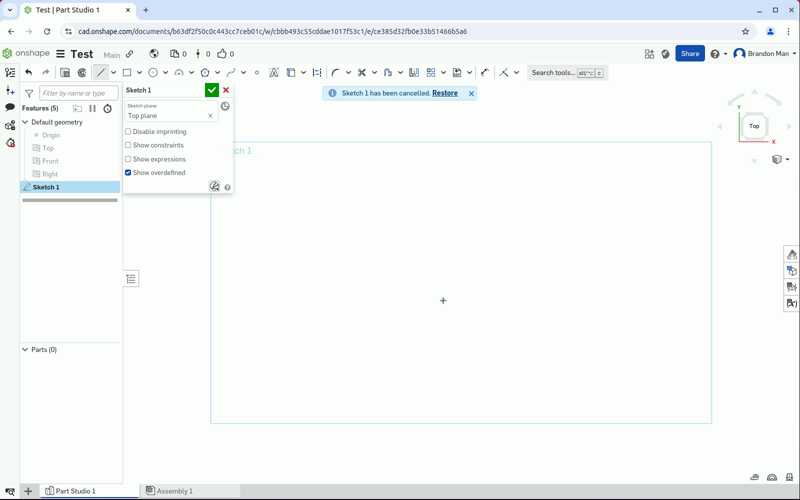
key_down(shift)
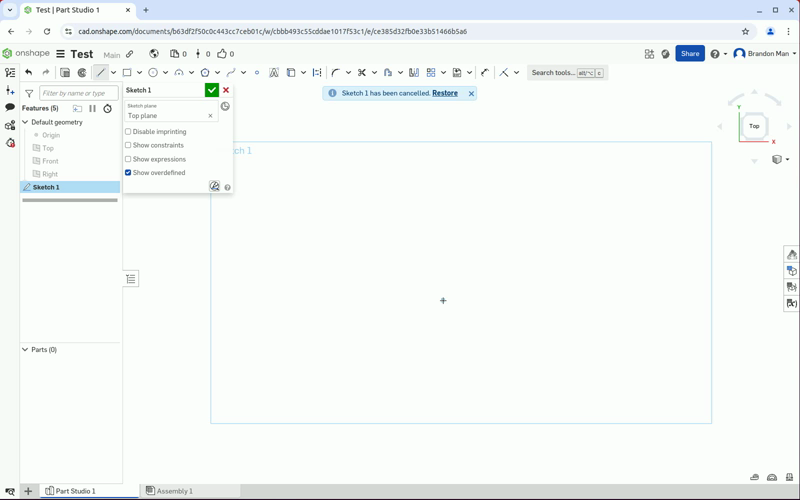
mouse_move(473, 300)
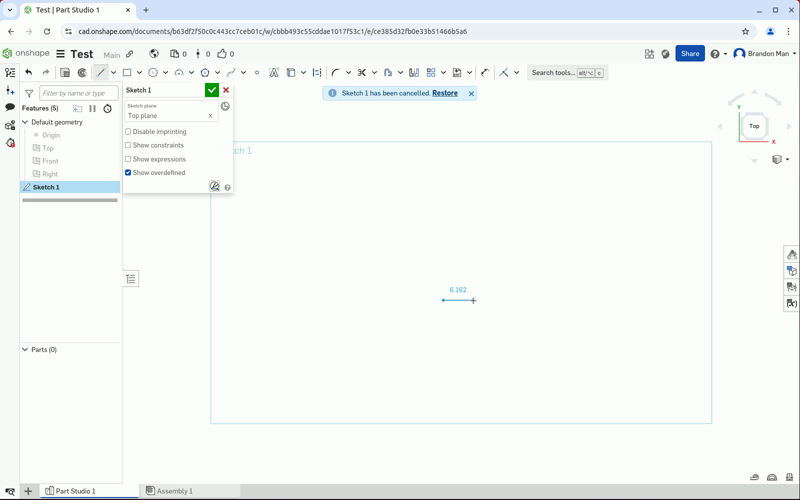
mouse_move(480, 300)
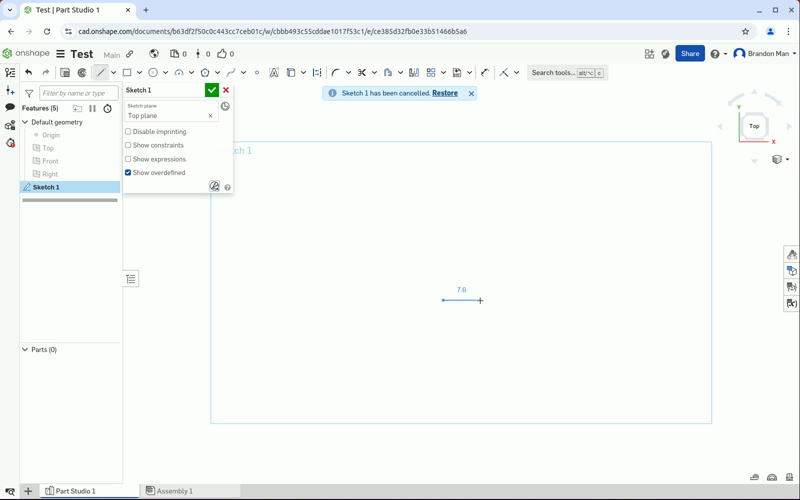
click(480, 300)
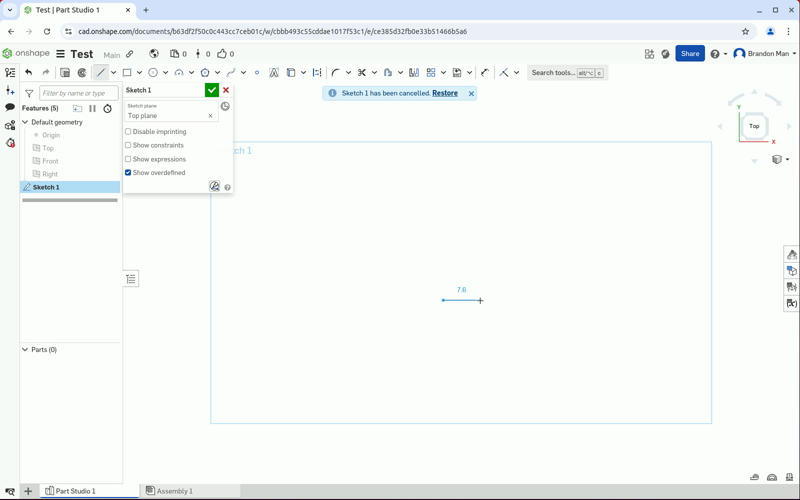
key_up(shift)
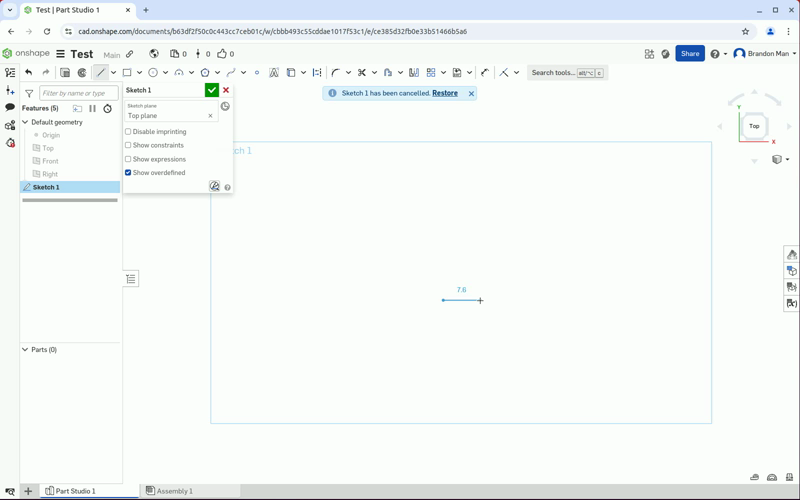
key_down(shift)
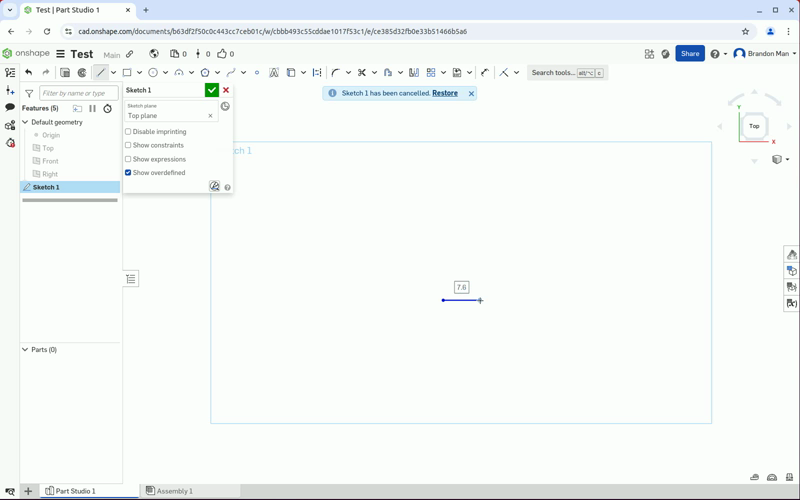
mouse_move(510, 300)
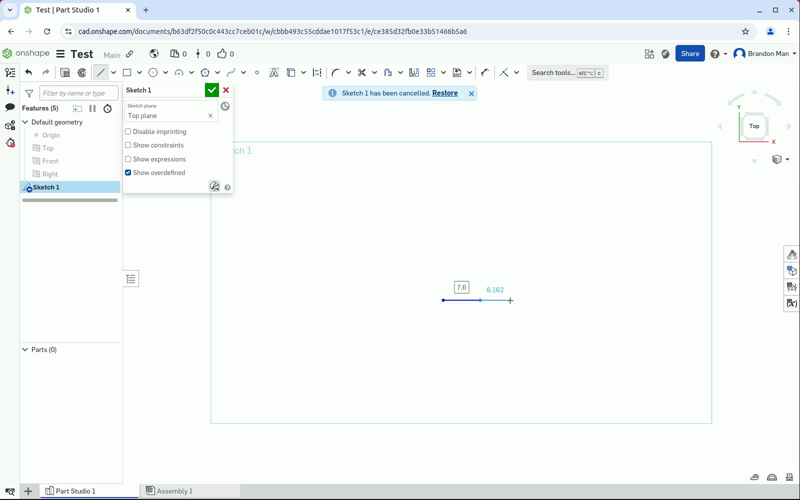
mouse_move(480, 263)
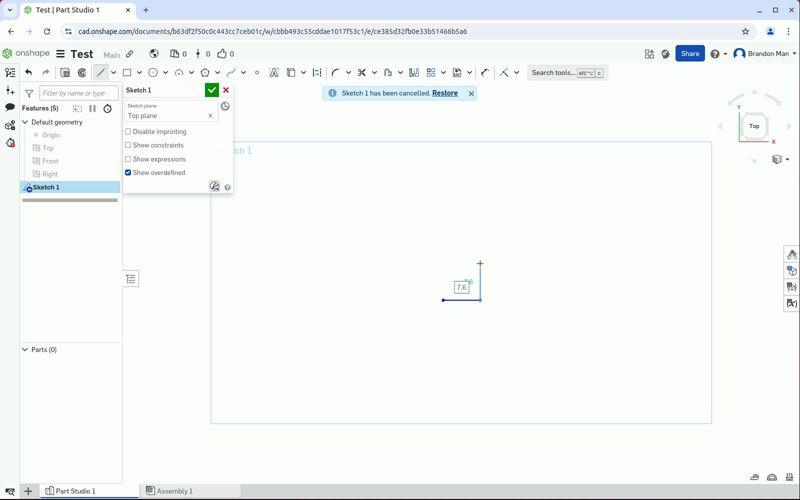
click(480, 263)
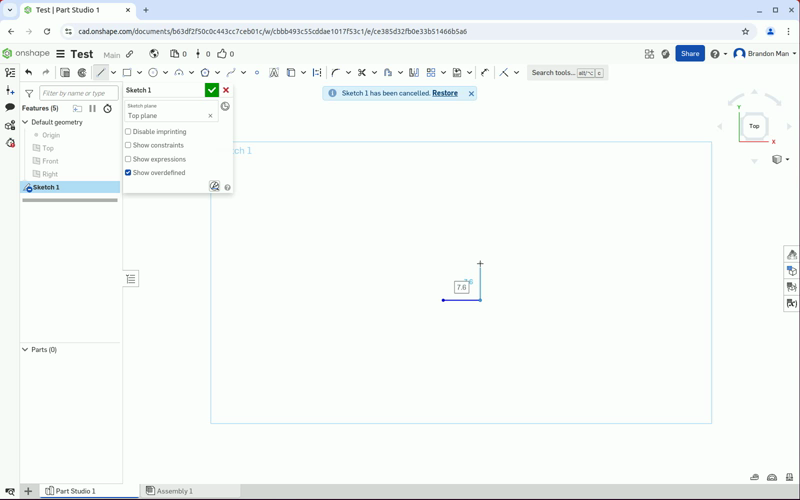
key_up(shift)
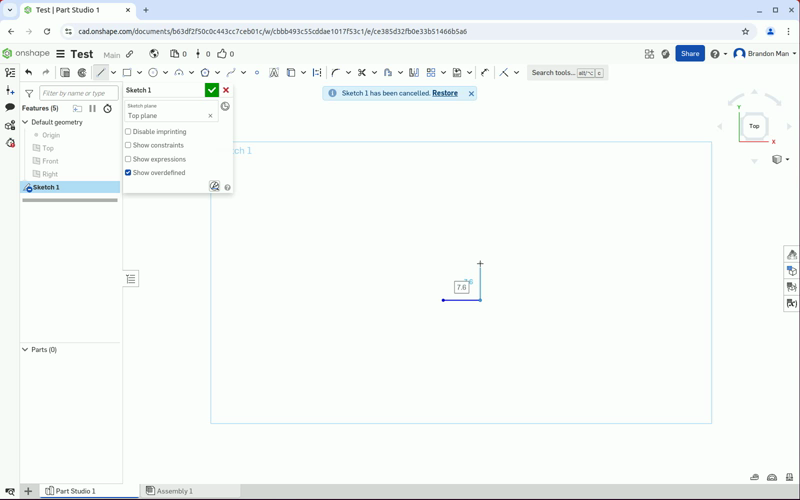
key_down(shift)
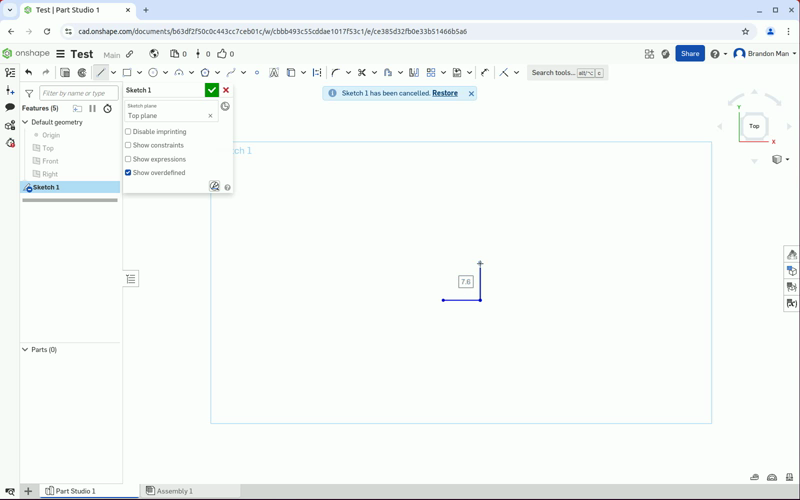
mouse_move(510, 263)
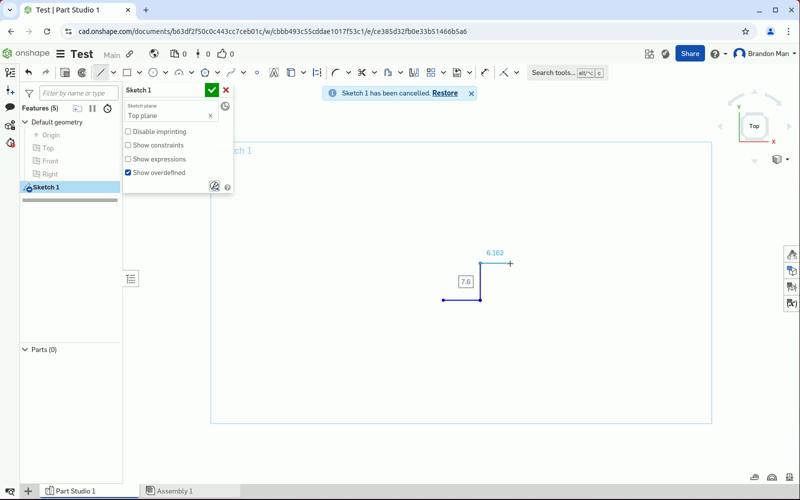
mouse_move(443, 263)
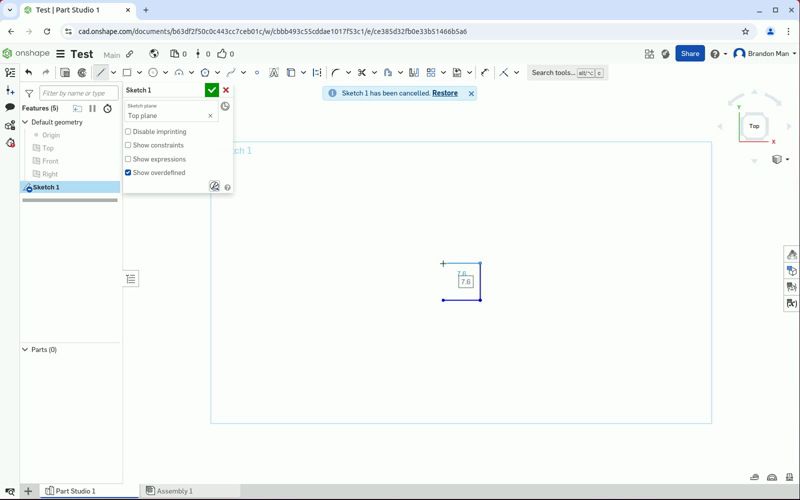
click(443, 263)
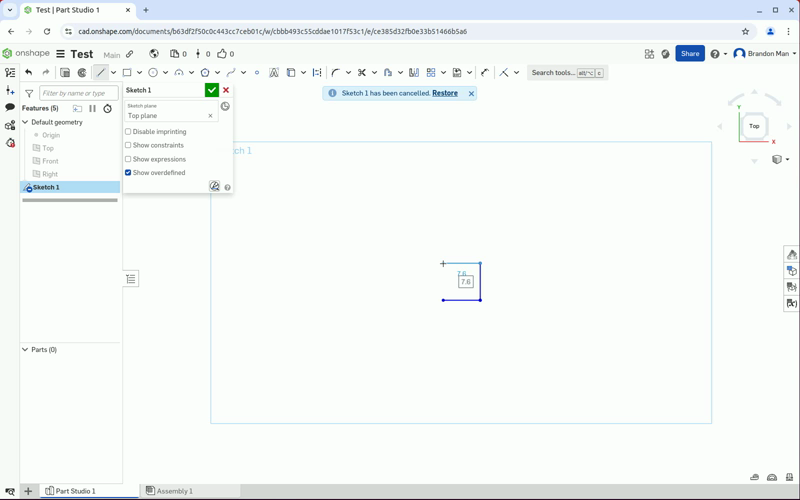
key_up(shift)
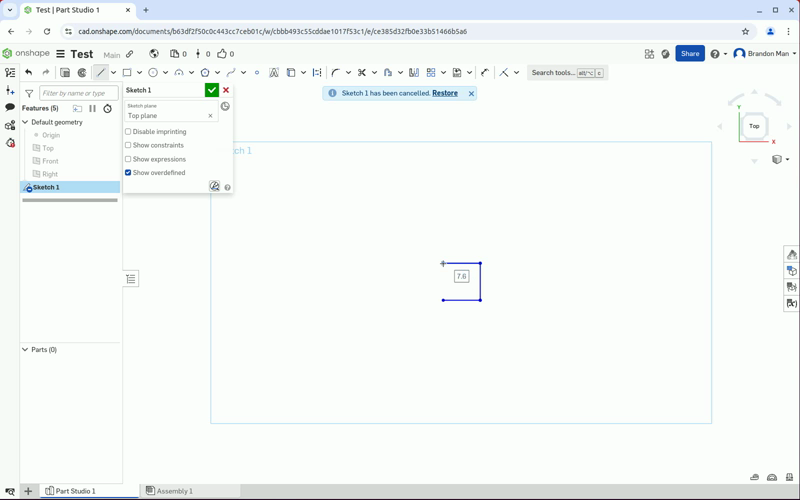
mouse_move(473, 263)
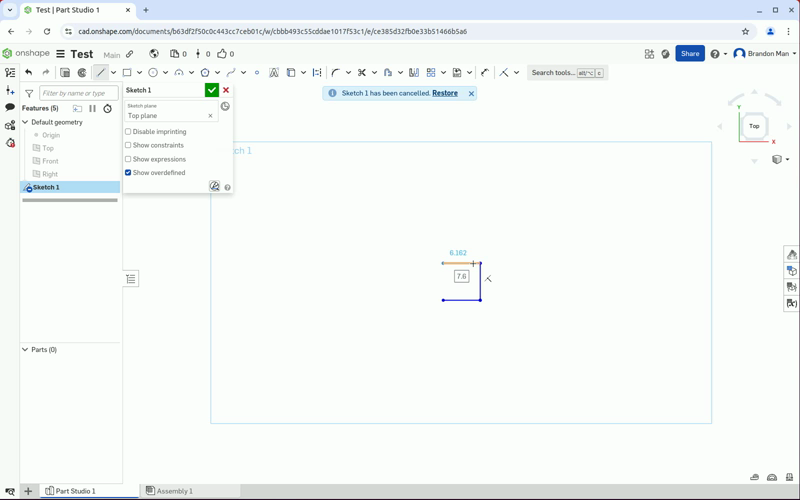
key_down(shift)
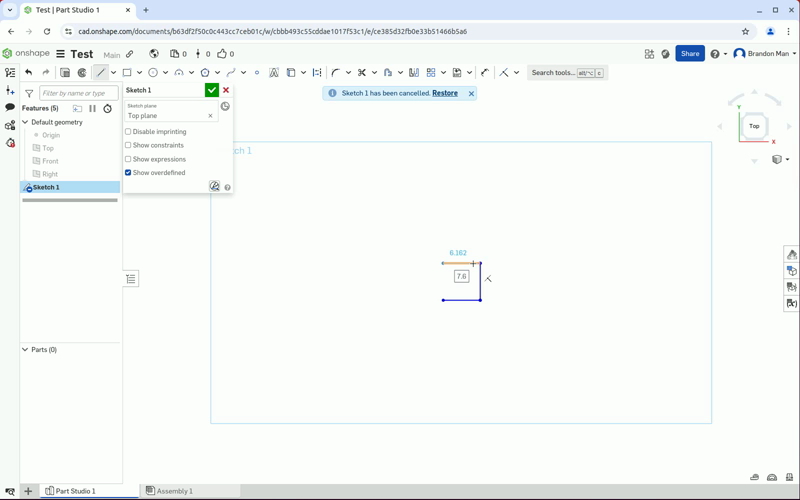
mouse_move(443, 300)
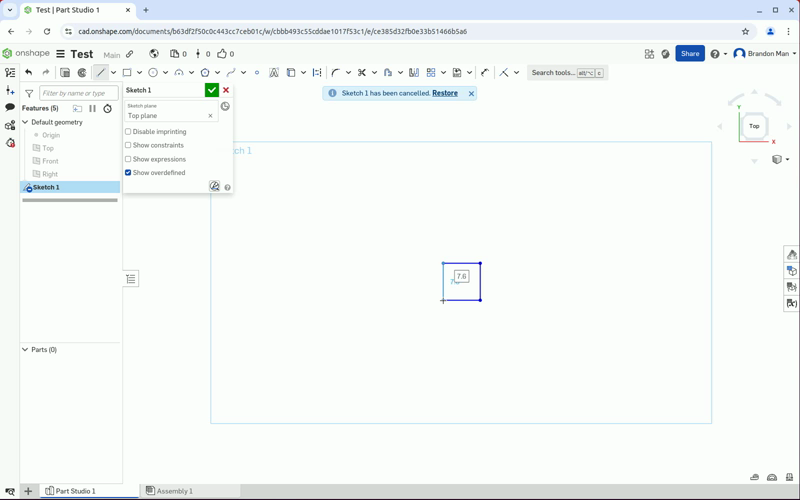
key_up(shift)
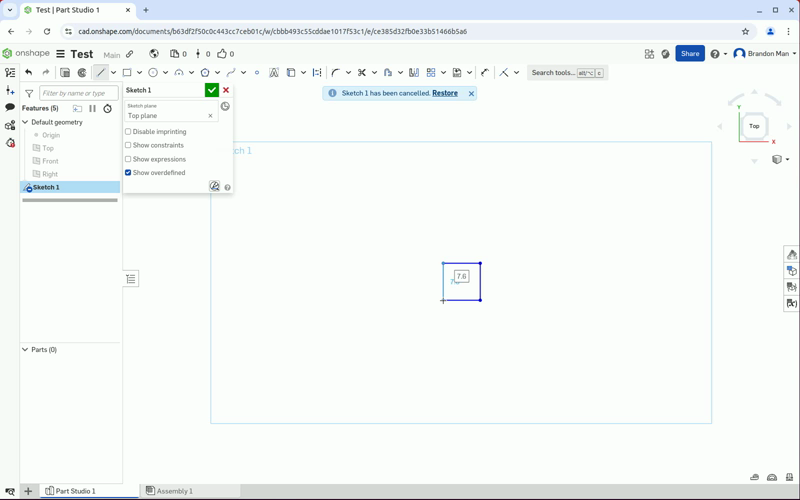
click(443, 300)
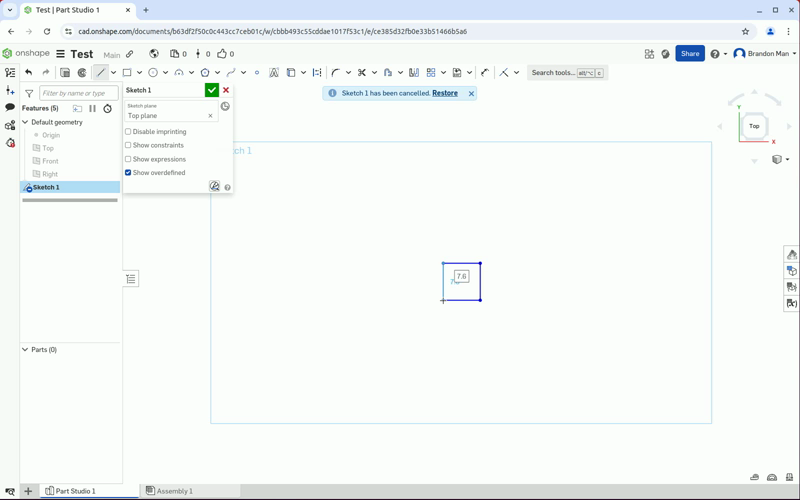
key(esc)
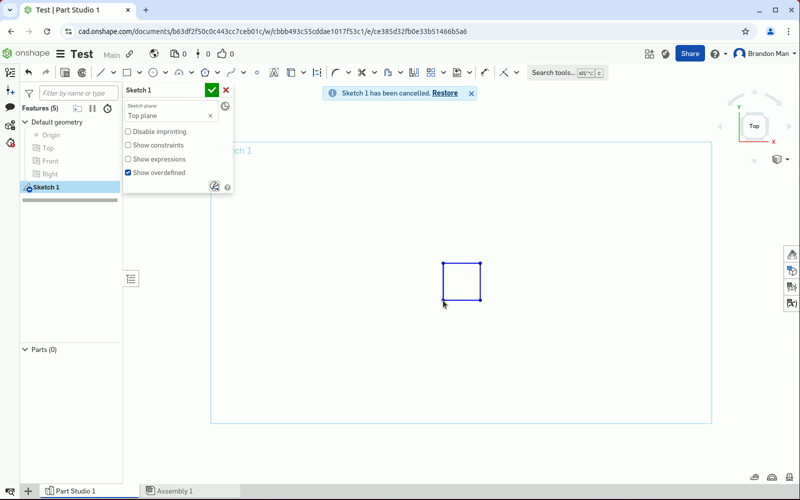
mouse_move(464, 291)
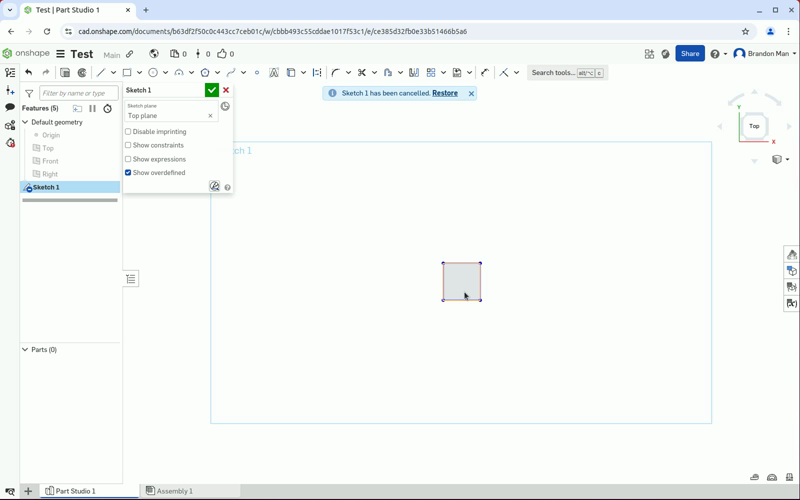
scroll(6)
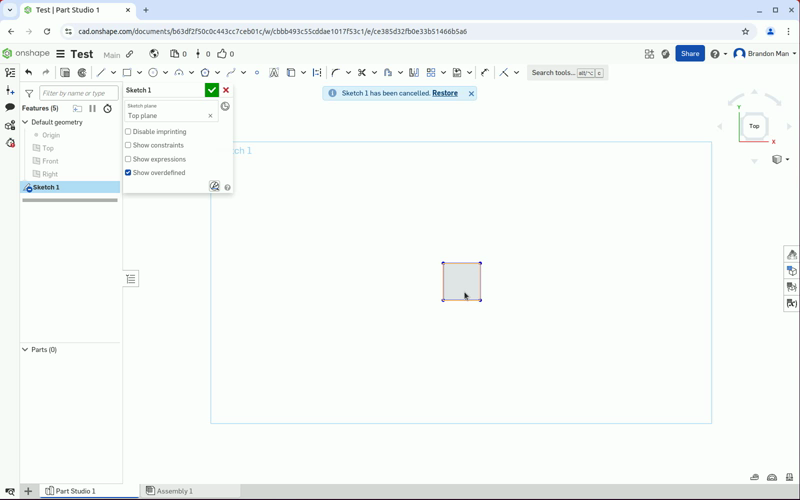
scroll(6)
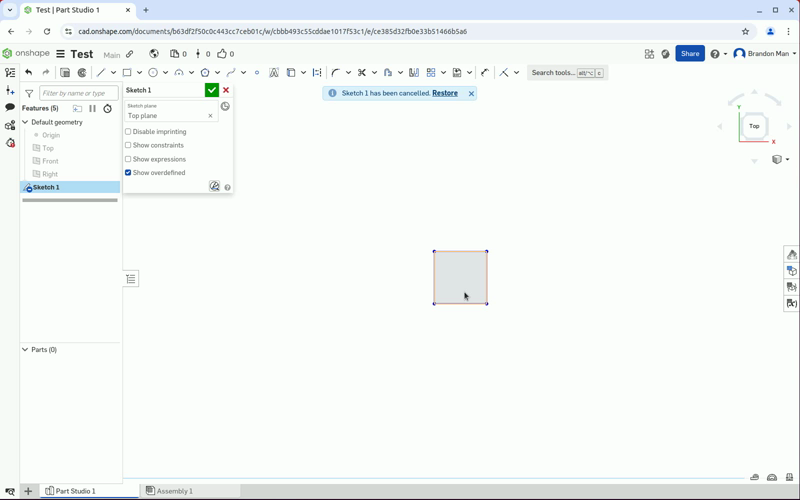
scroll(6)
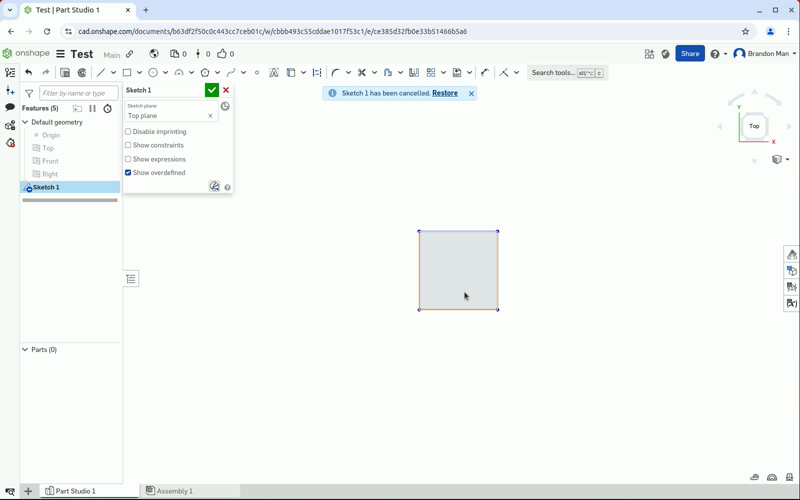
scroll(6)
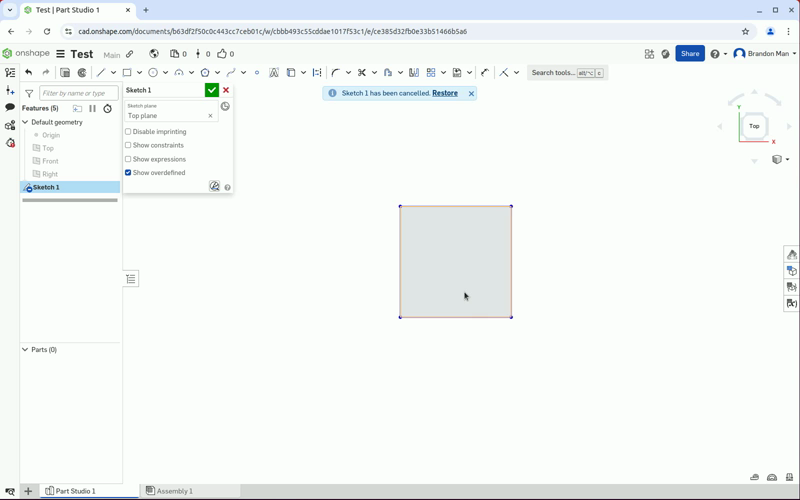
scroll(6)
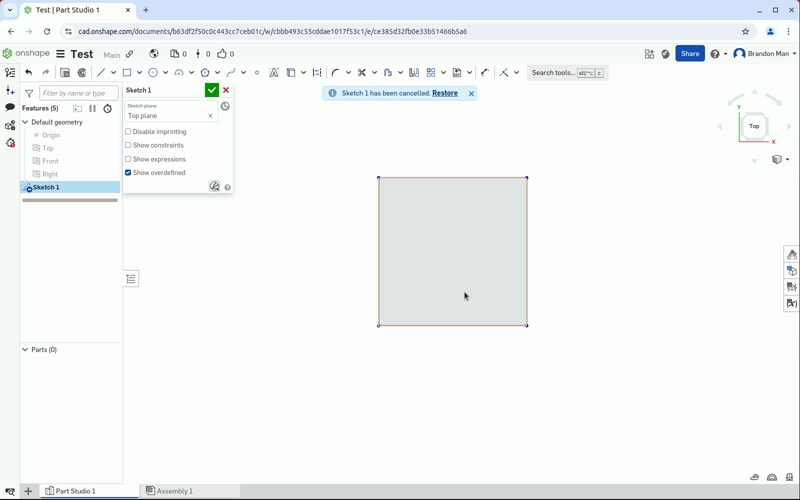
scroll(6)
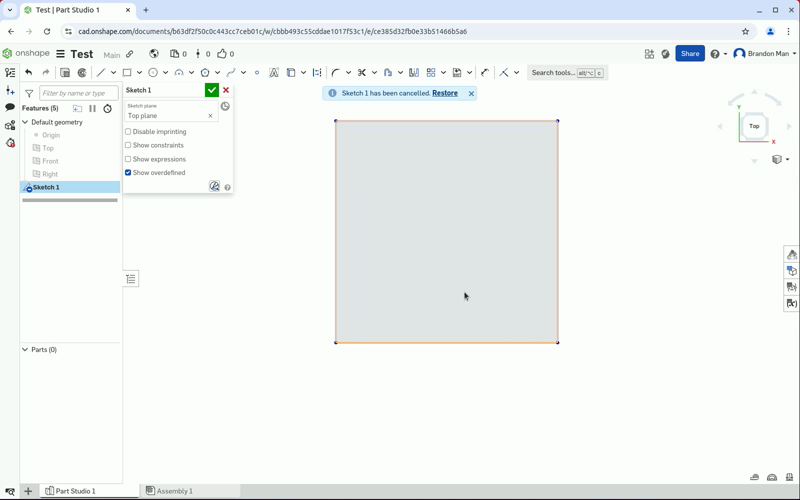
scroll(6)
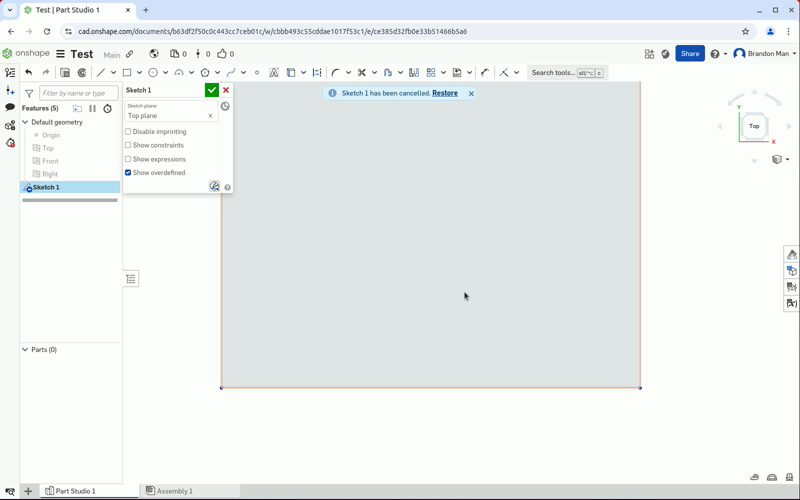
click(464, 291)
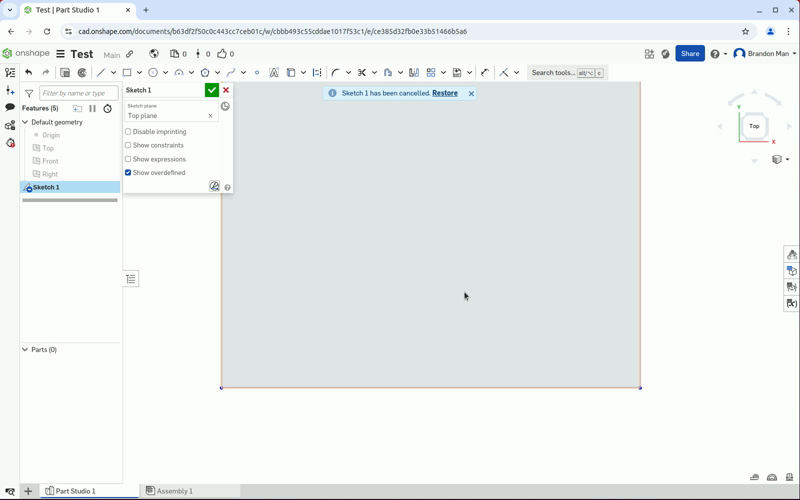
scroll(-6)
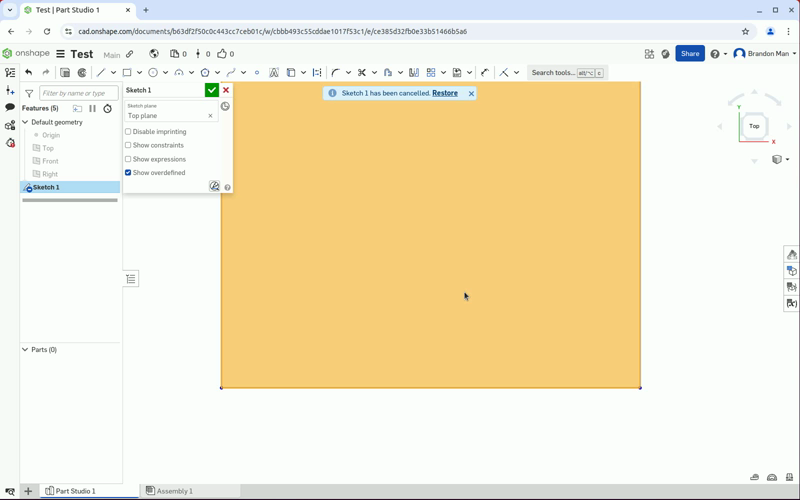
scroll(-6)
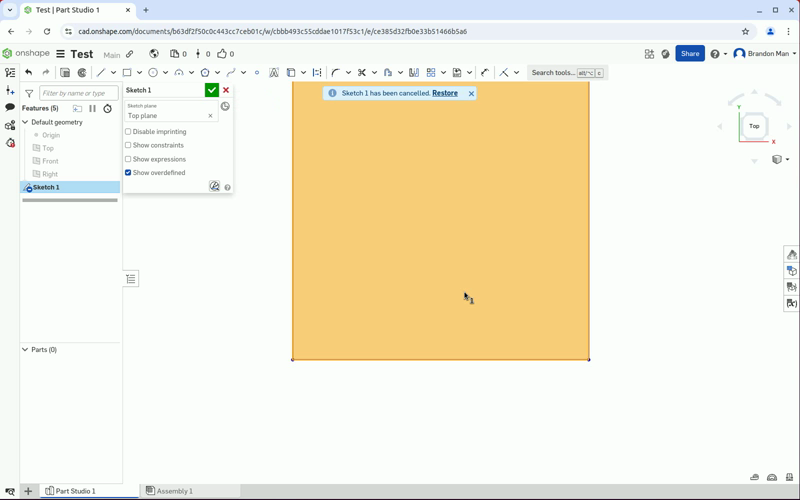
scroll(-6)
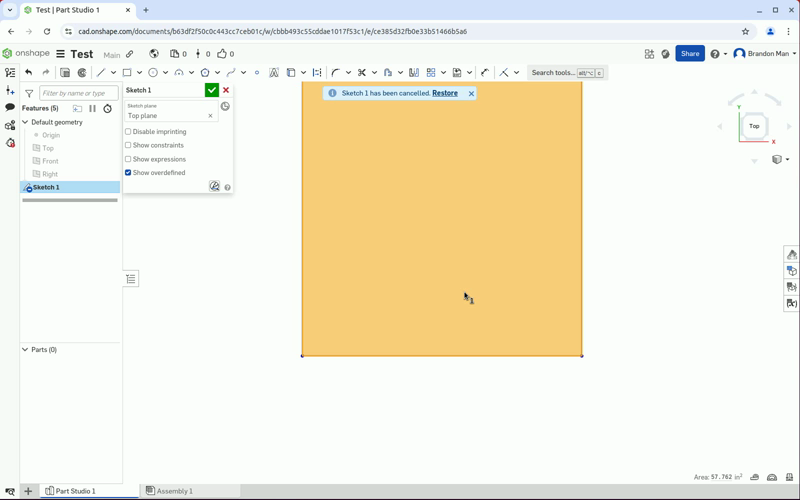
scroll(-6)
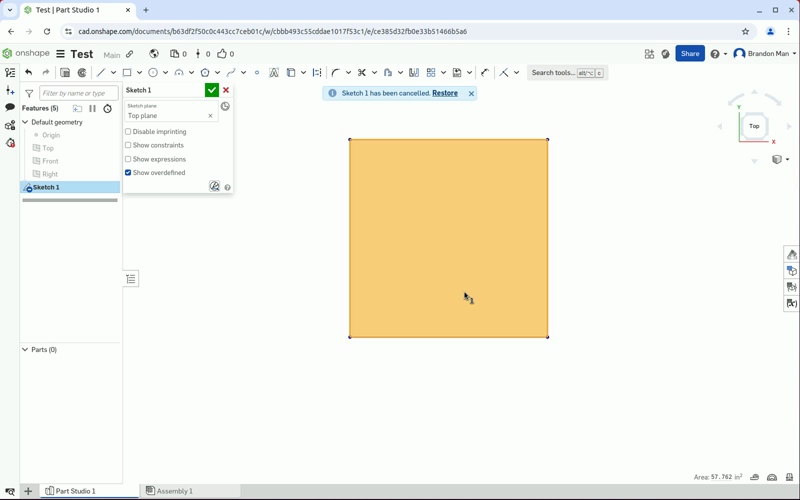
scroll(-6)
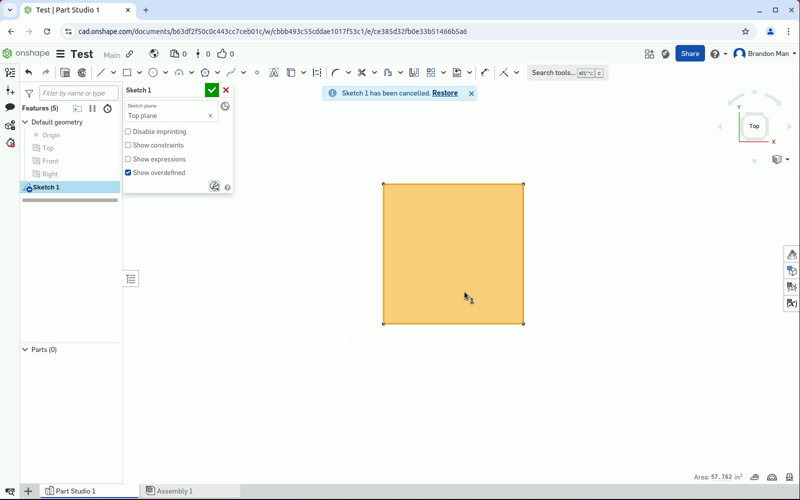
scroll(-6)
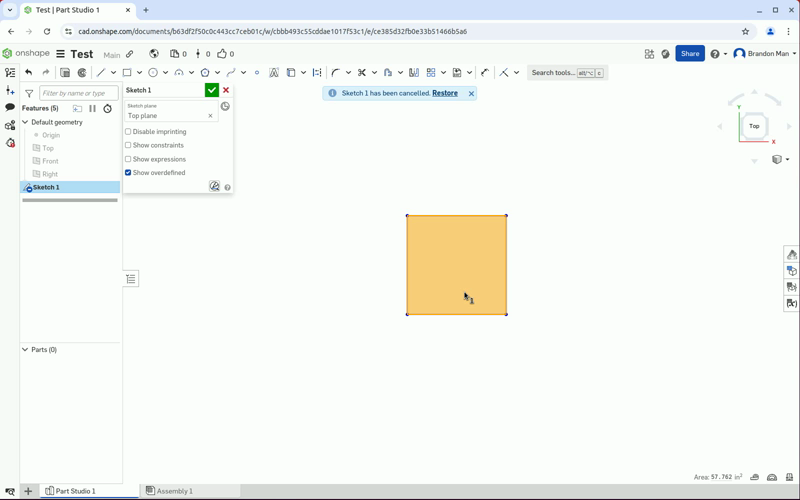
scroll(-6)
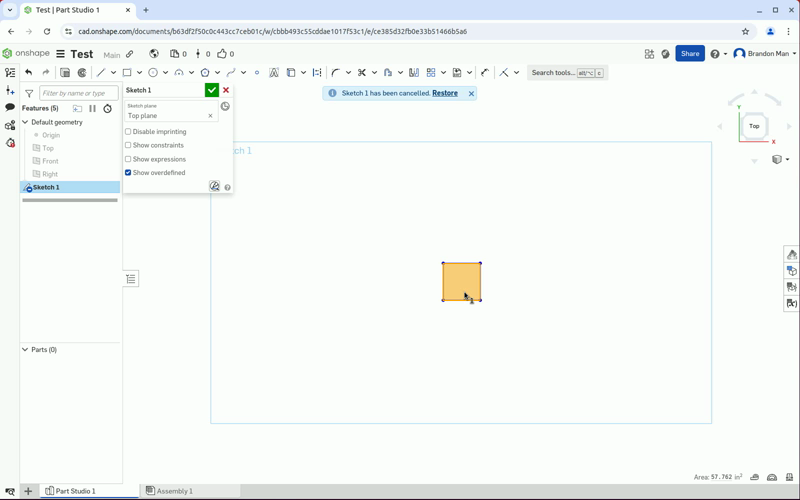
mouse_move(73, 352)
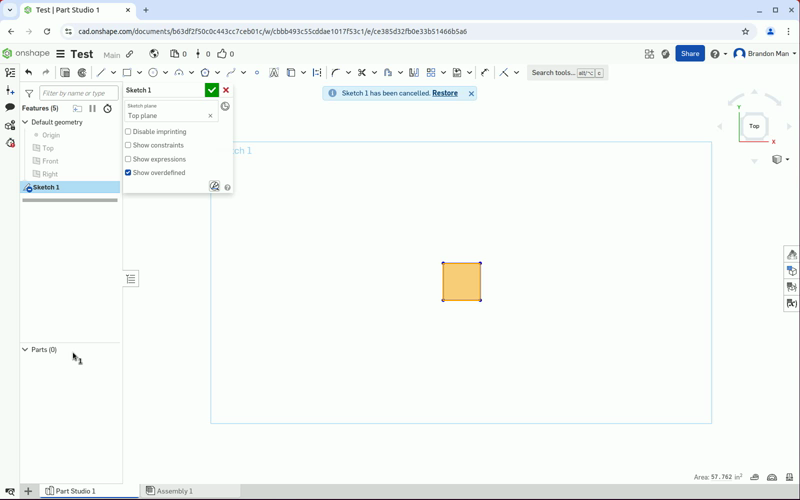
key(shift+y)
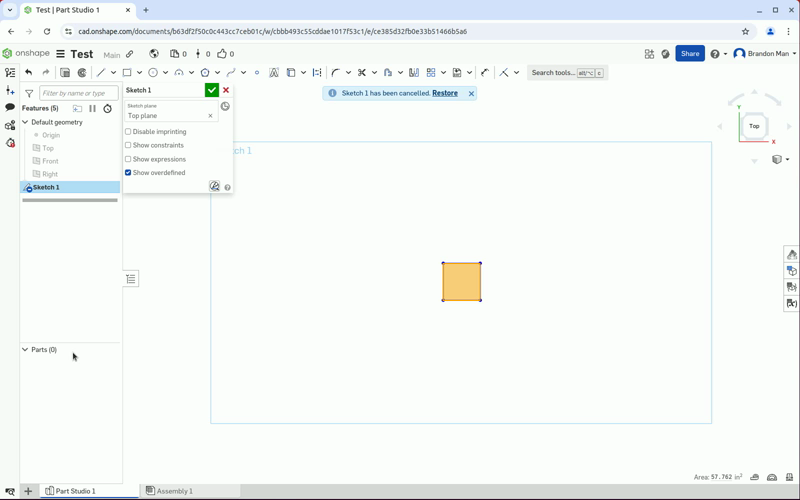
key(shift+e)
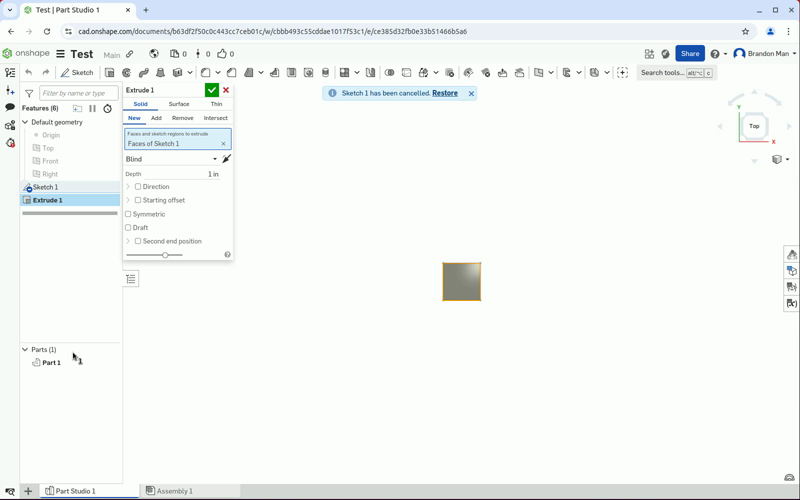
mouse_move(143, 106)
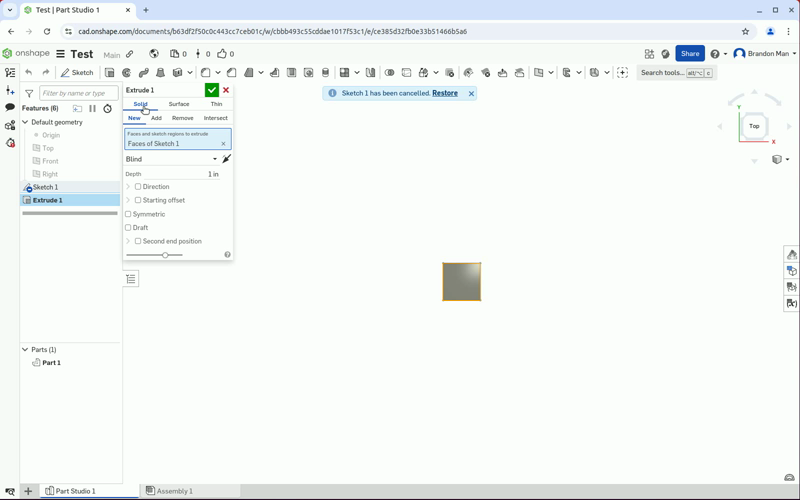
click(143, 106)
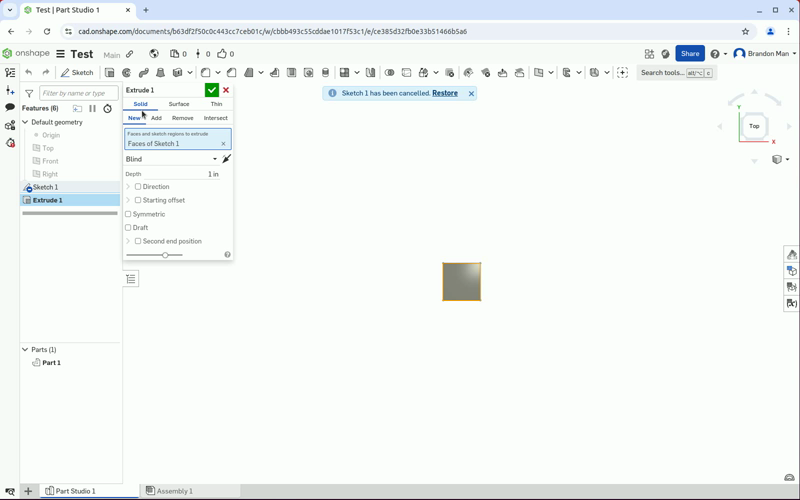
mouse_move(137, 120)
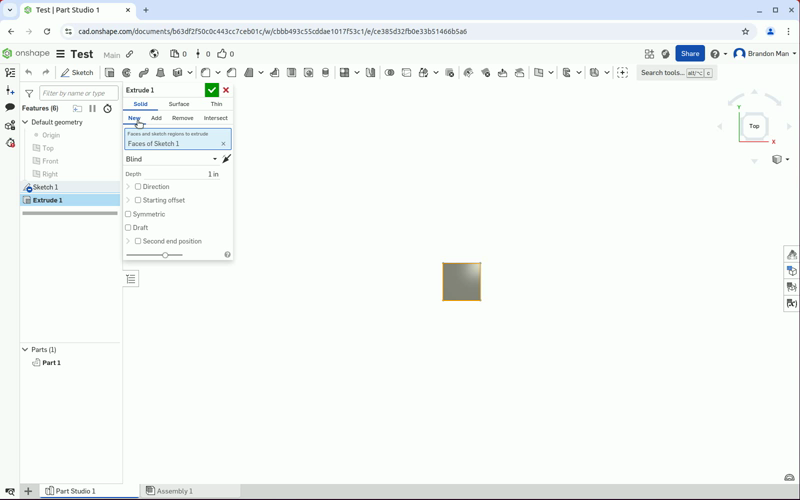
click(137, 120)
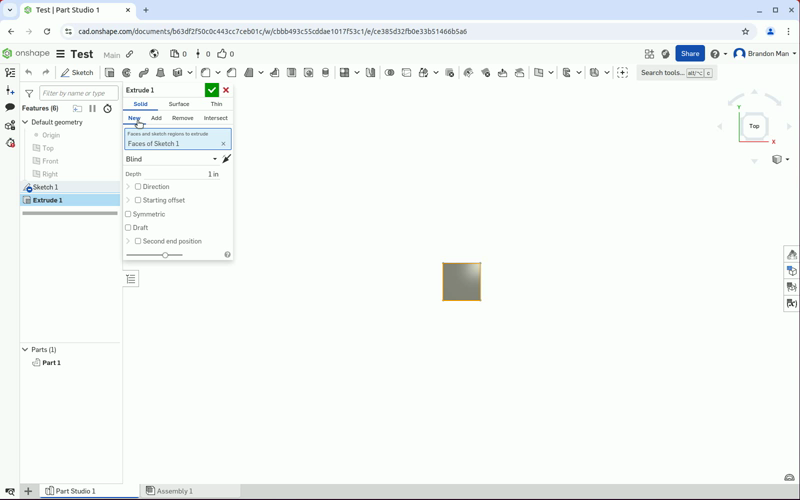
key(tab, 4)
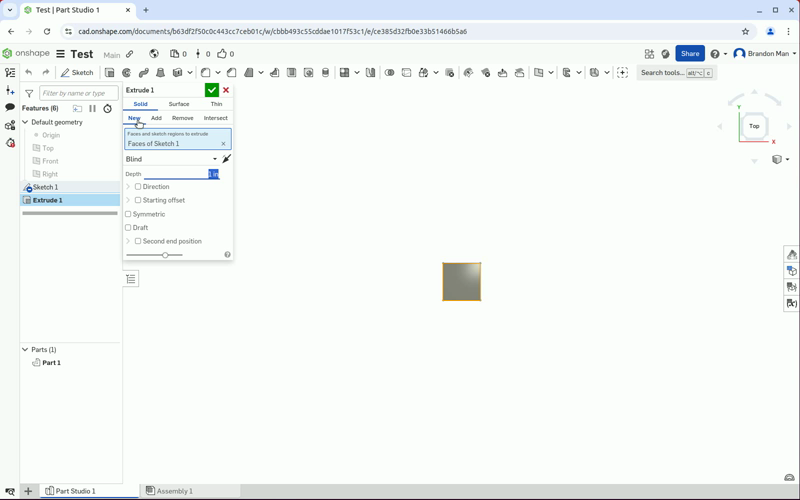
text(23.108)
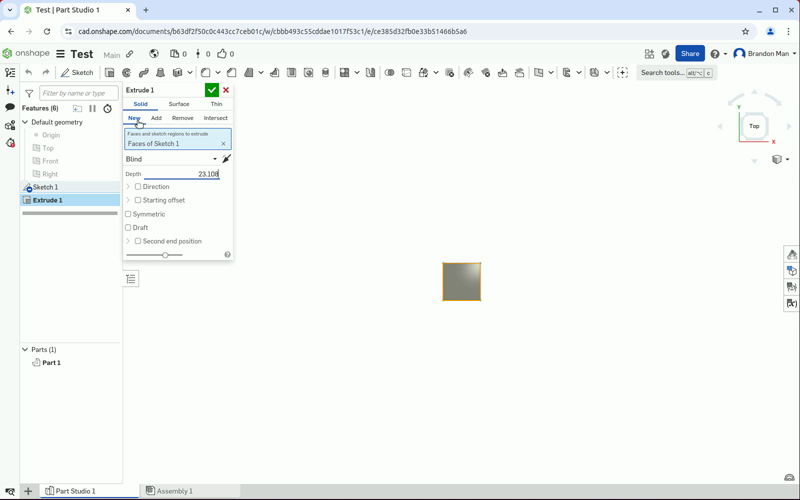
key(enter)
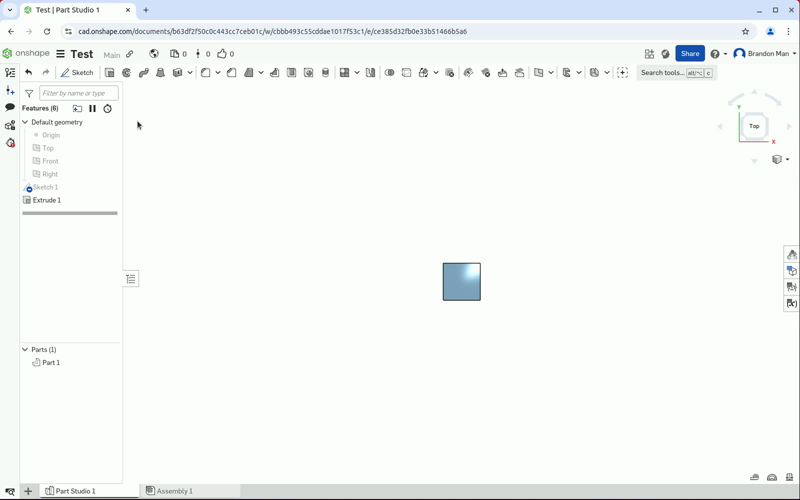
key(shift+h)
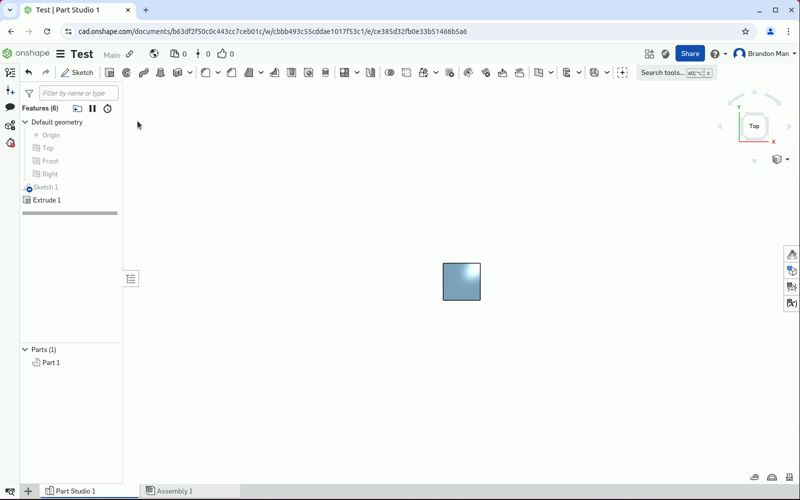
key(shift+h)
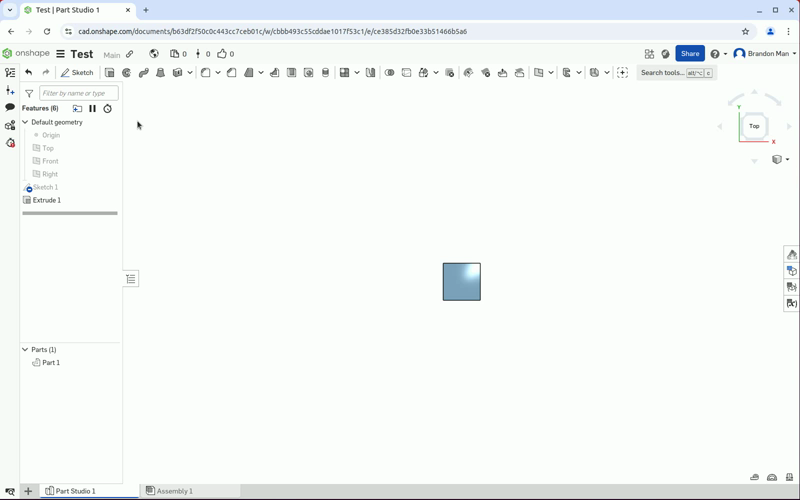
mouse_move(73, 189)
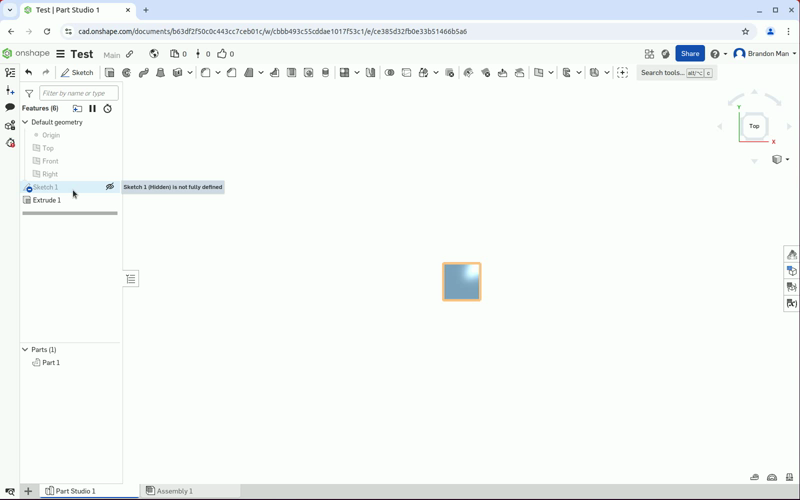
click(73, 189)
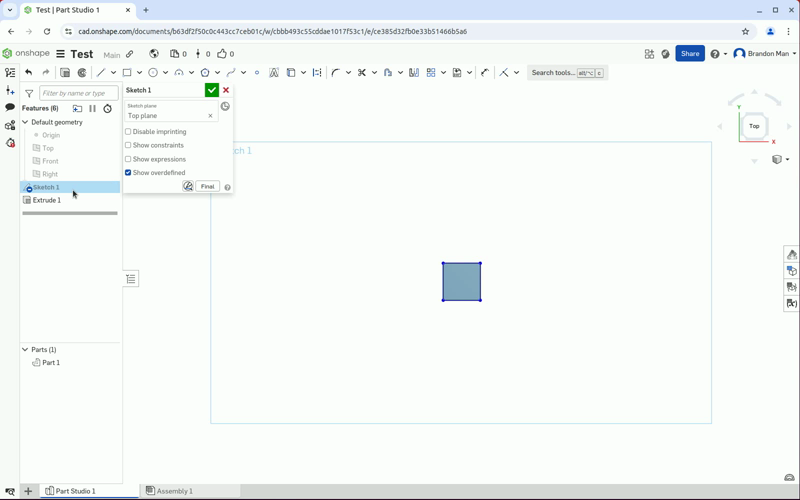
mouse_move(229, 92)
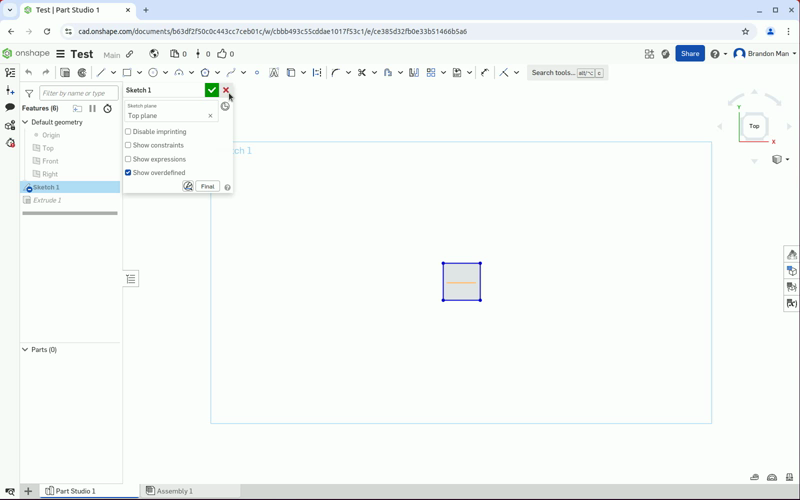
click(229, 92)
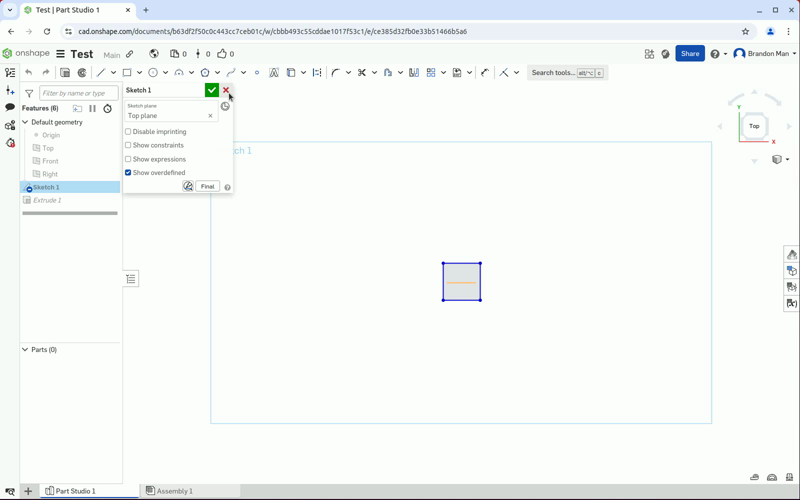
key(shift+s)
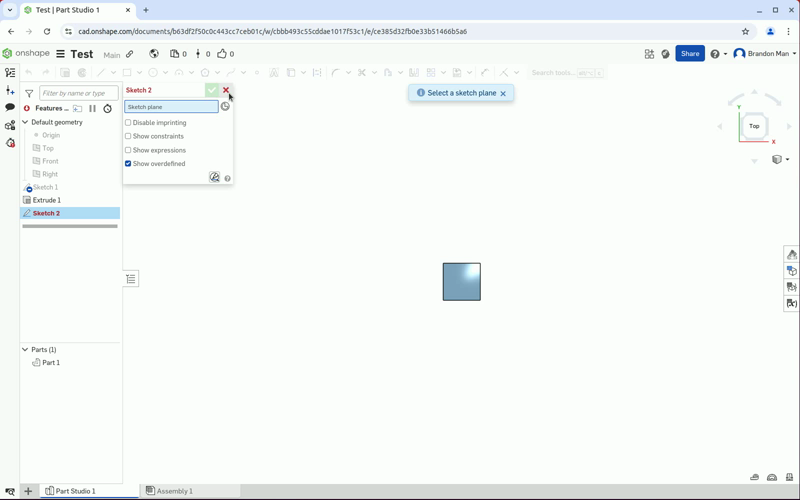
mouse_move(73, 150)
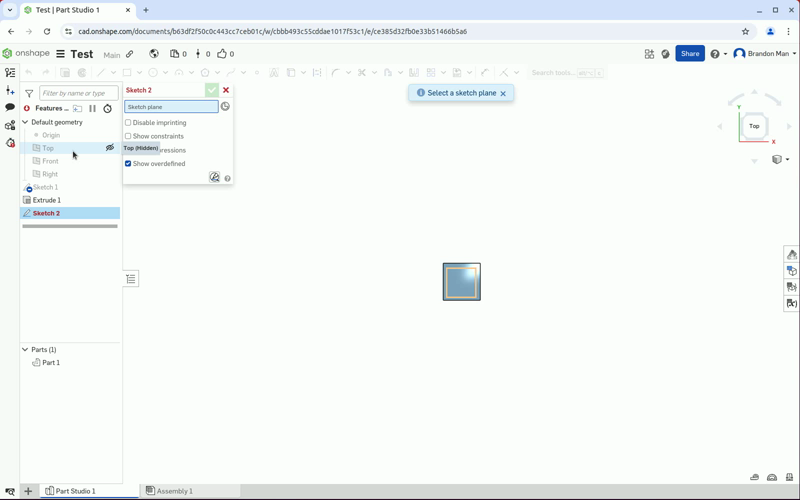
click(73, 150)
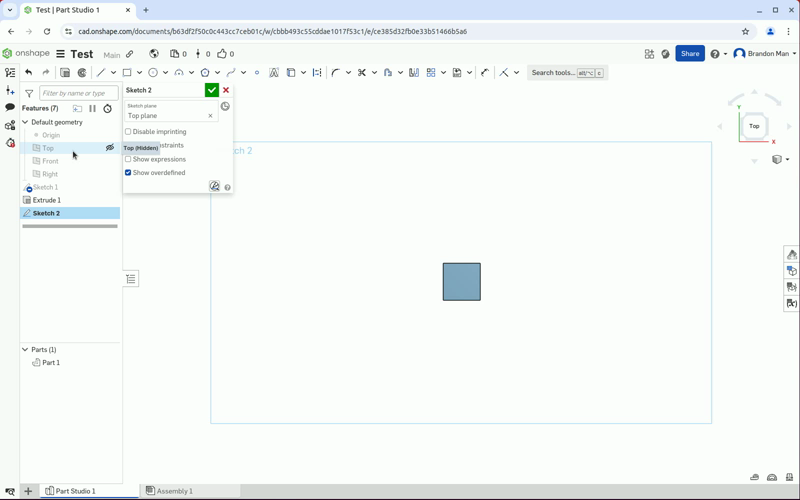
mouse_move(73, 352)
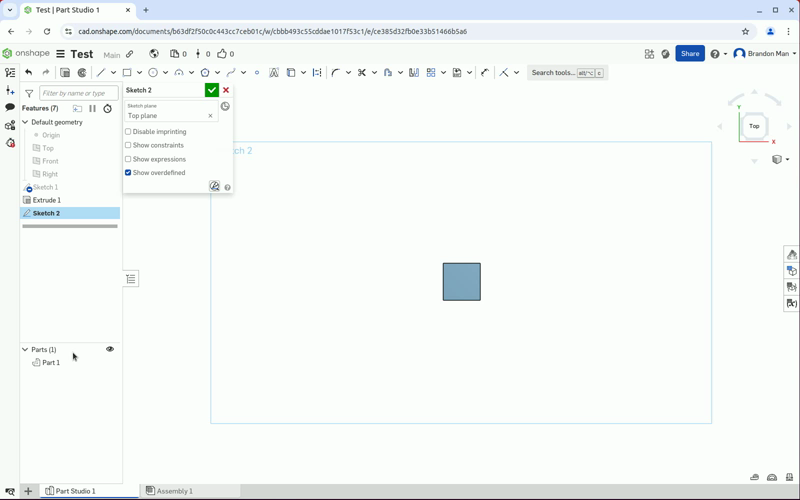
key(y)
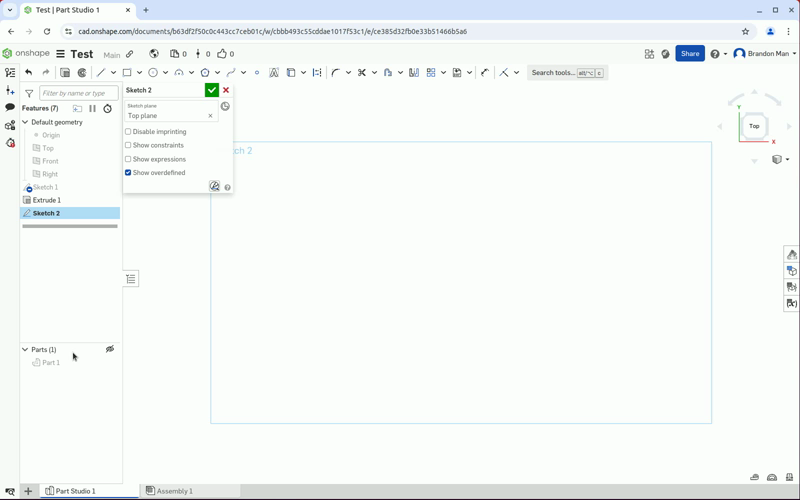
key(l)
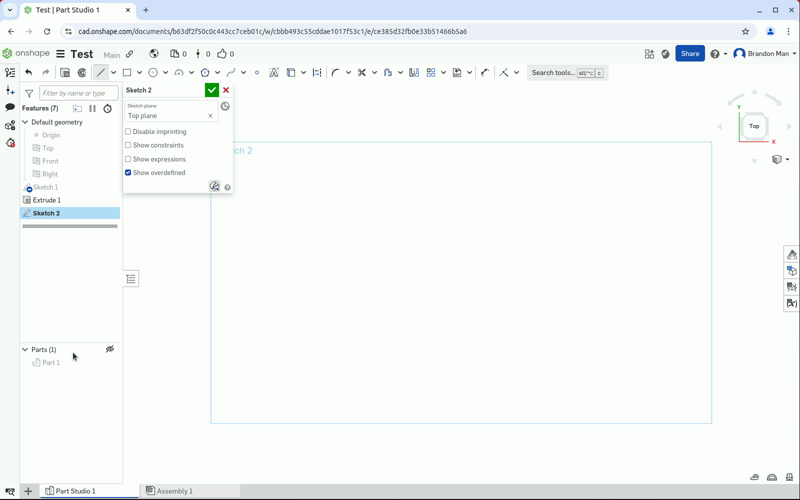
key_down(shift)
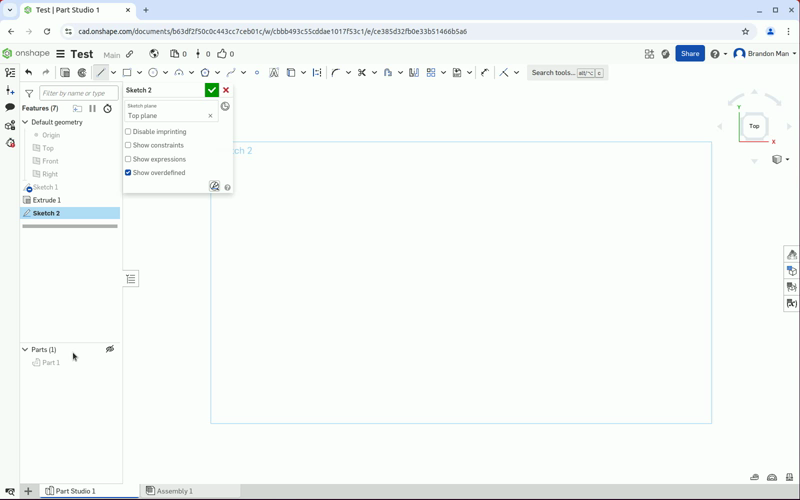
mouse_move(441, 301)
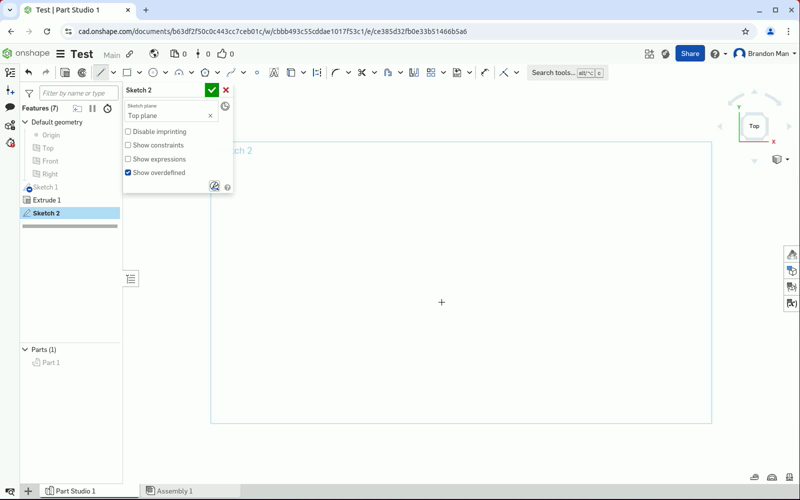
click(441, 301)
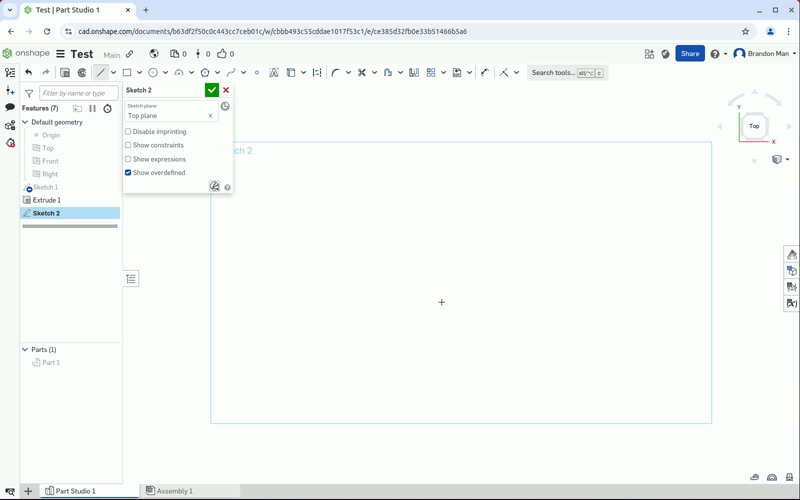
key_up(shift)
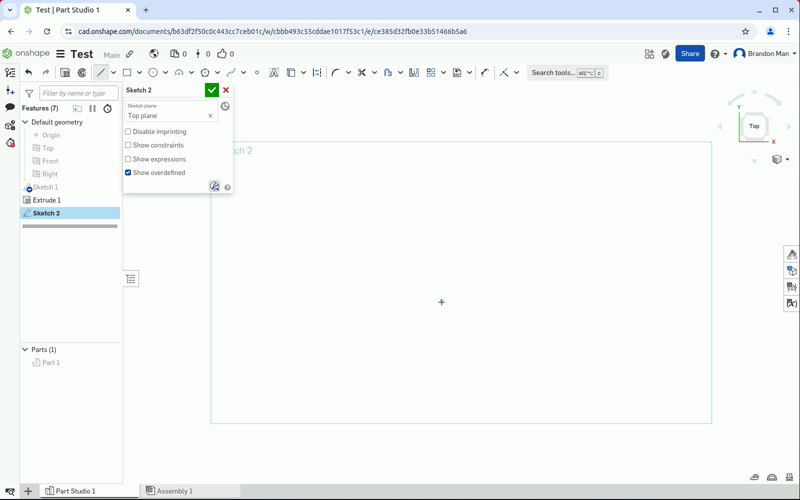
key_down(shift)
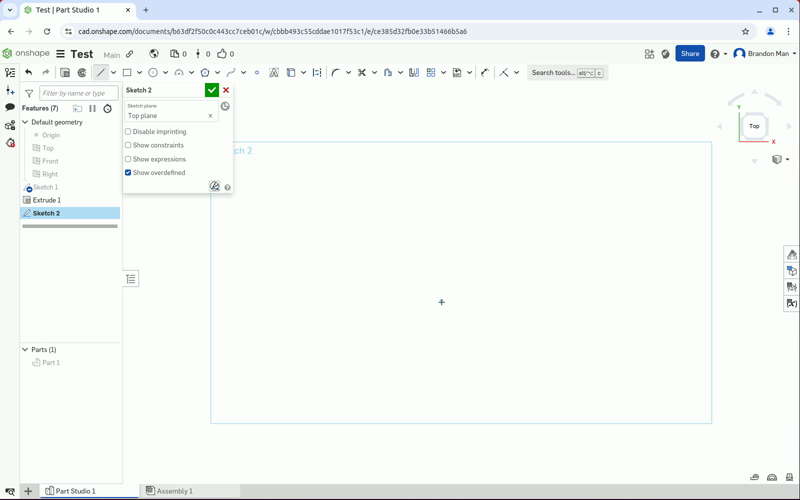
mouse_move(471, 301)
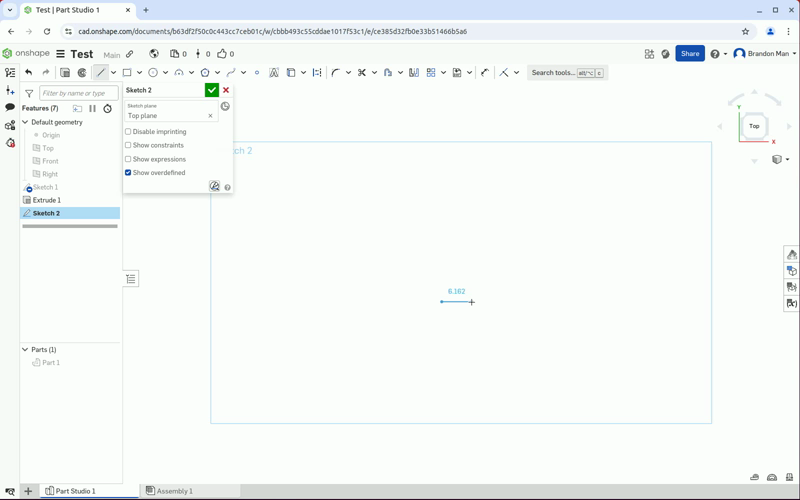
mouse_move(480, 301)
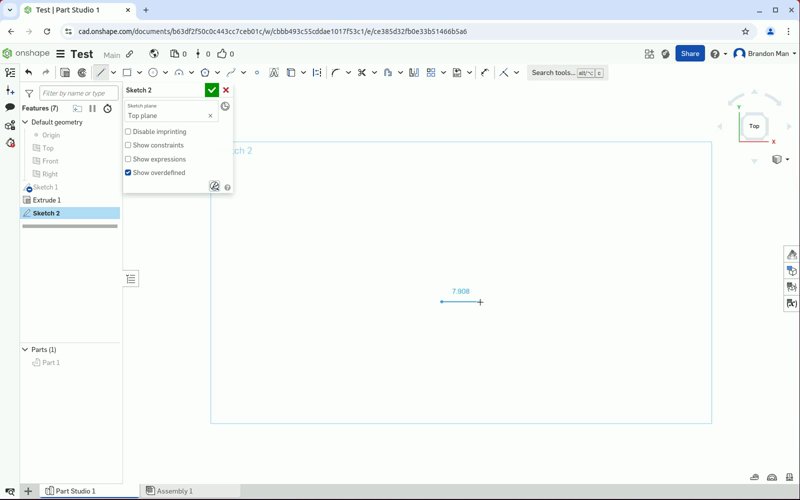
click(480, 301)
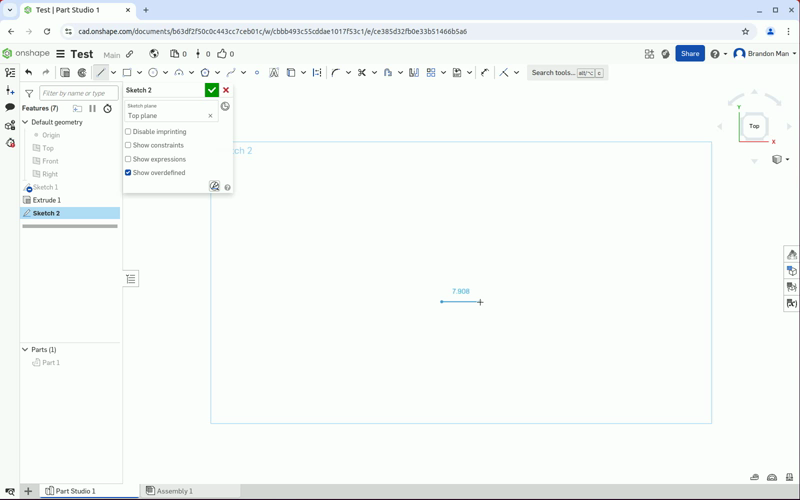
key_up(shift)
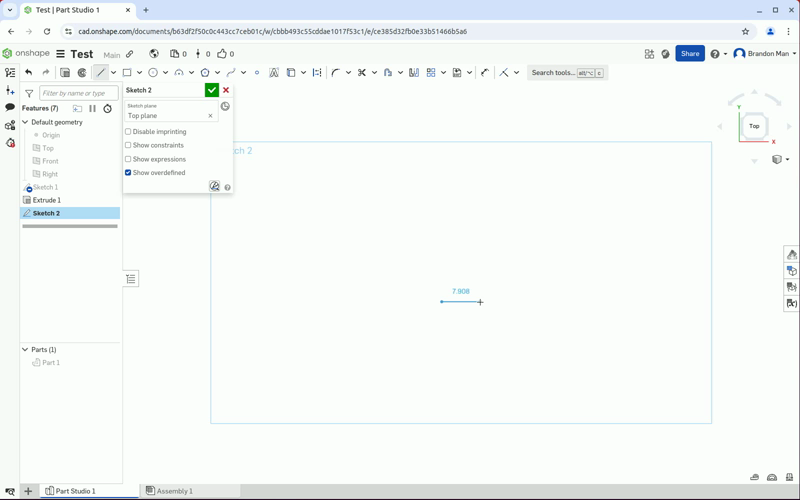
key_down(shift)
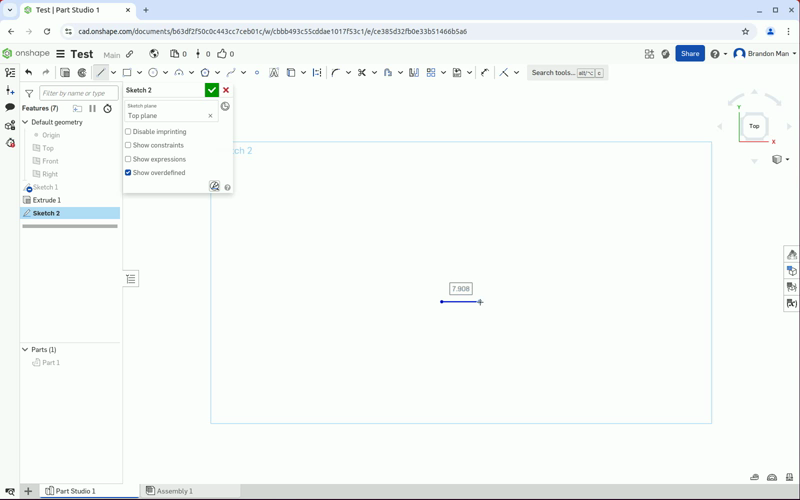
mouse_move(510, 301)
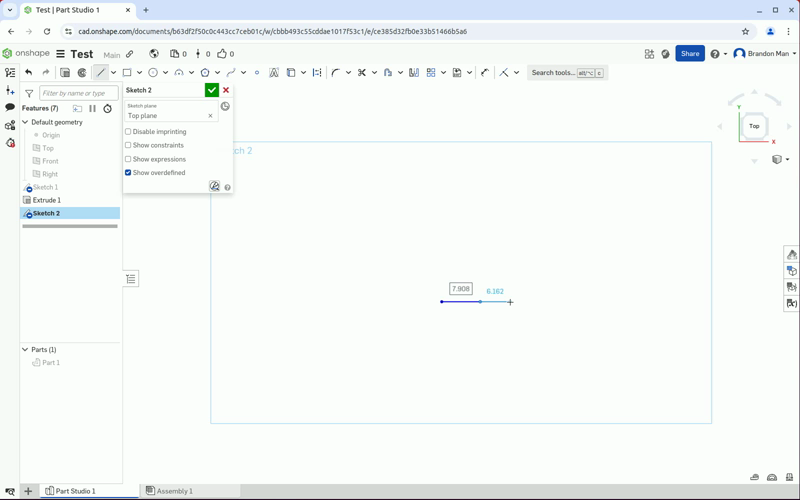
mouse_move(480, 263)
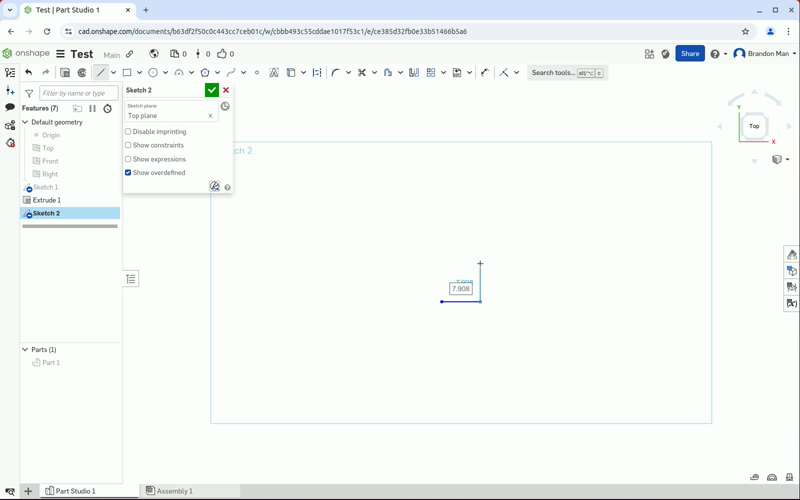
click(480, 263)
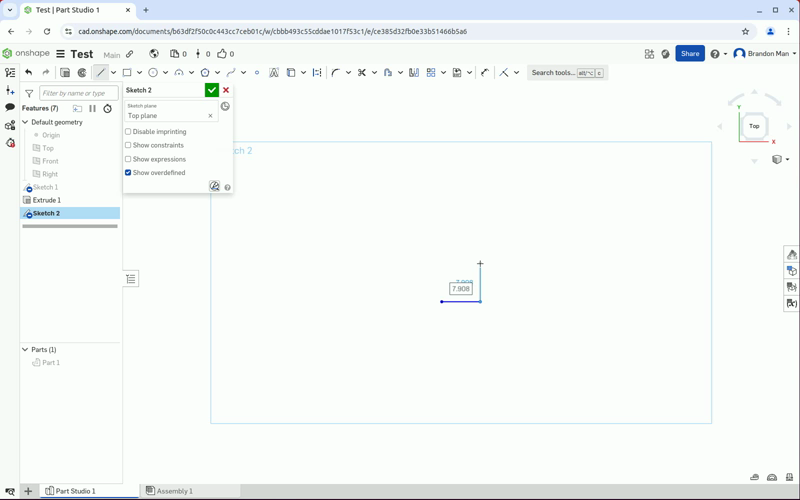
key_up(shift)
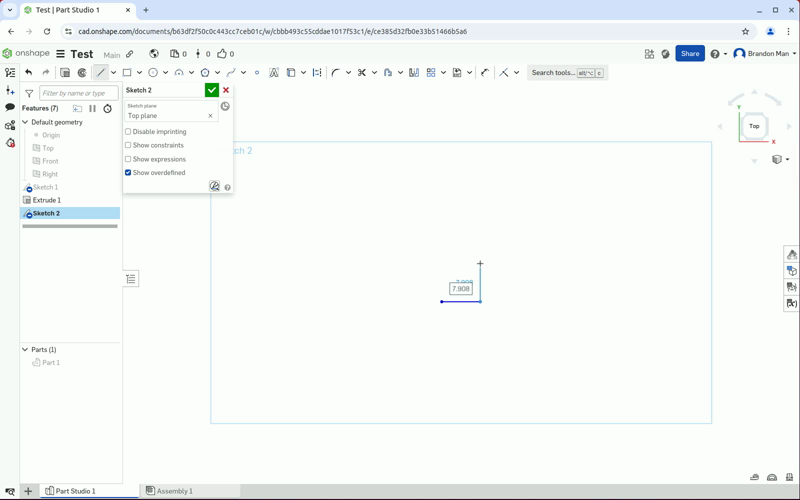
key_down(shift)
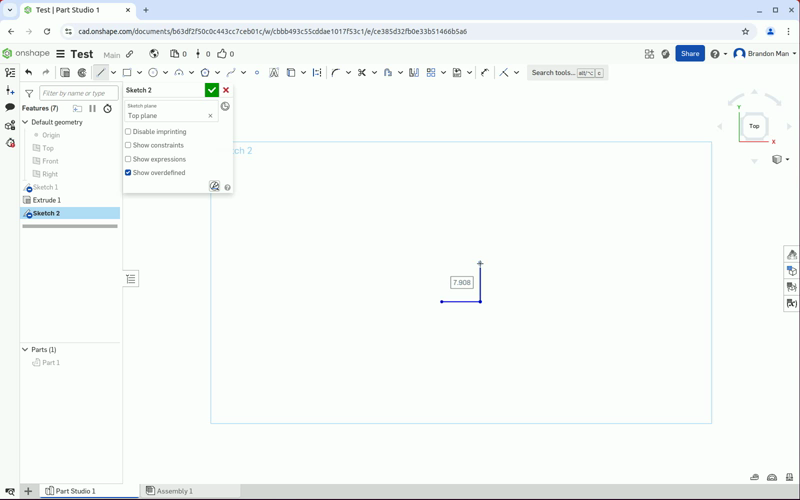
mouse_move(510, 263)
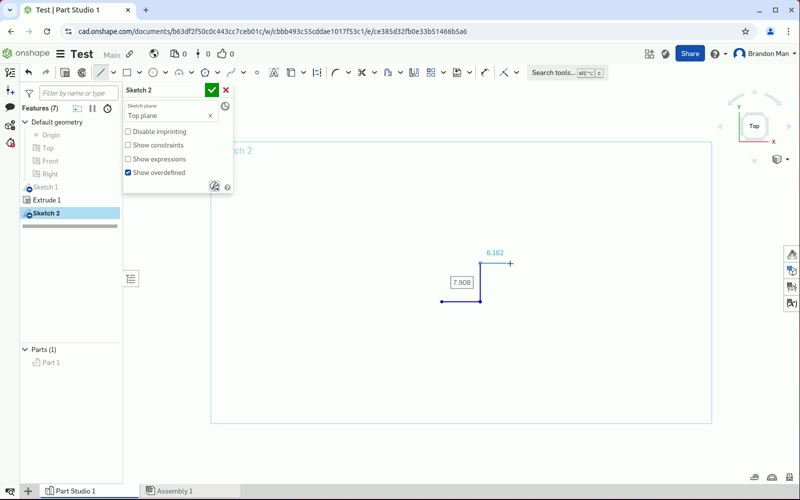
mouse_move(441, 263)
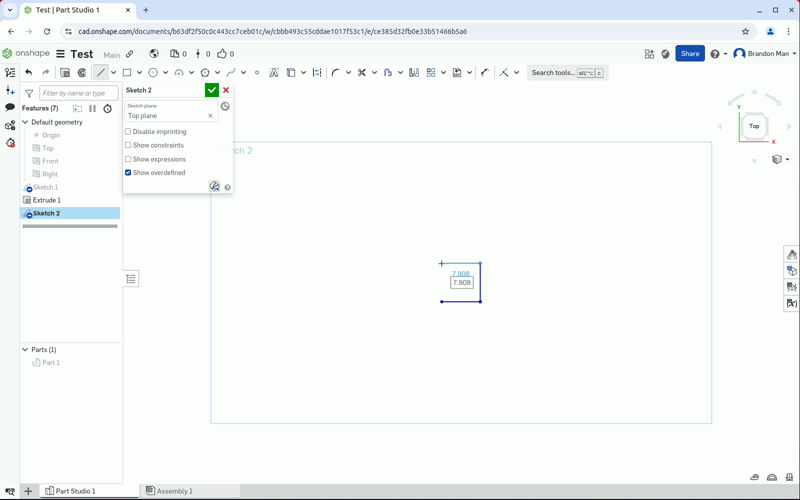
click(441, 263)
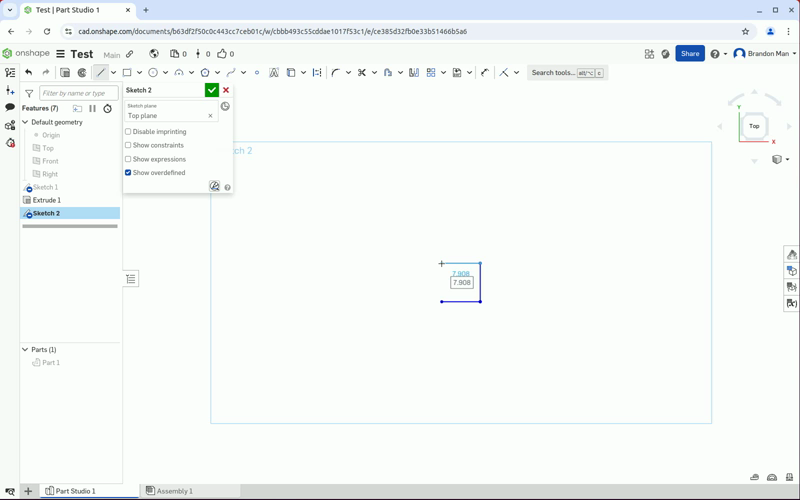
key_up(shift)
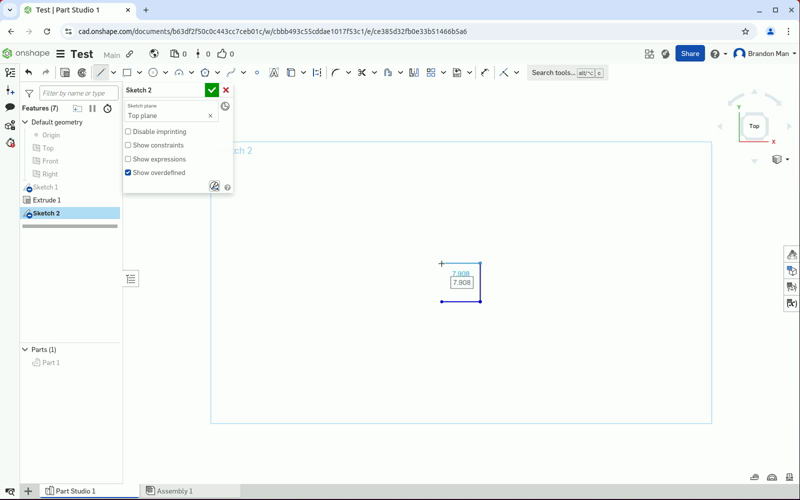
mouse_move(471, 263)
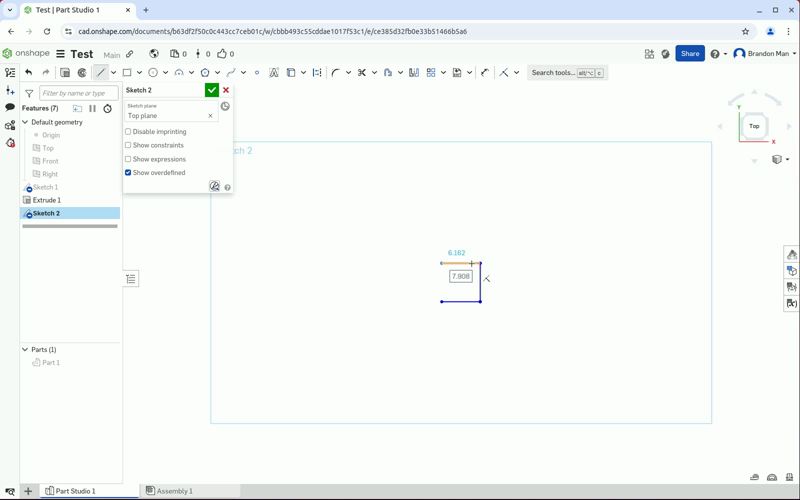
key_down(shift)
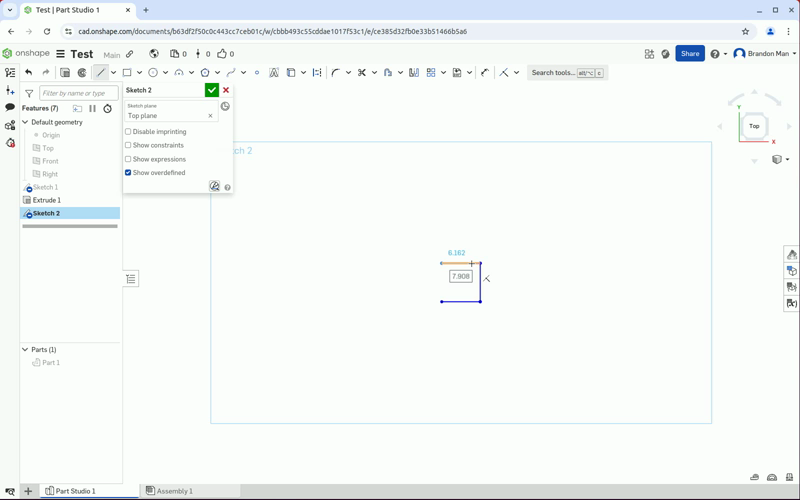
mouse_move(441, 301)
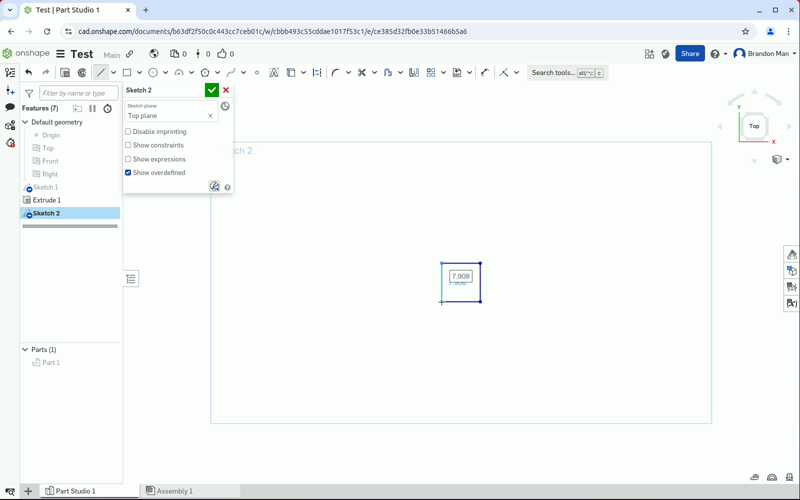
key_up(shift)
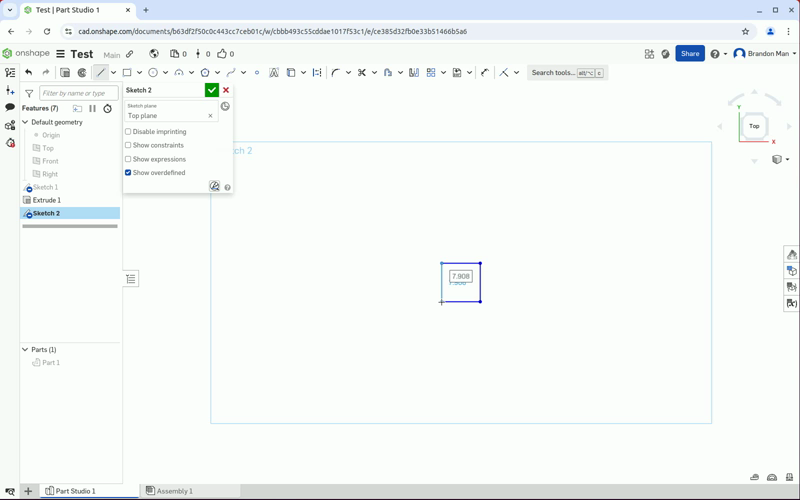
click(441, 301)
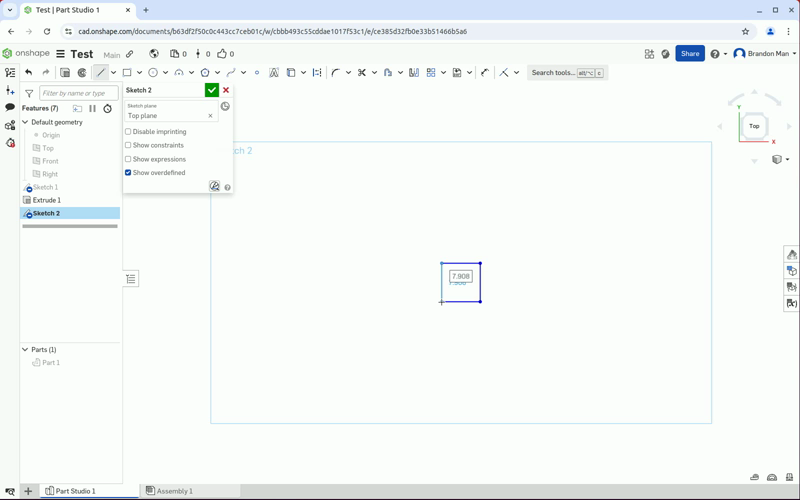
key(esc)
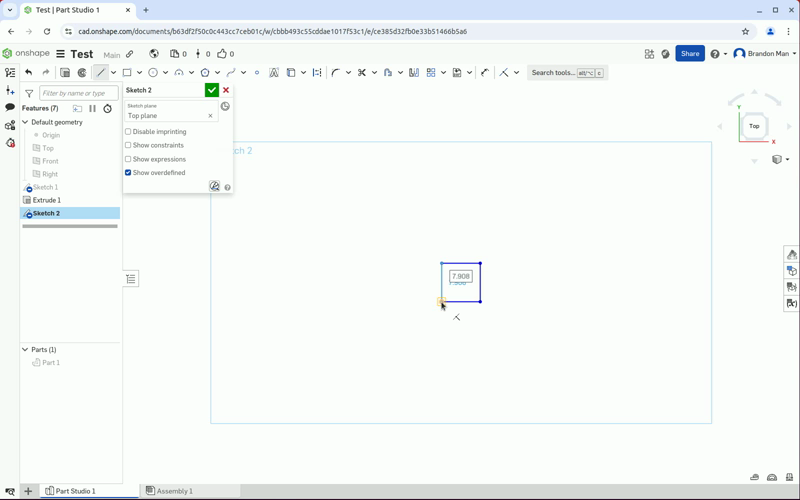
key(l)
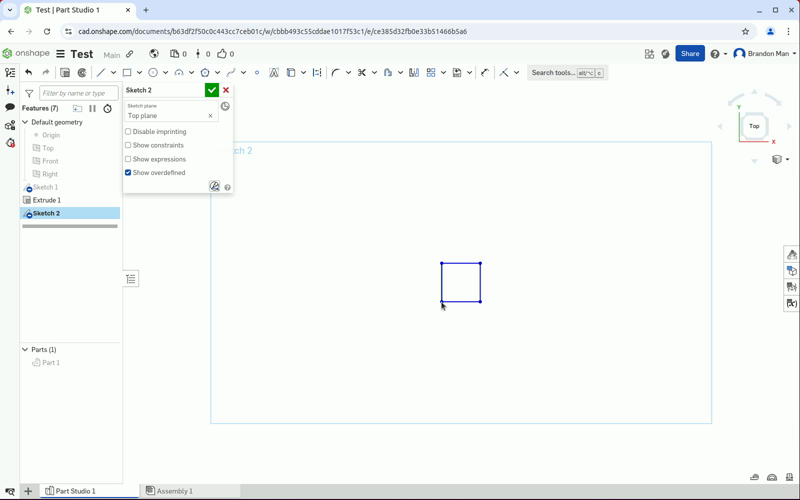
key_down(shift)
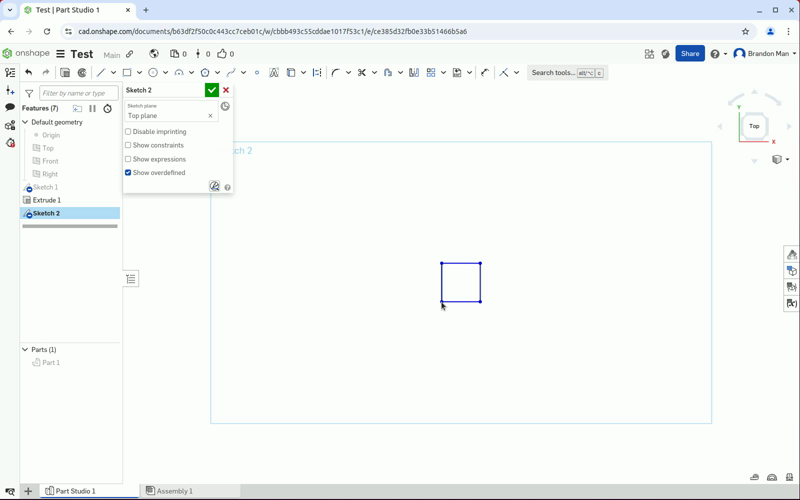
mouse_move(442, 300)
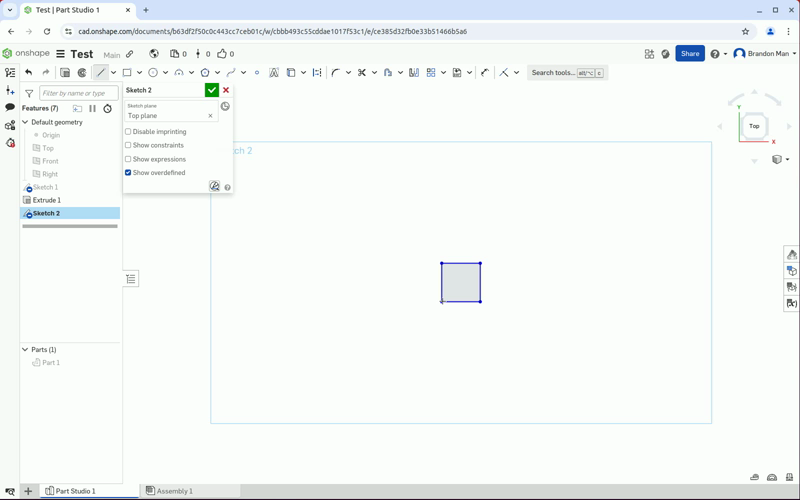
scroll(6)
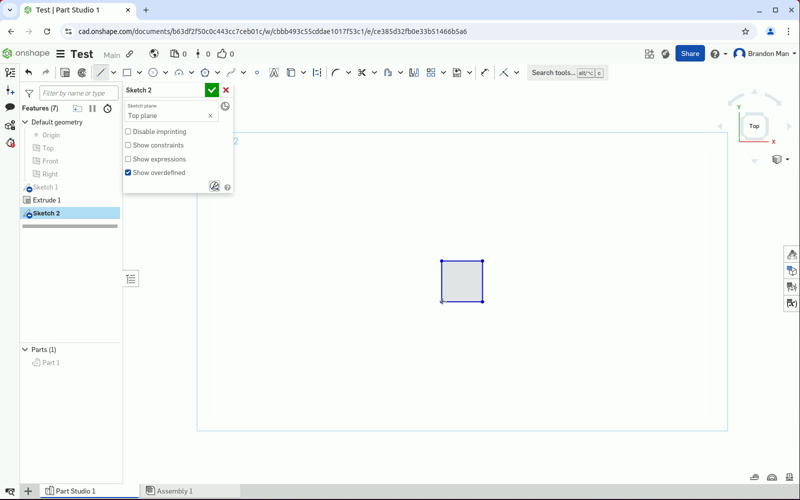
scroll(6)
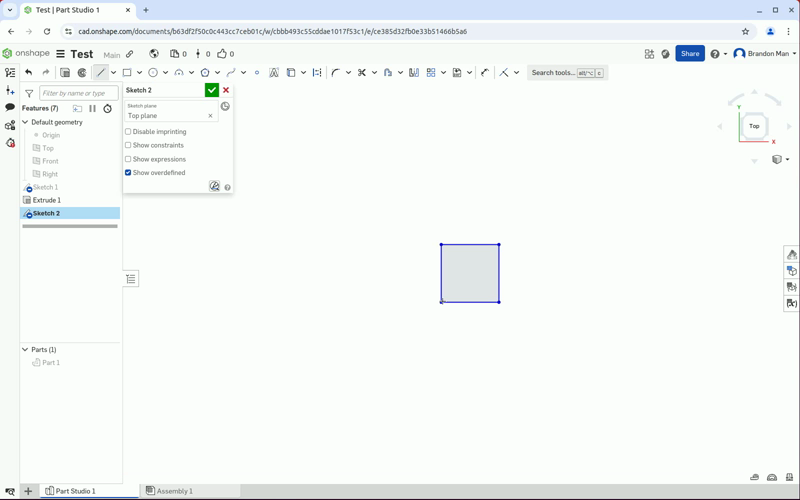
scroll(6)
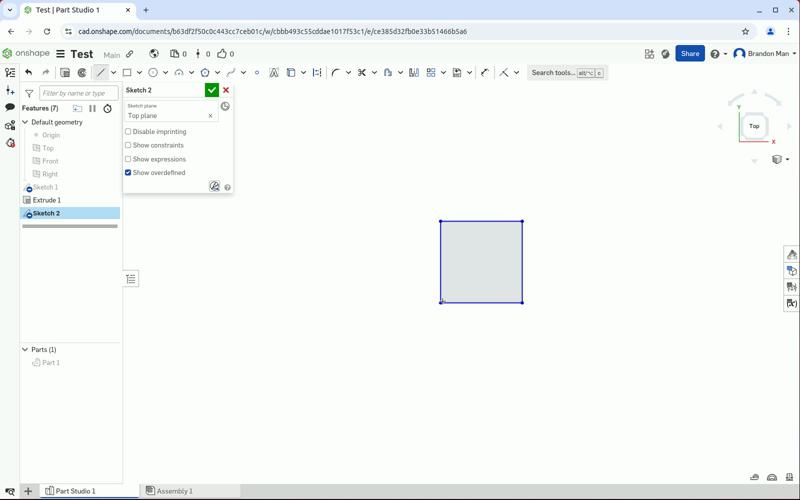
scroll(6)
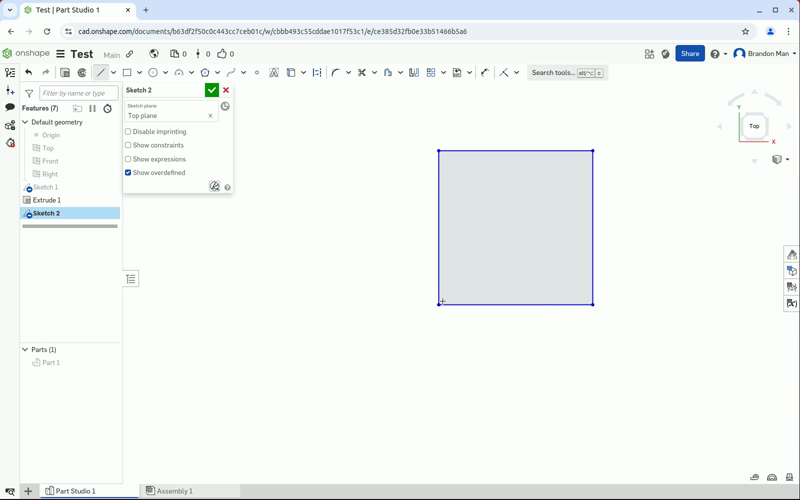
scroll(6)
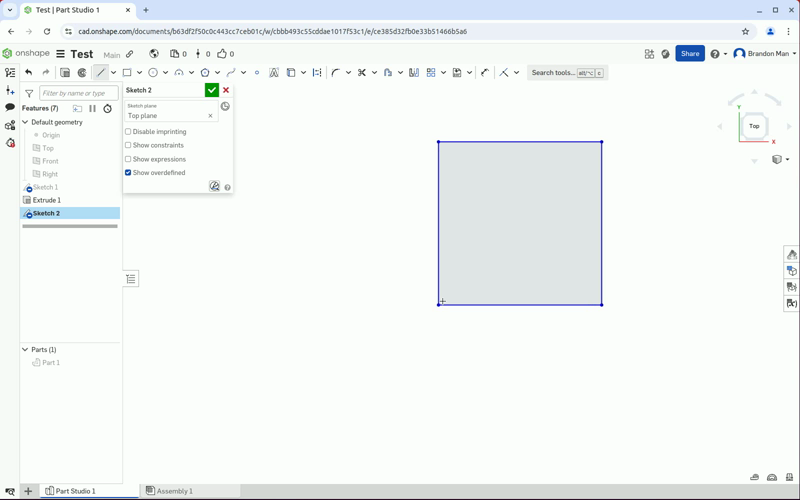
scroll(6)
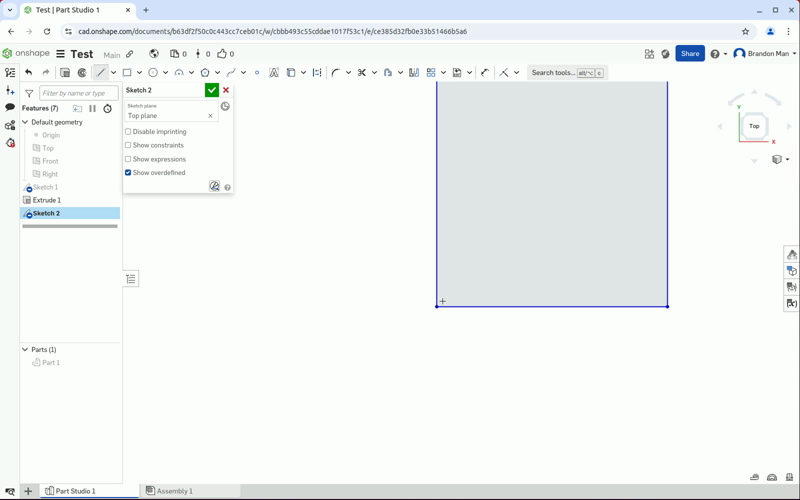
scroll(6)
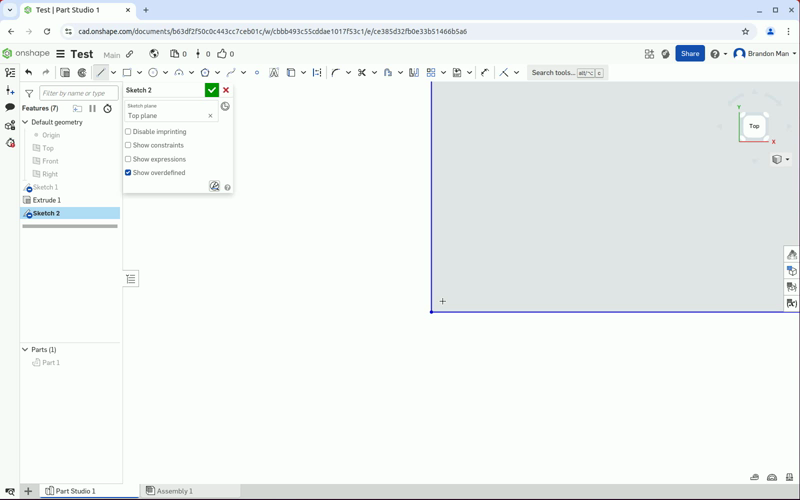
click(442, 300)
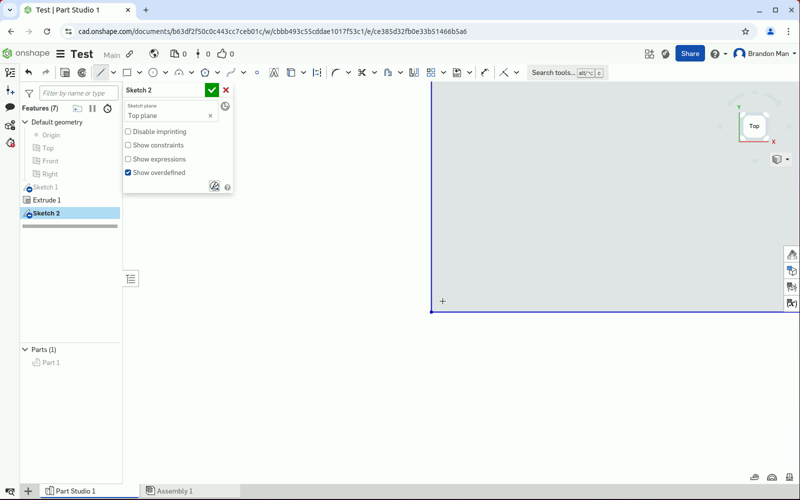
scroll(-6)
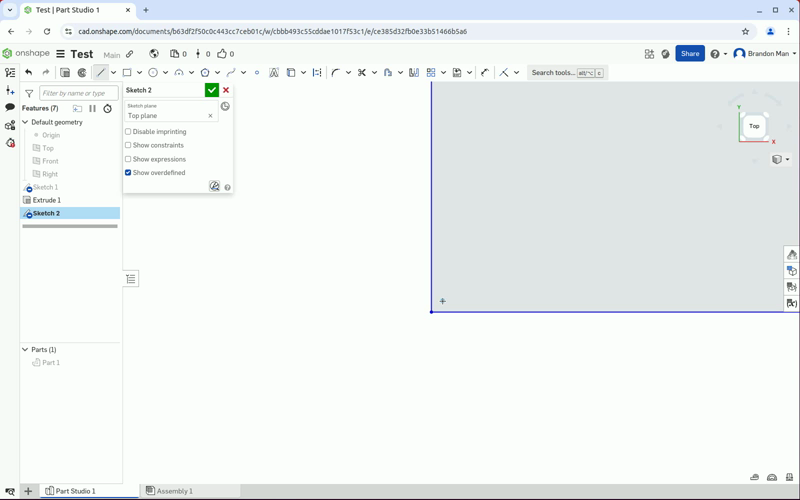
scroll(-6)
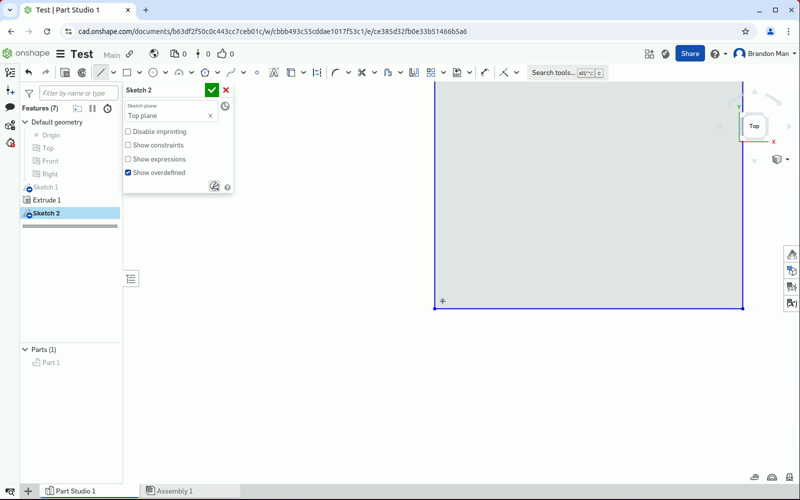
scroll(-6)
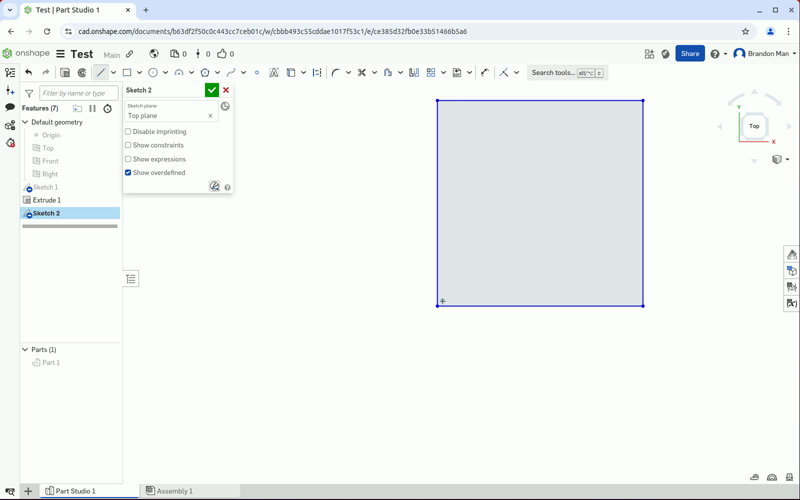
scroll(-6)
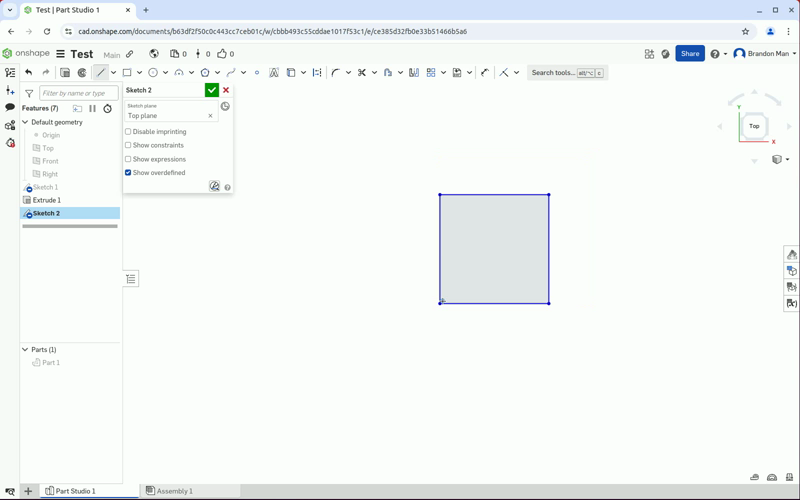
scroll(-6)
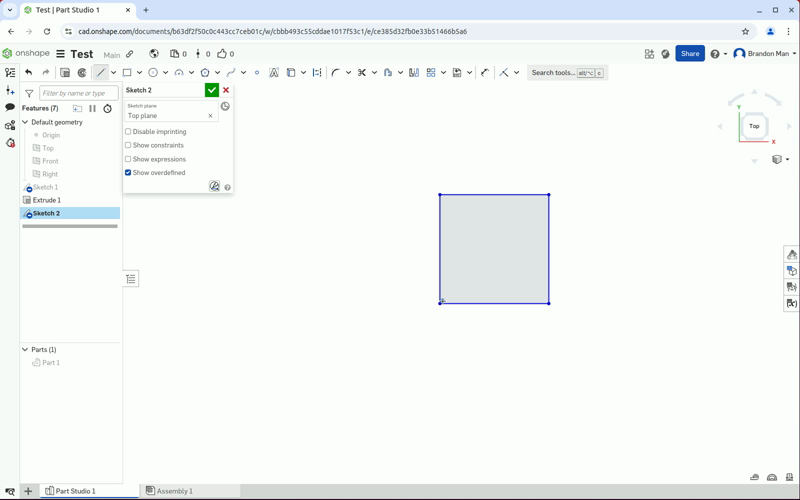
scroll(-6)
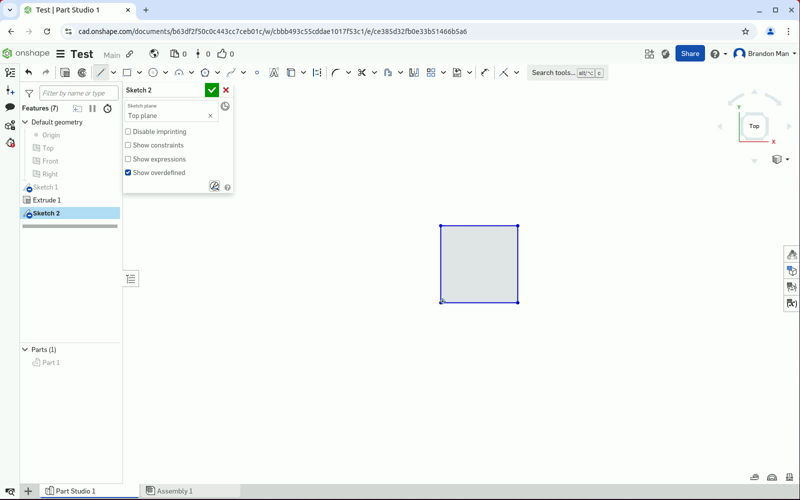
scroll(-6)
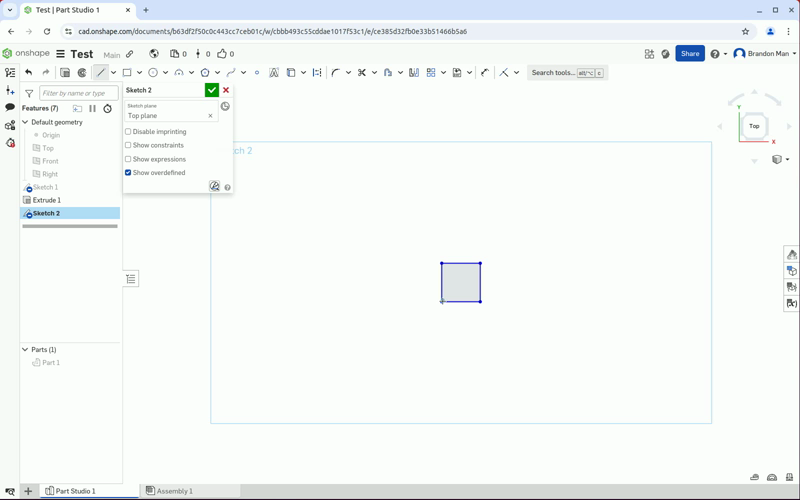
key_up(shift)
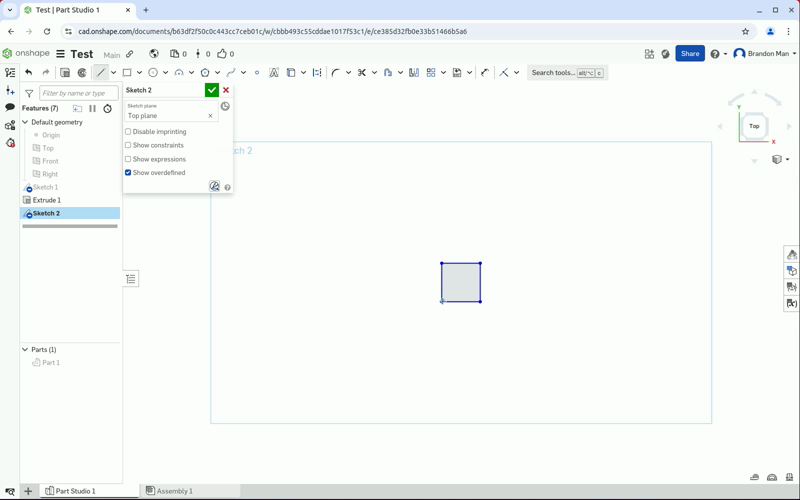
key_down(shift)
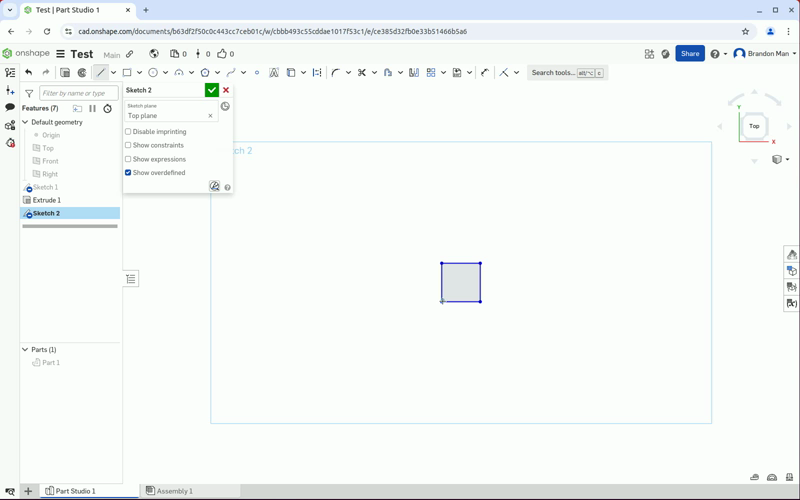
mouse_move(472, 300)
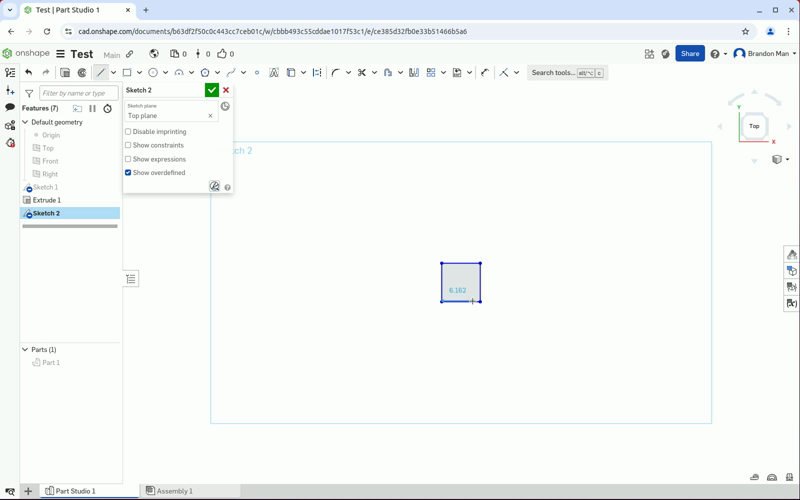
mouse_move(479, 300)
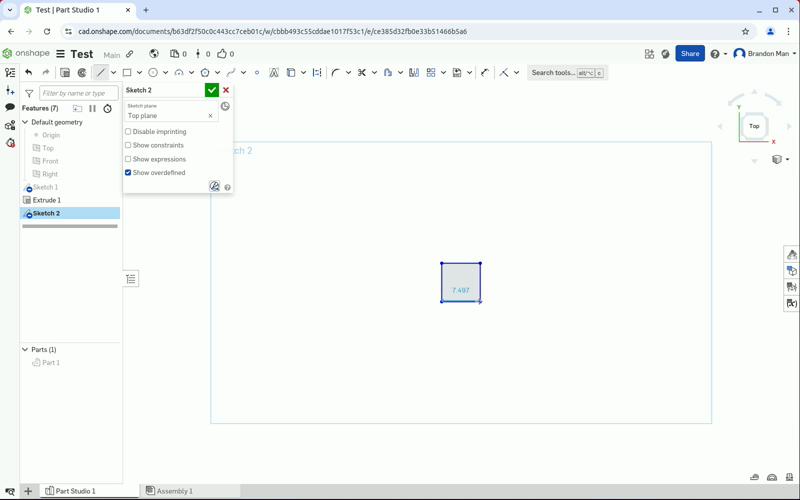
scroll(6)
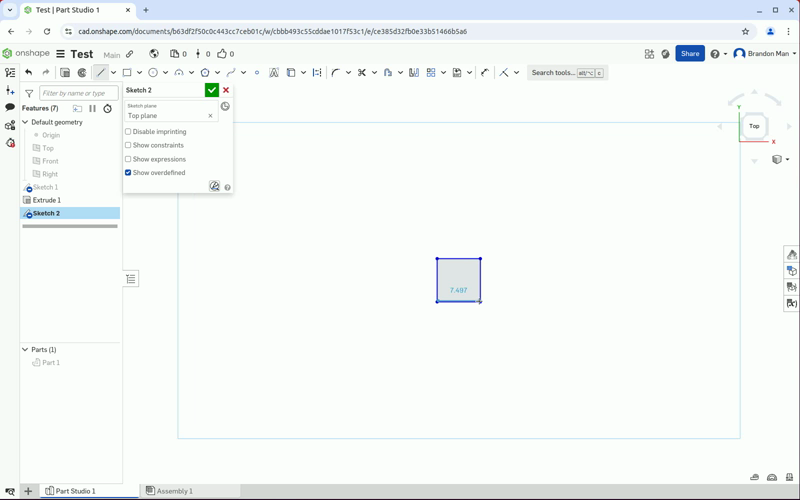
scroll(6)
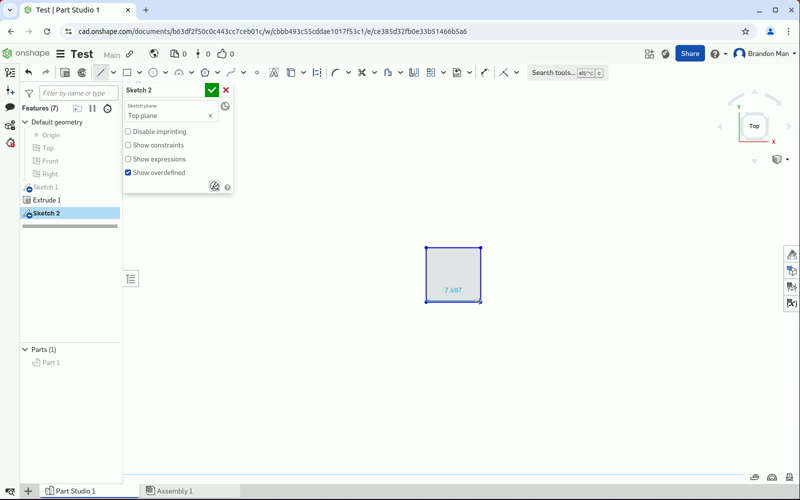
scroll(6)
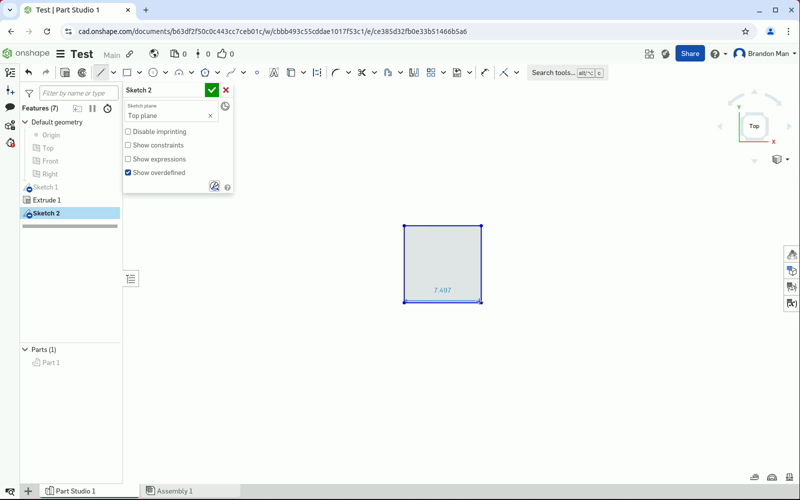
scroll(6)
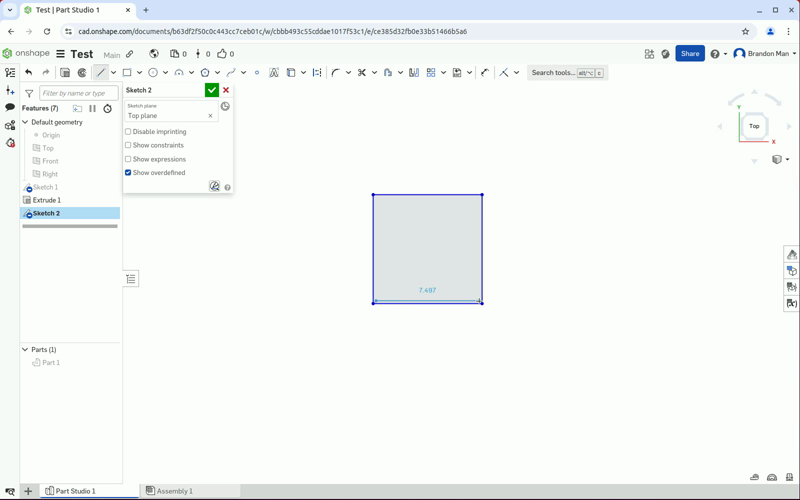
scroll(6)
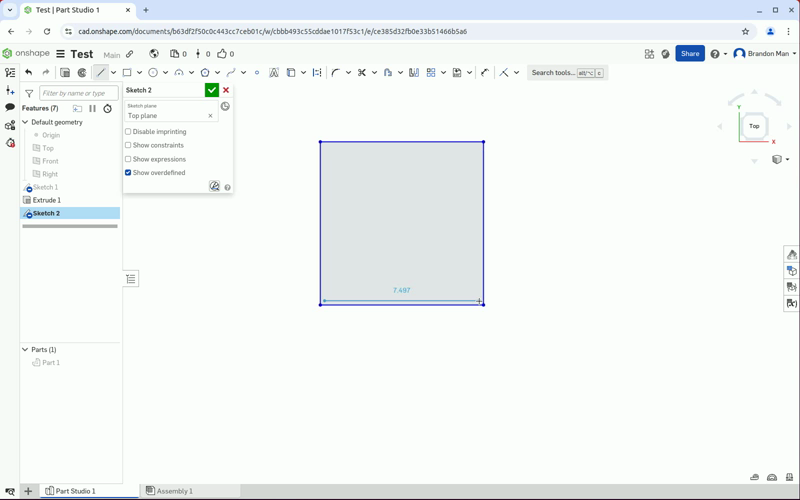
scroll(6)
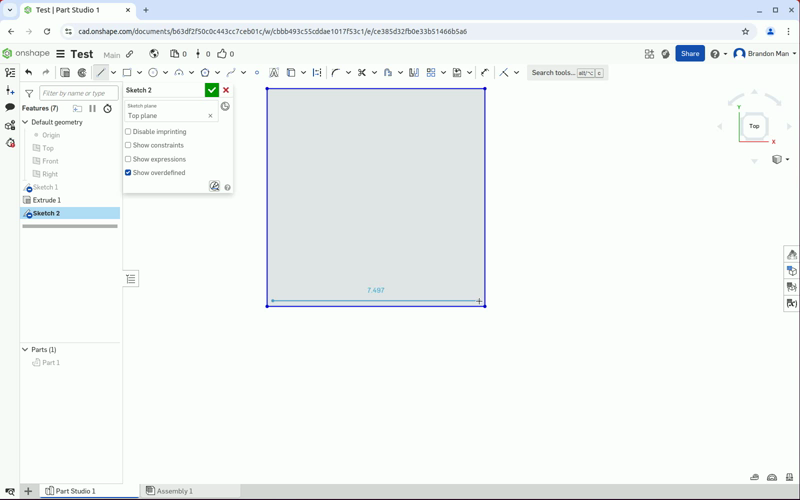
scroll(6)
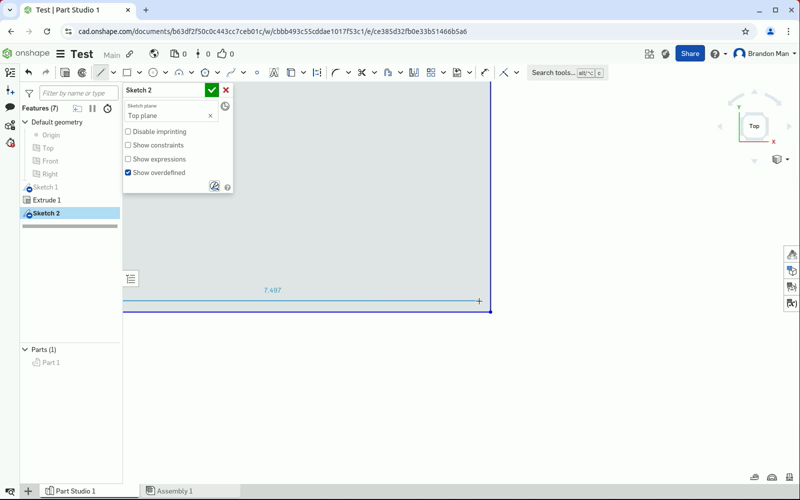
click(479, 300)
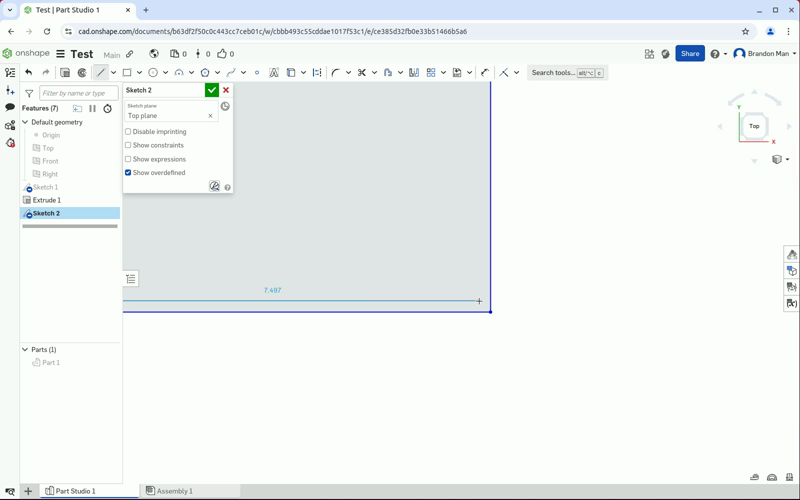
scroll(-6)
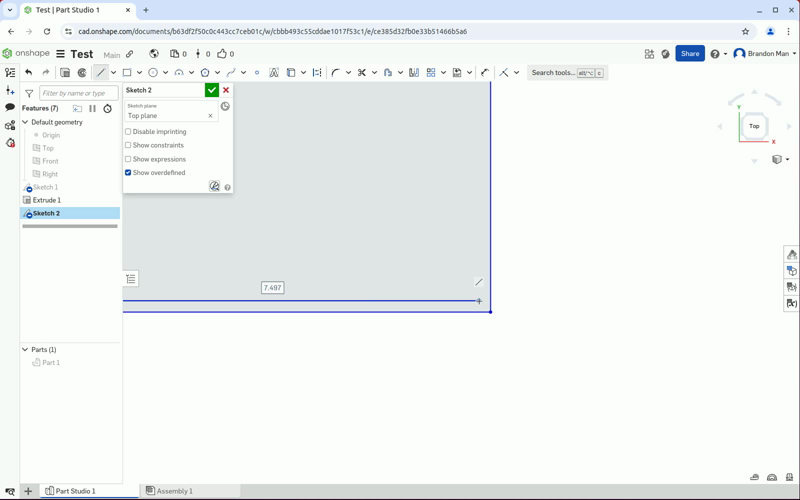
scroll(-6)
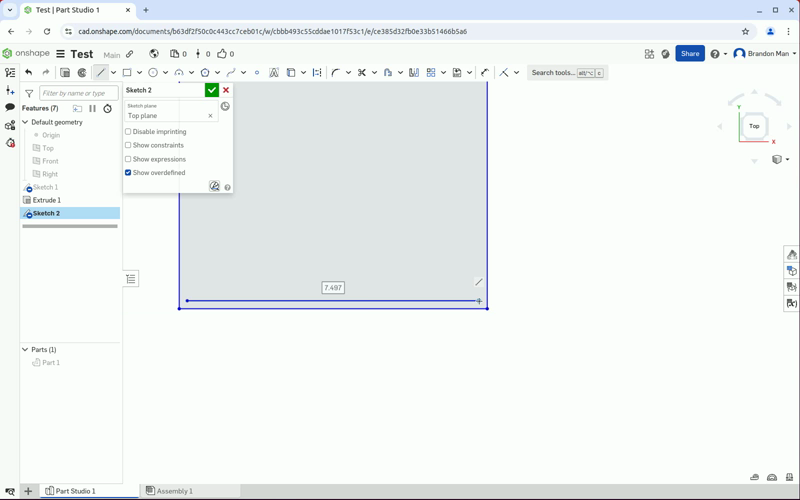
scroll(-6)
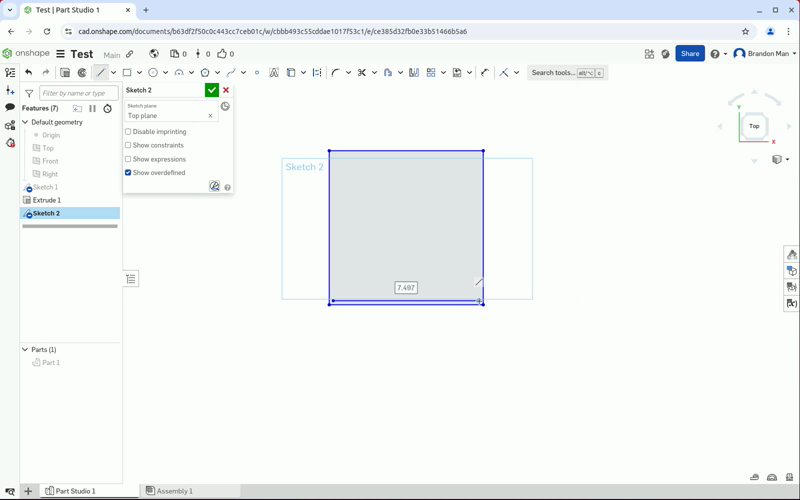
scroll(-6)
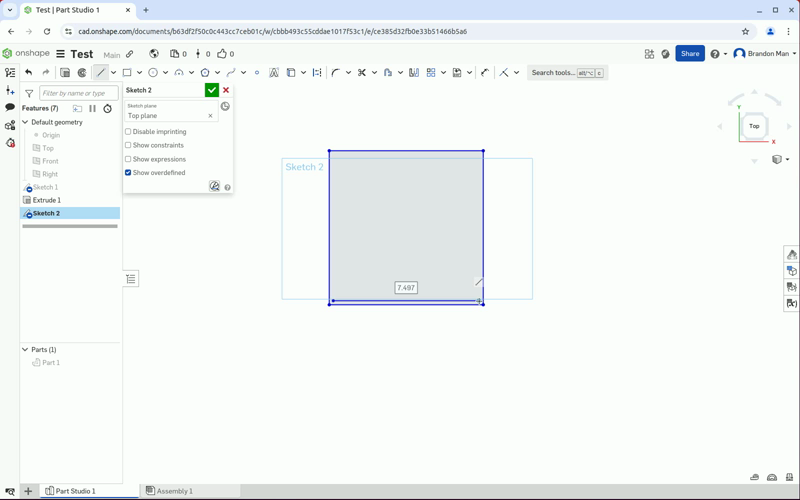
scroll(-6)
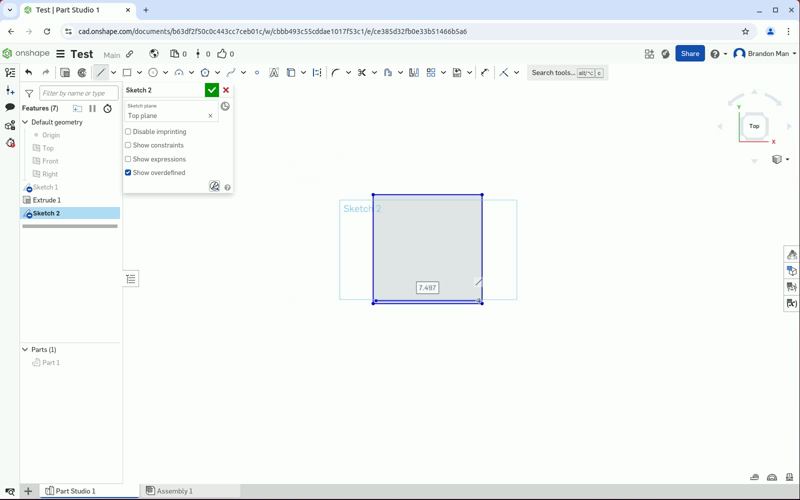
scroll(-6)
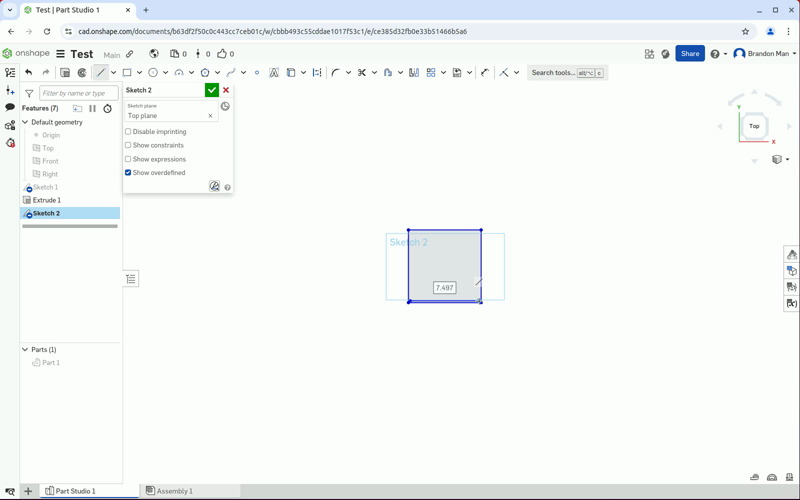
scroll(-6)
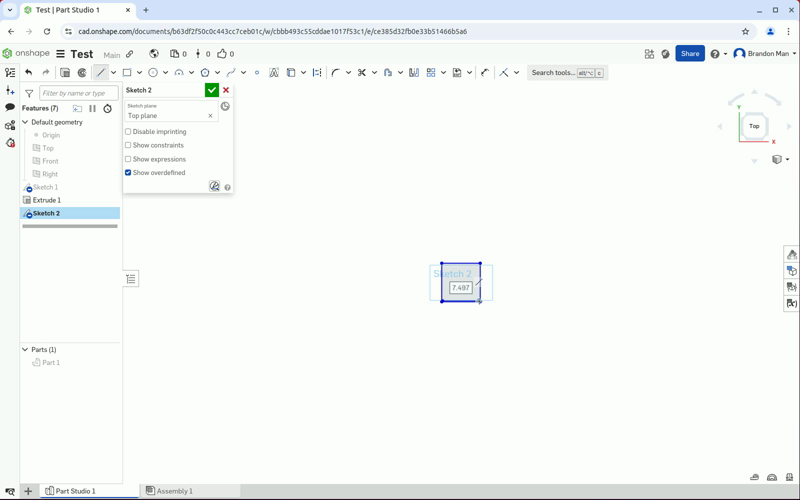
key_up(shift)
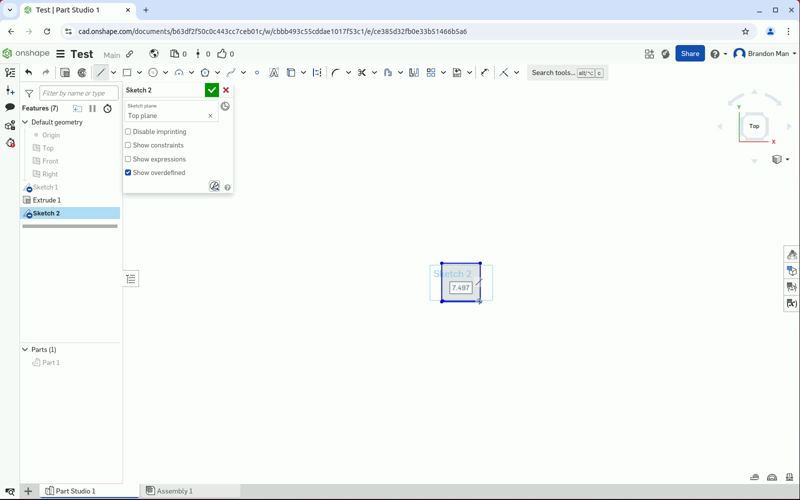
key_down(shift)
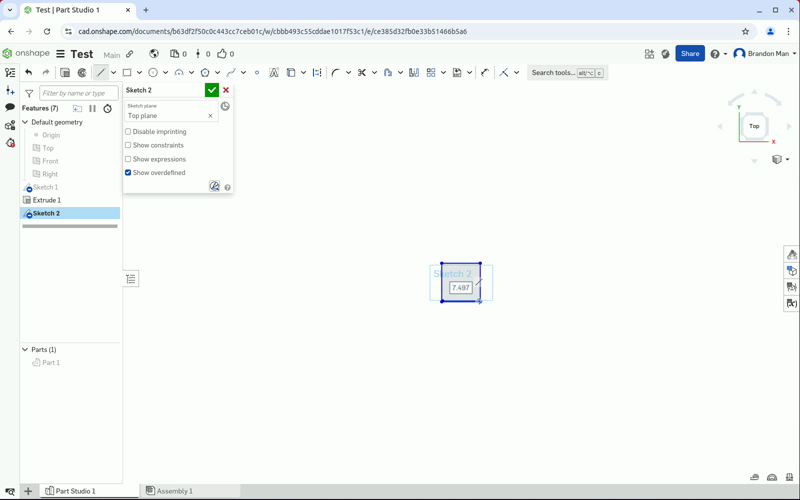
mouse_move(509, 300)
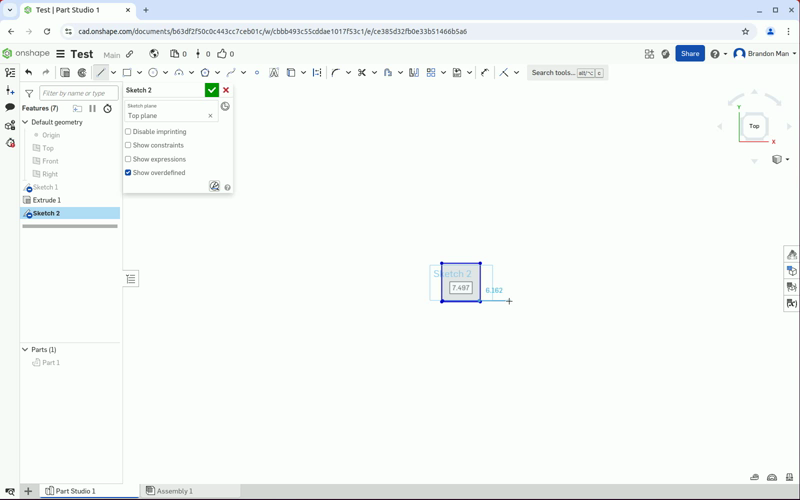
mouse_move(479, 264)
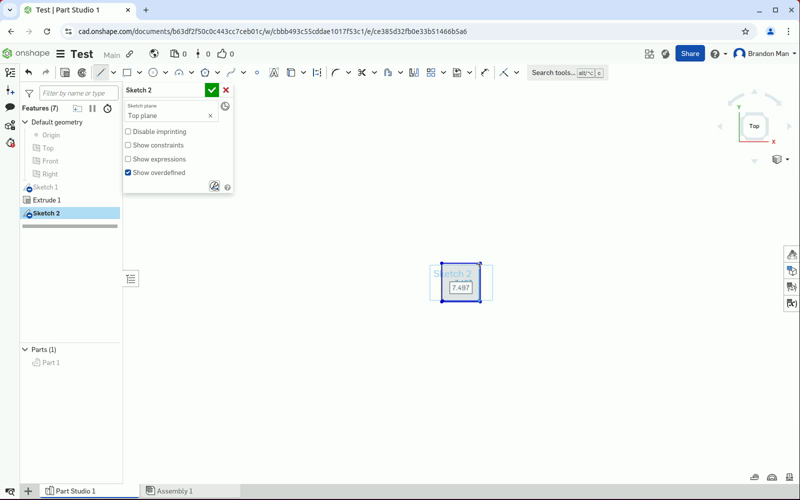
scroll(6)
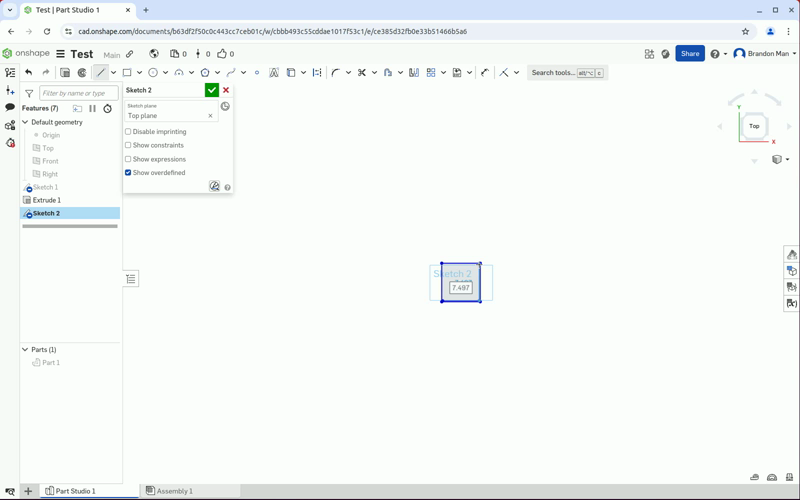
scroll(6)
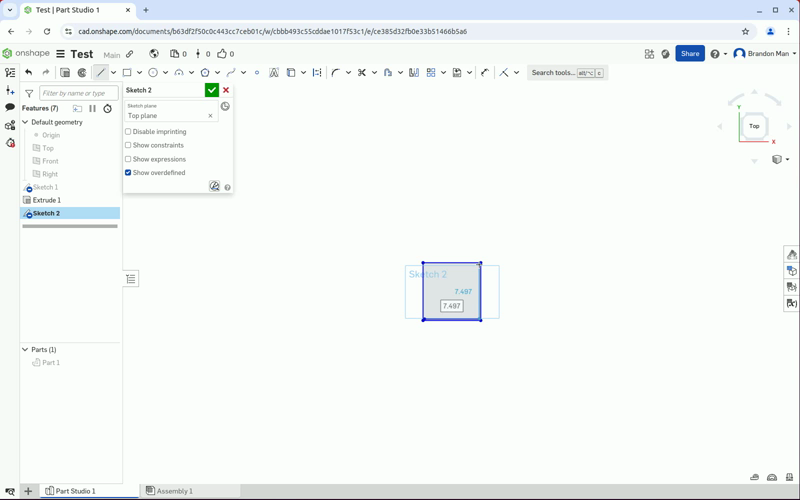
scroll(6)
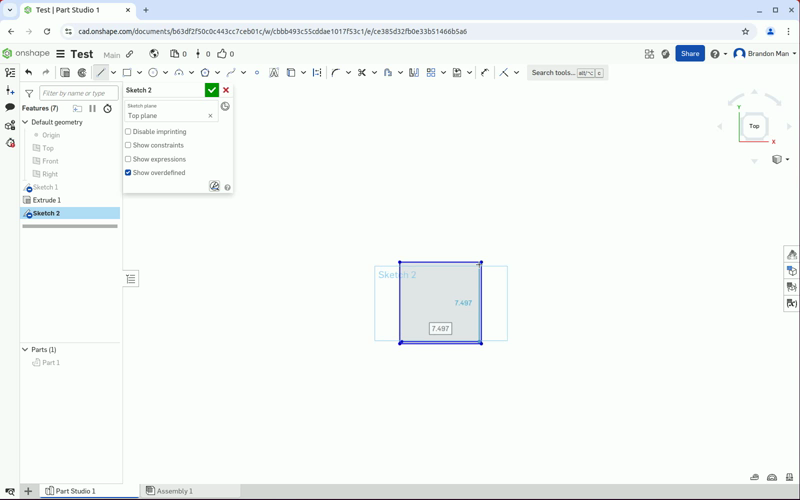
scroll(6)
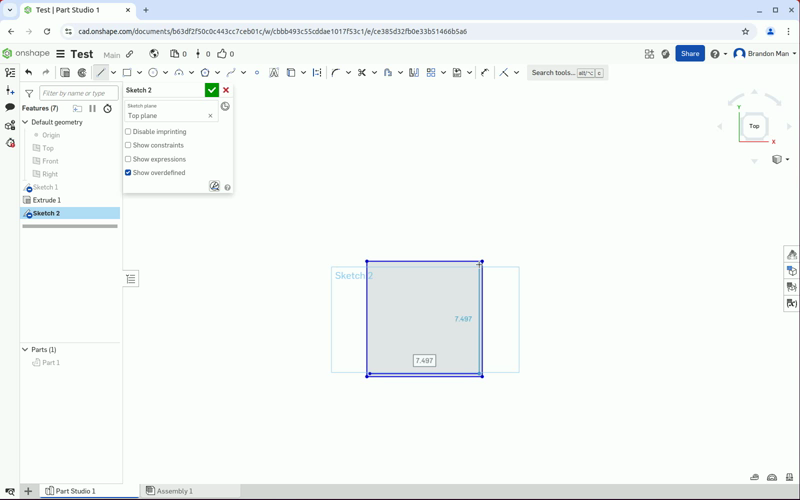
scroll(6)
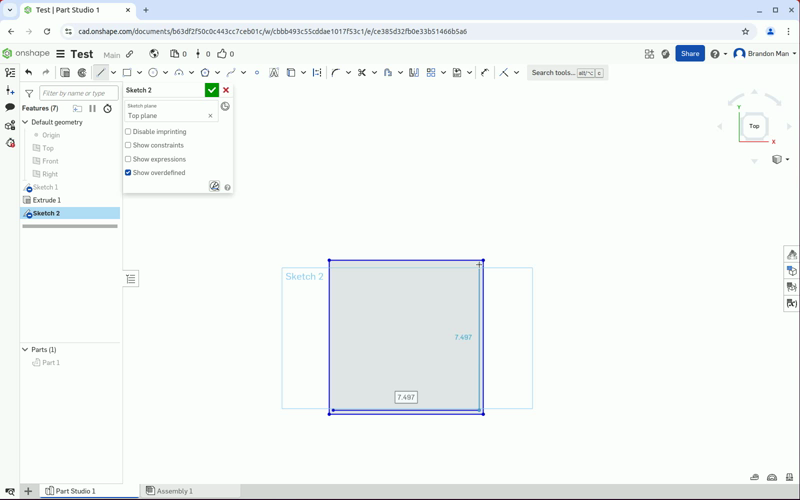
scroll(6)
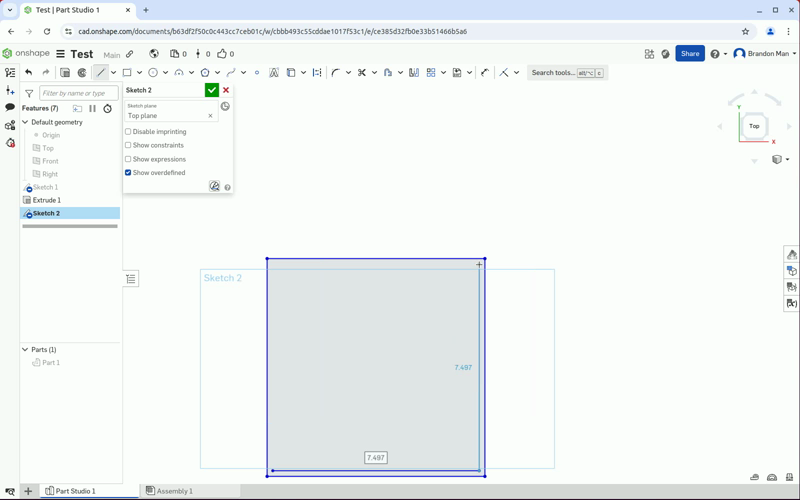
scroll(6)
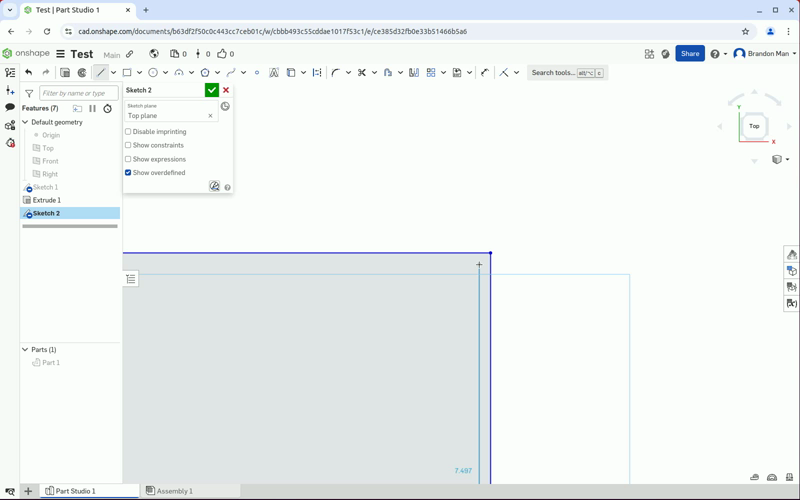
click(479, 264)
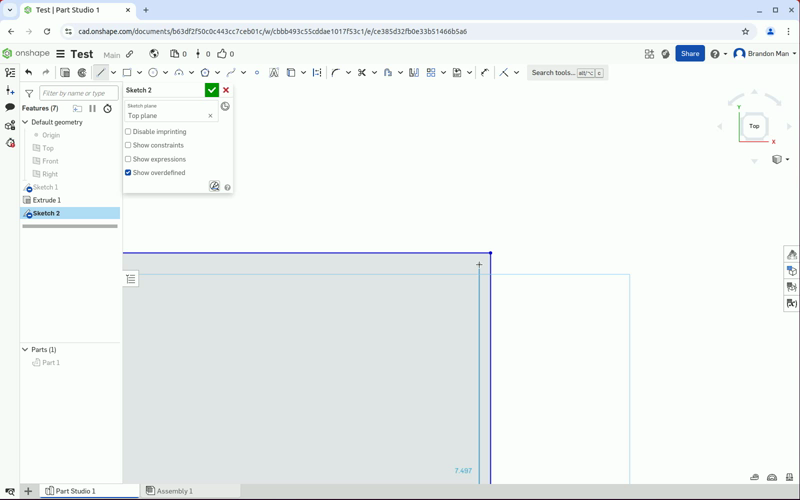
scroll(-6)
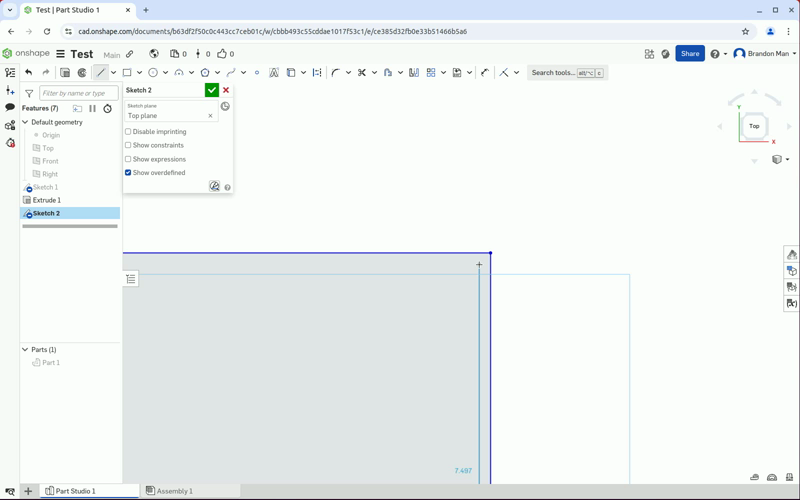
scroll(-6)
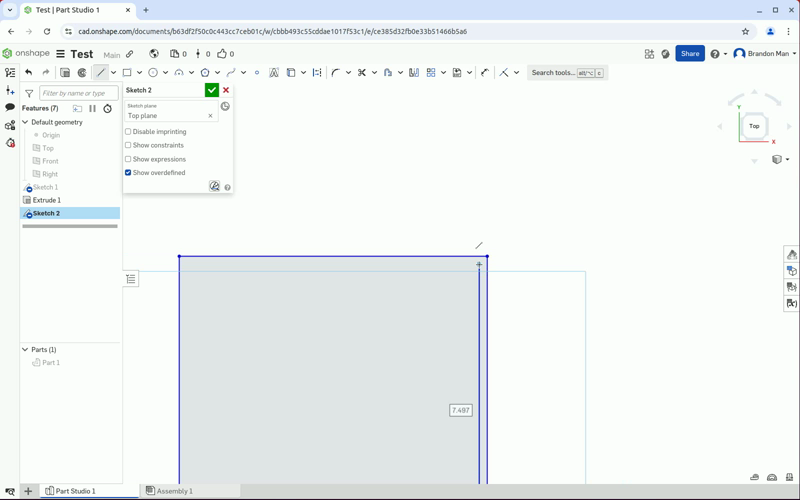
scroll(-6)
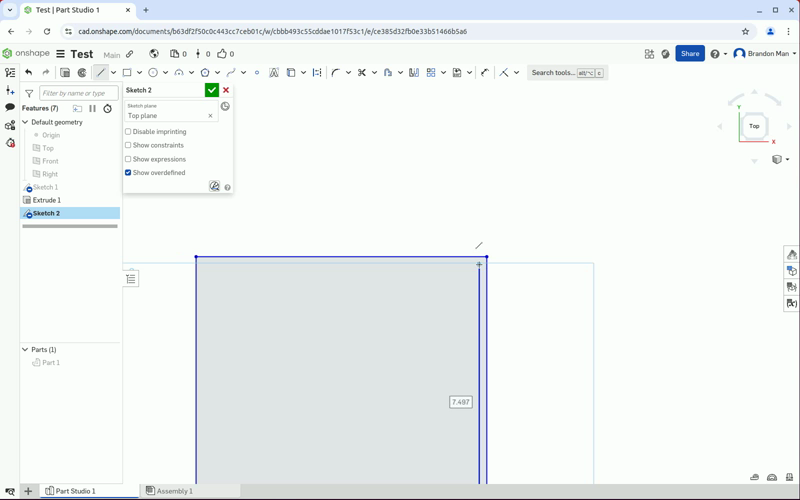
scroll(-6)
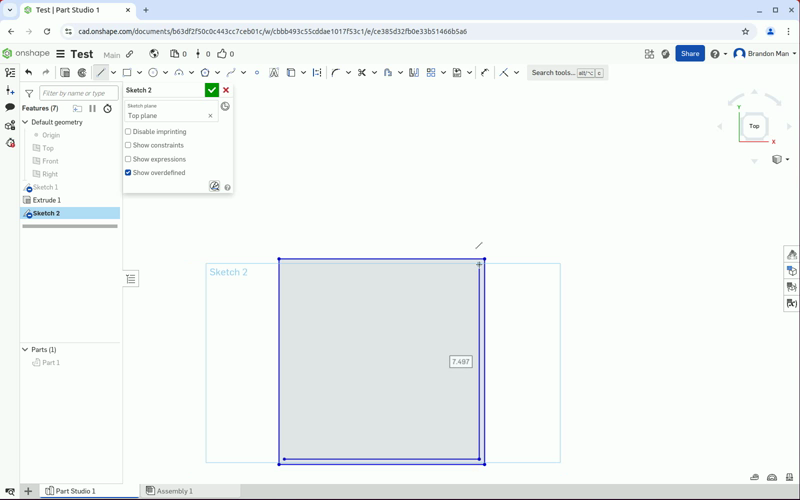
scroll(-6)
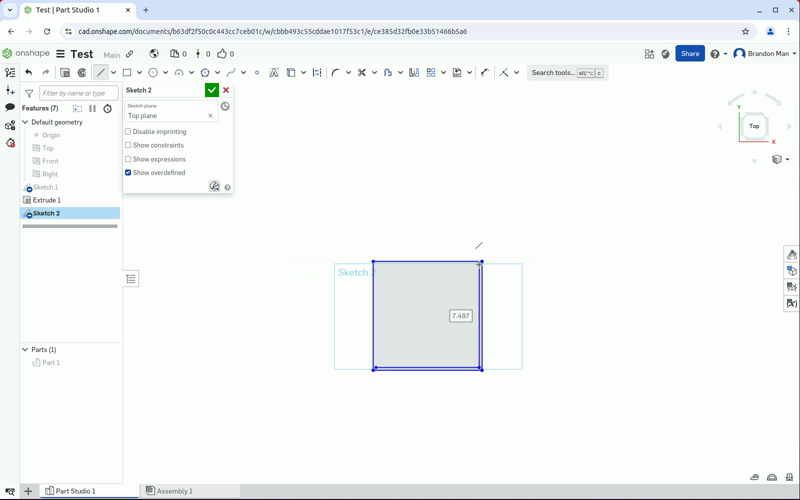
scroll(-6)
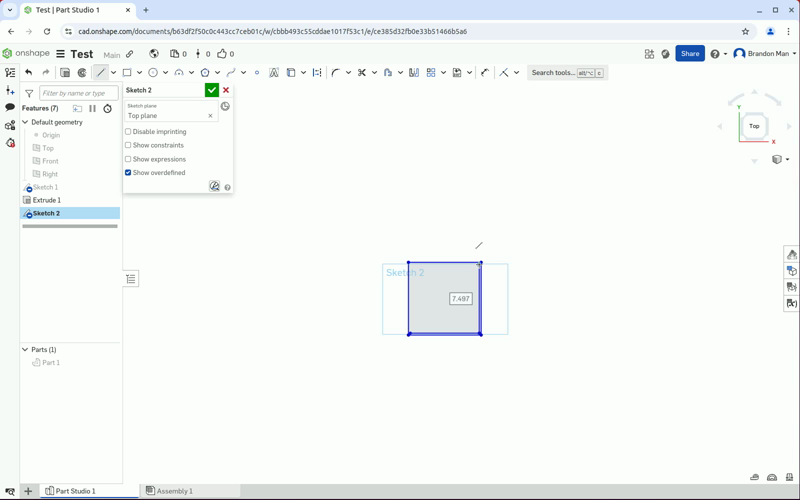
scroll(-6)
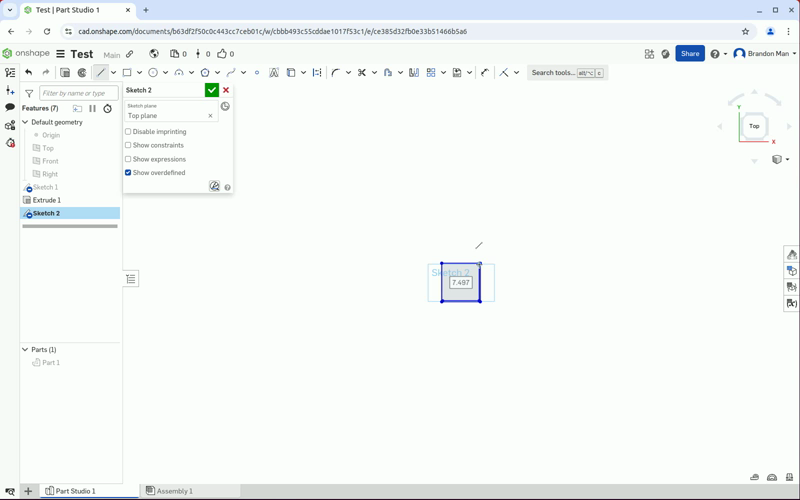
key_up(shift)
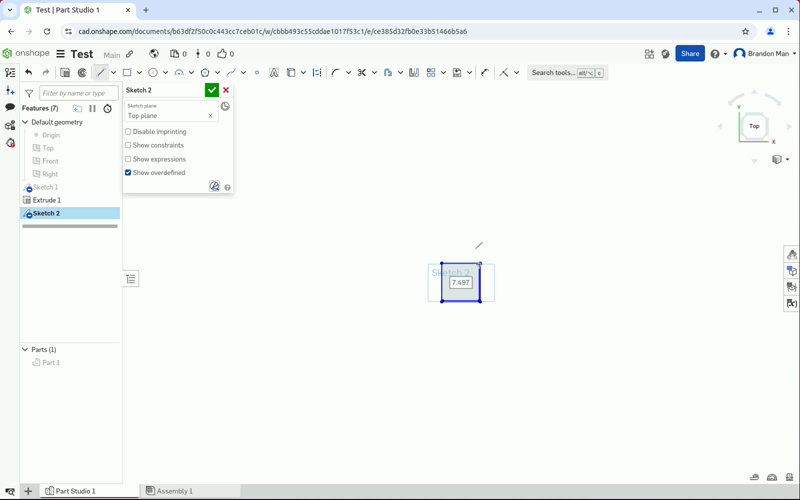
key_down(shift)
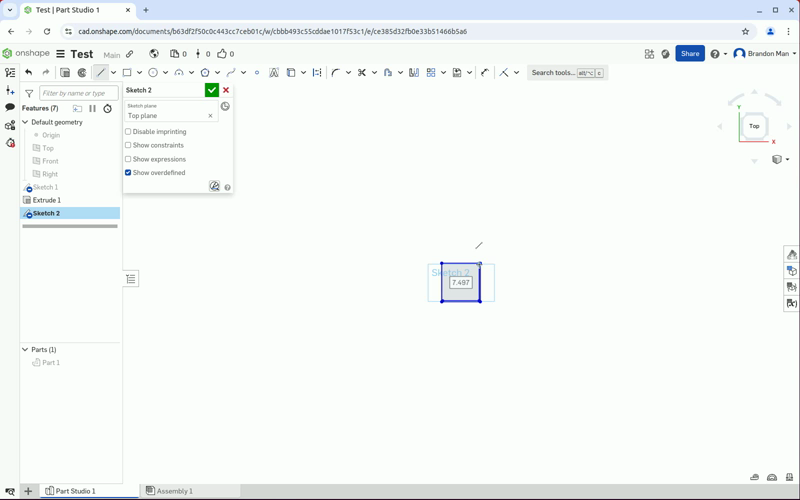
mouse_move(509, 264)
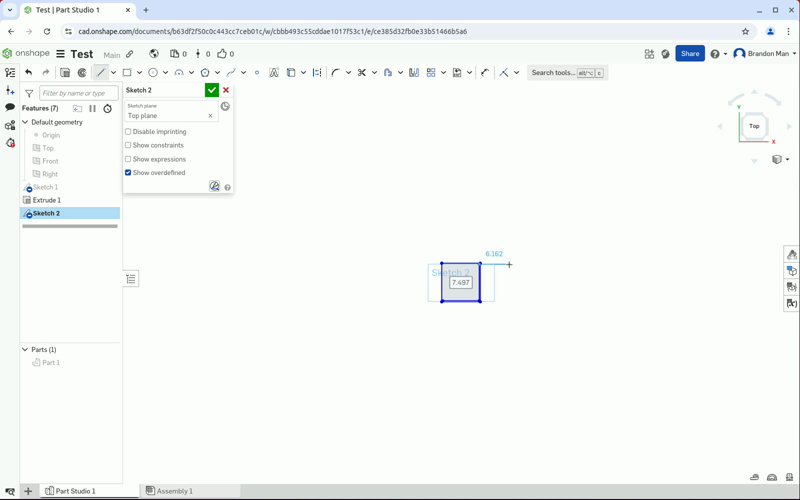
mouse_move(442, 264)
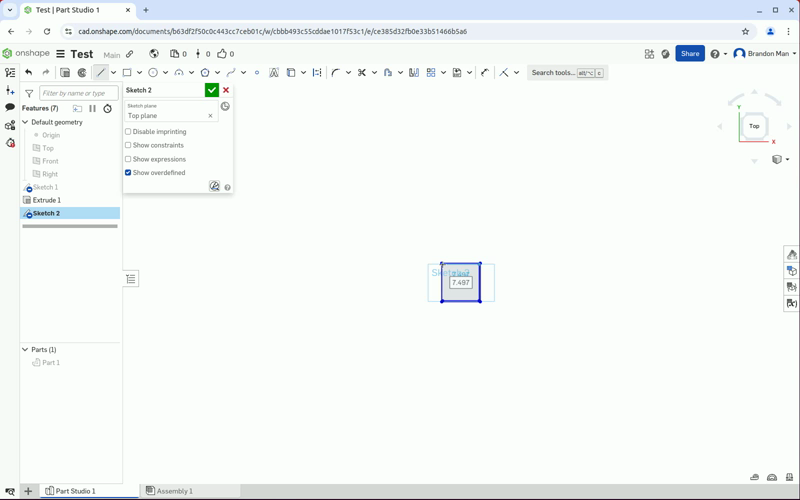
scroll(6)
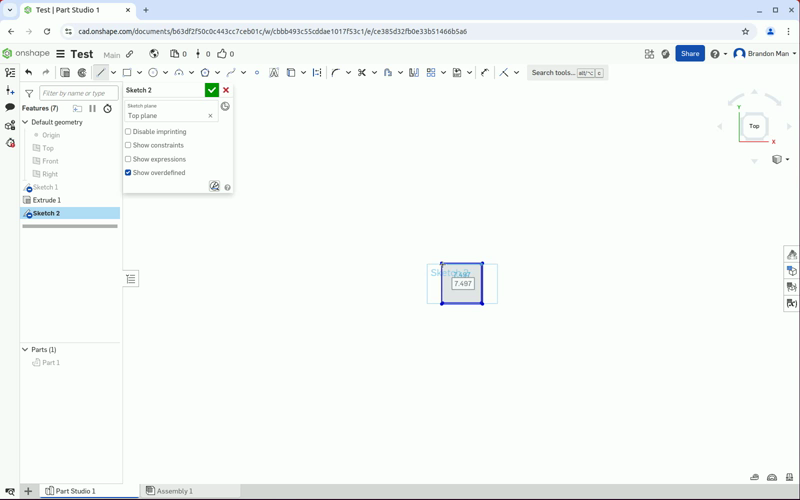
scroll(6)
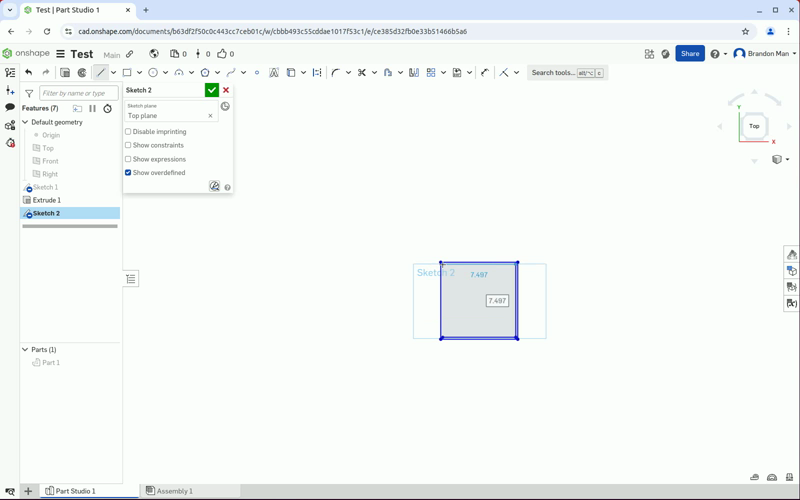
scroll(6)
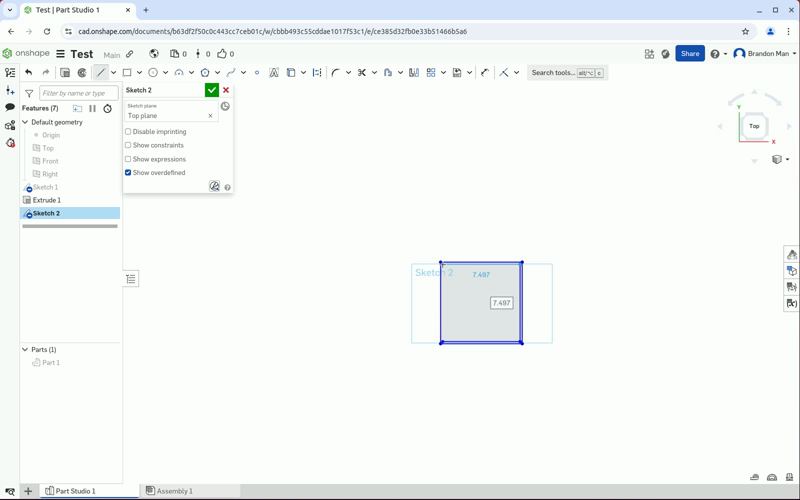
scroll(6)
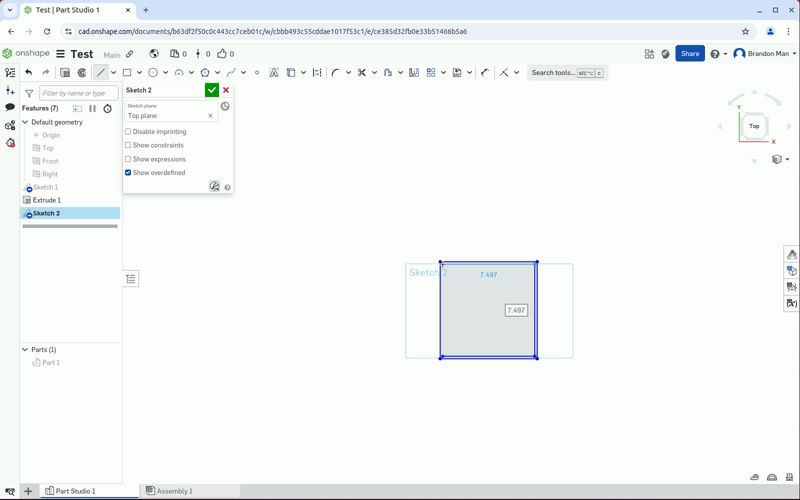
scroll(6)
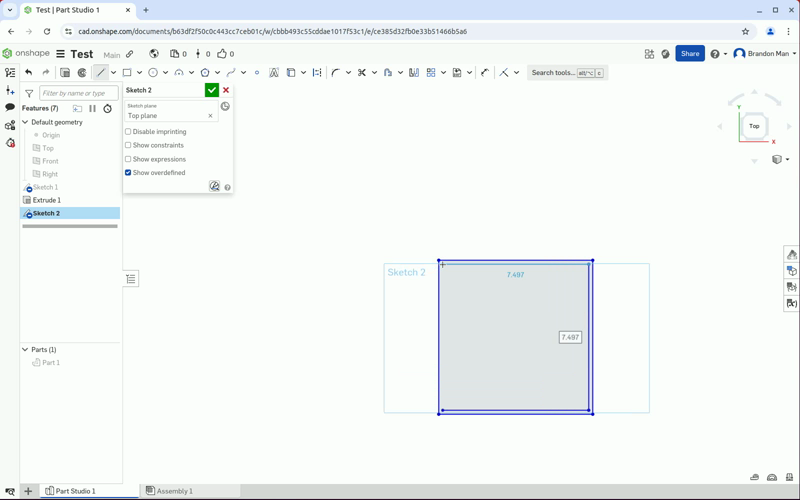
scroll(6)
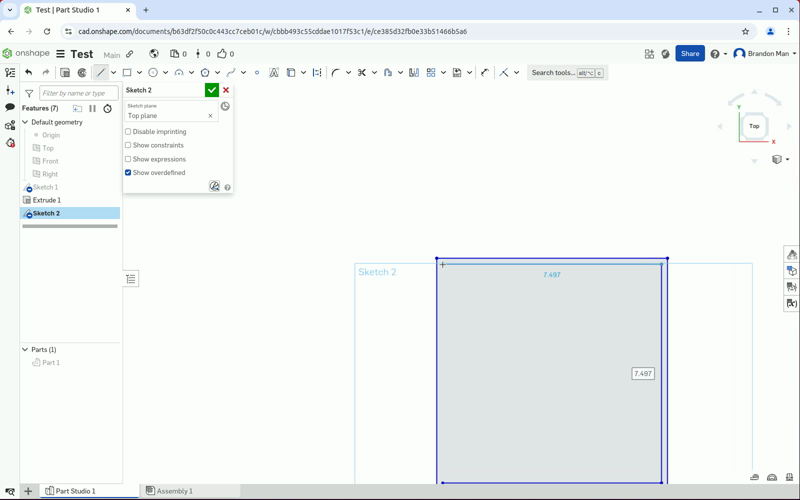
scroll(6)
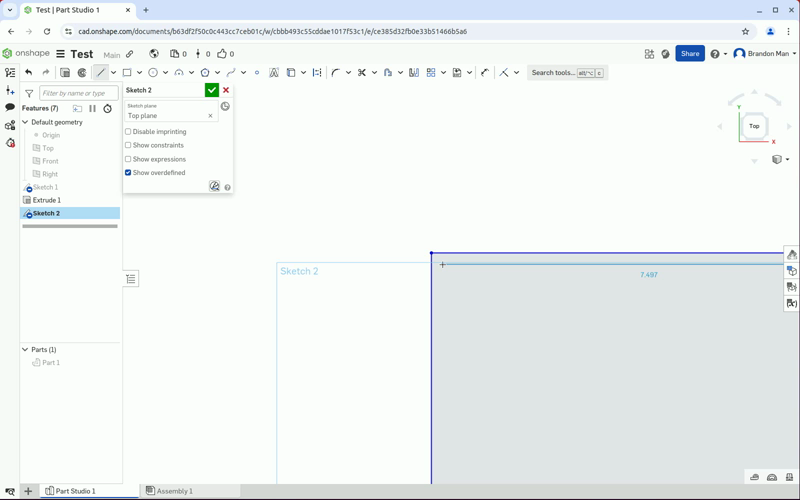
click(442, 264)
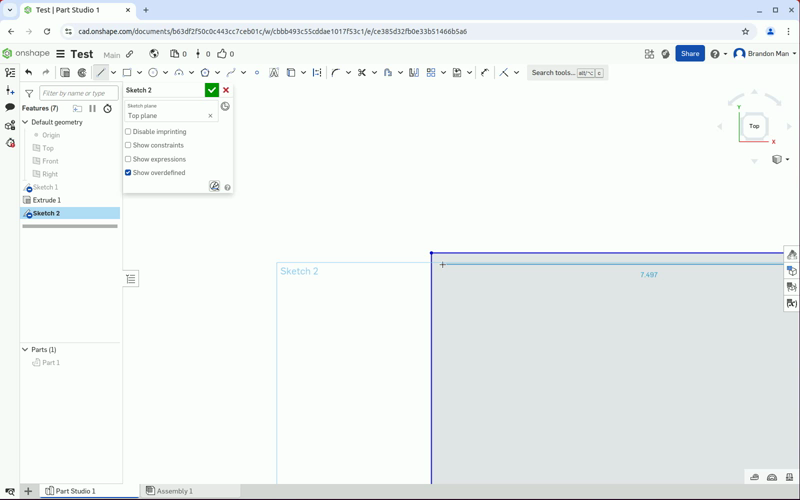
scroll(-6)
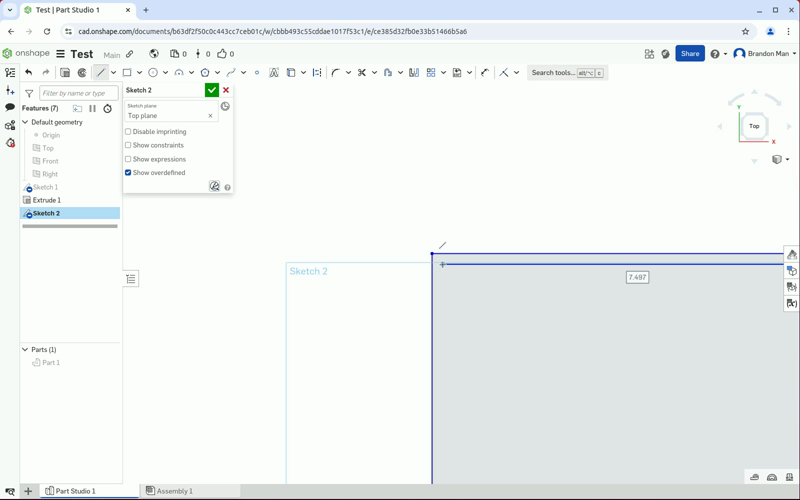
scroll(-6)
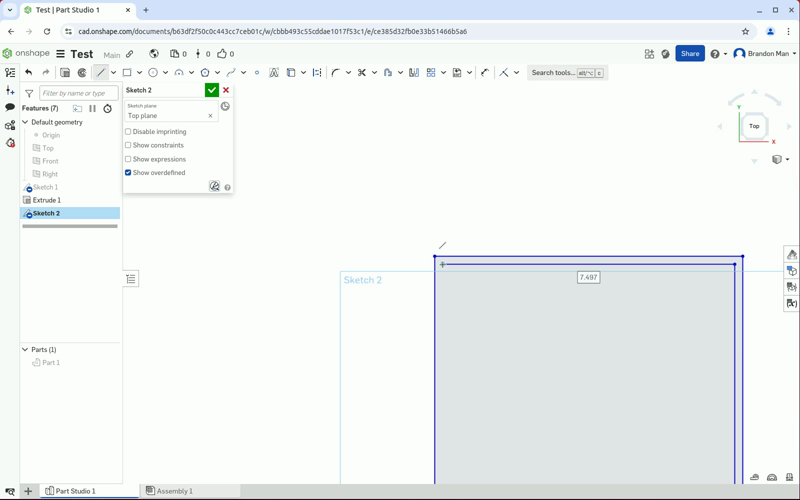
scroll(-6)
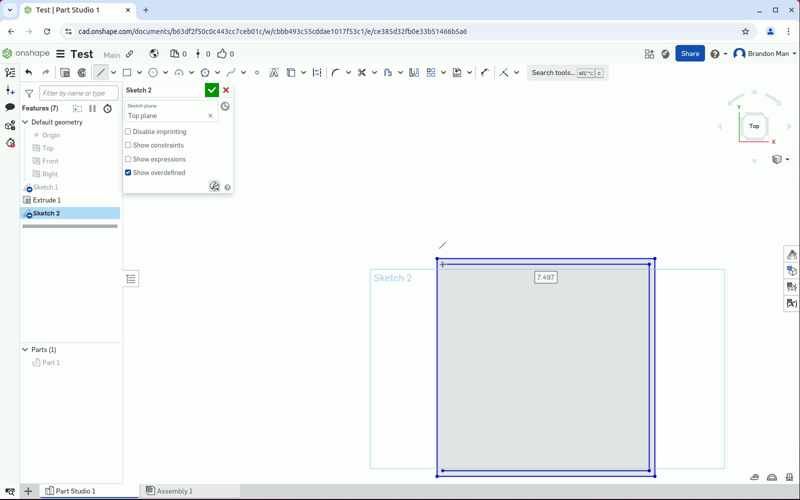
scroll(-6)
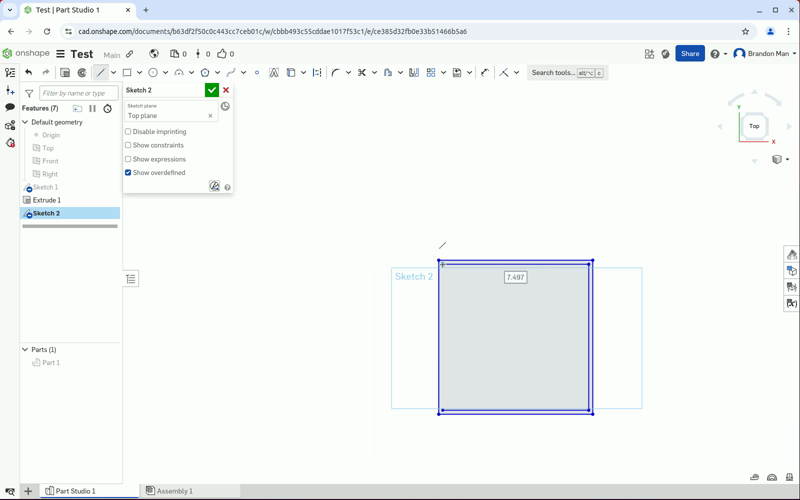
scroll(-6)
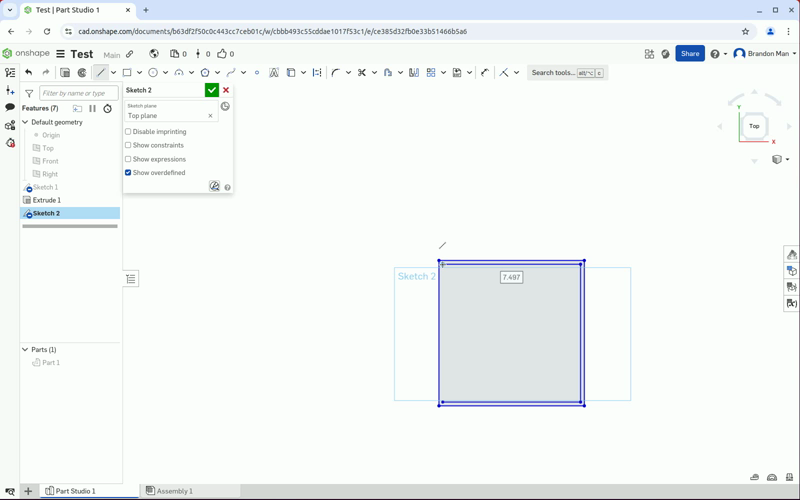
scroll(-6)
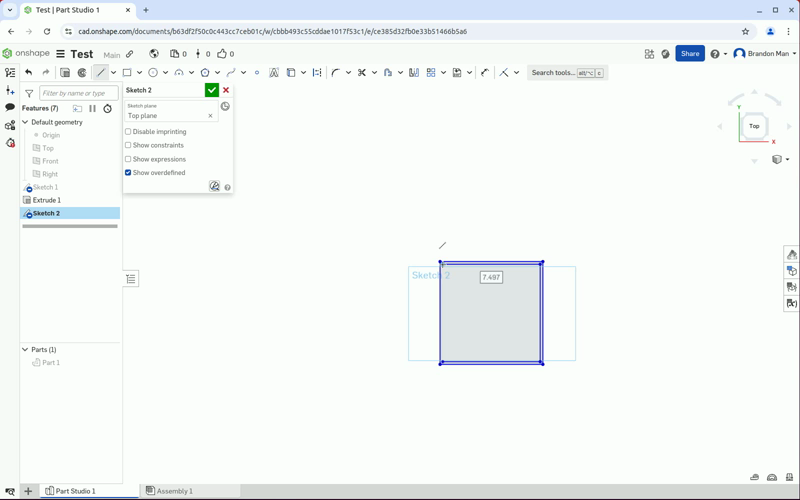
scroll(-6)
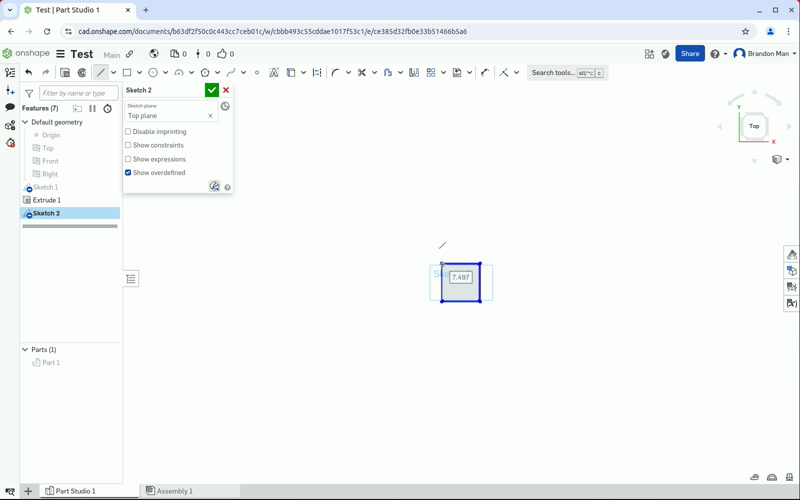
key_up(shift)
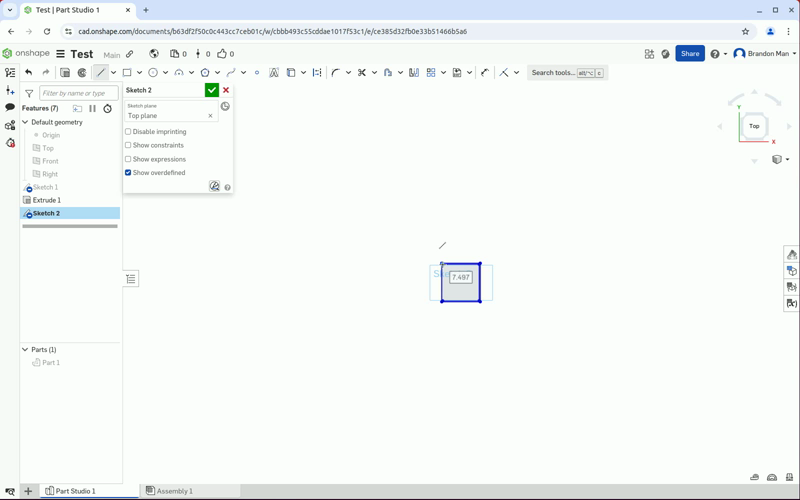
mouse_move(472, 264)
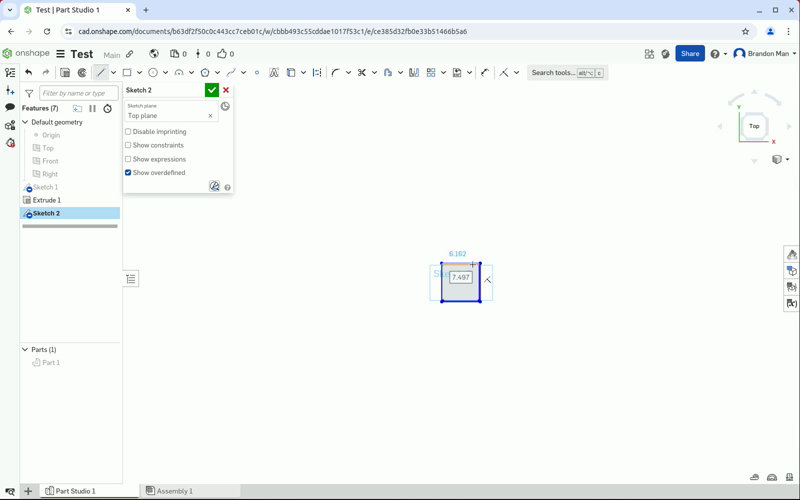
key_down(shift)
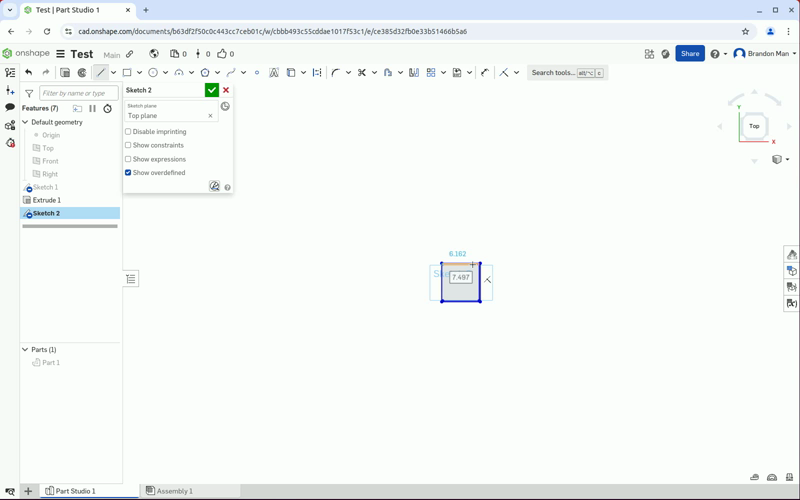
mouse_move(442, 300)
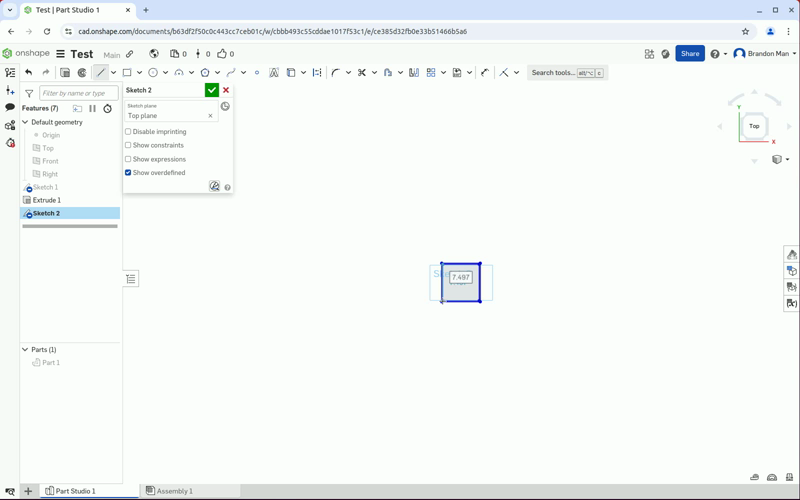
scroll(6)
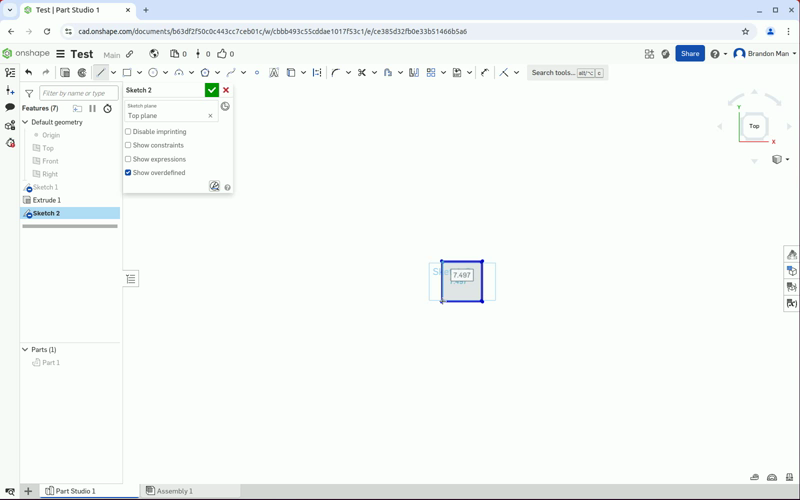
scroll(6)
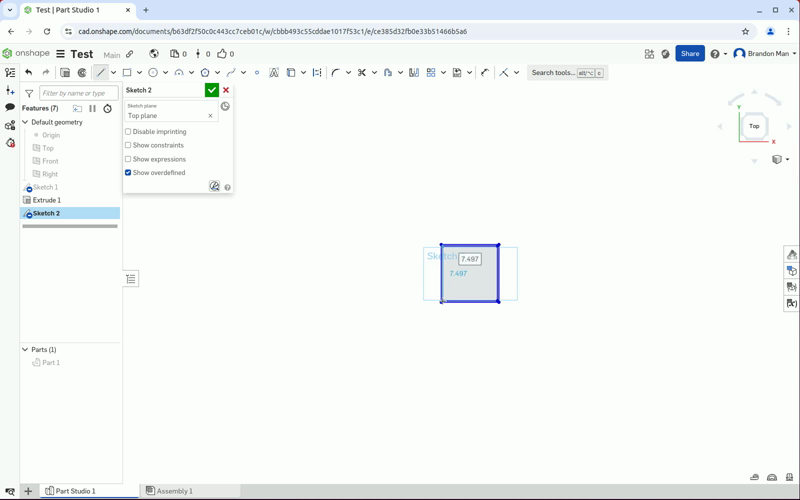
scroll(6)
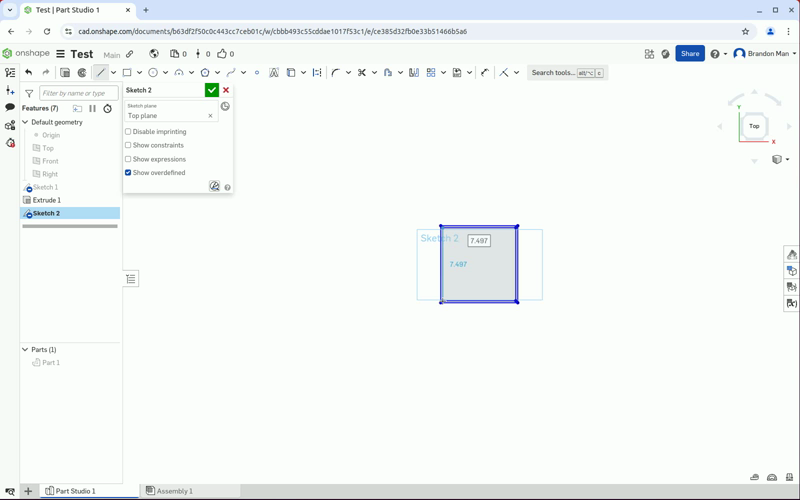
scroll(6)
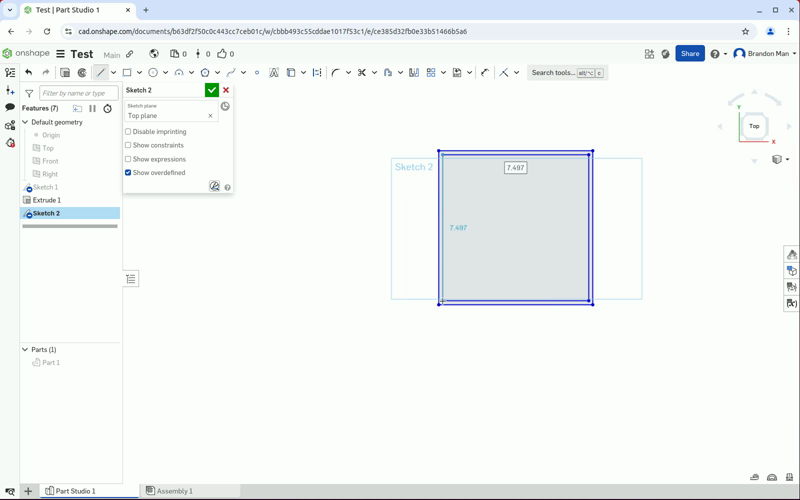
scroll(6)
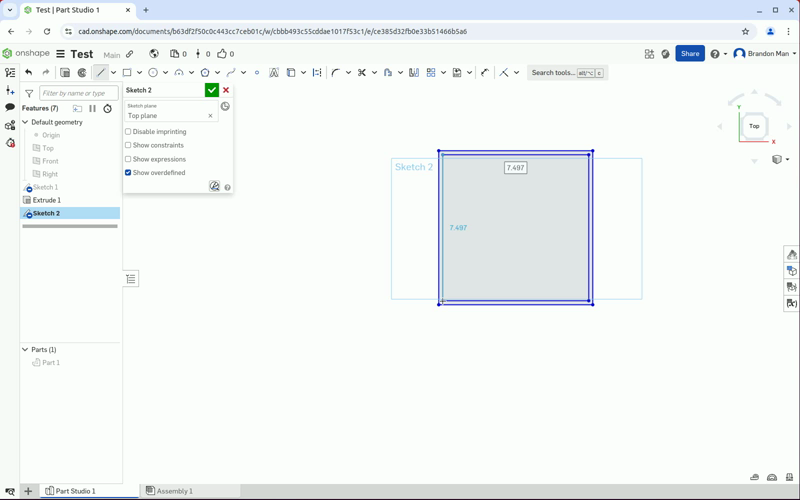
scroll(6)
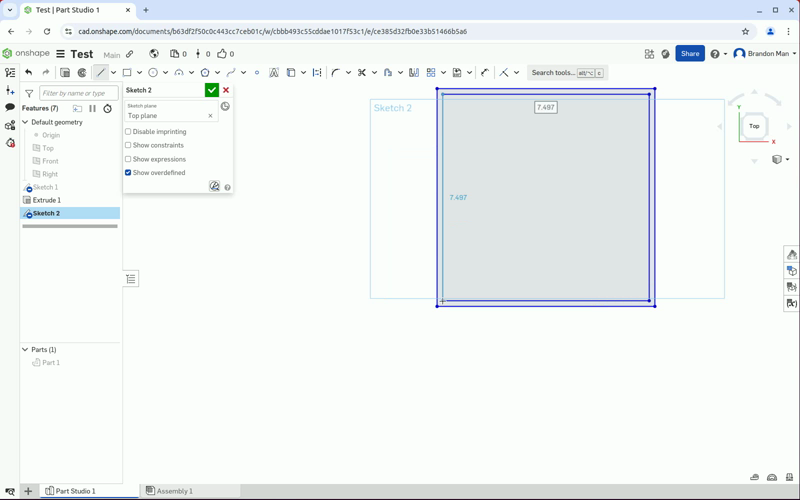
scroll(6)
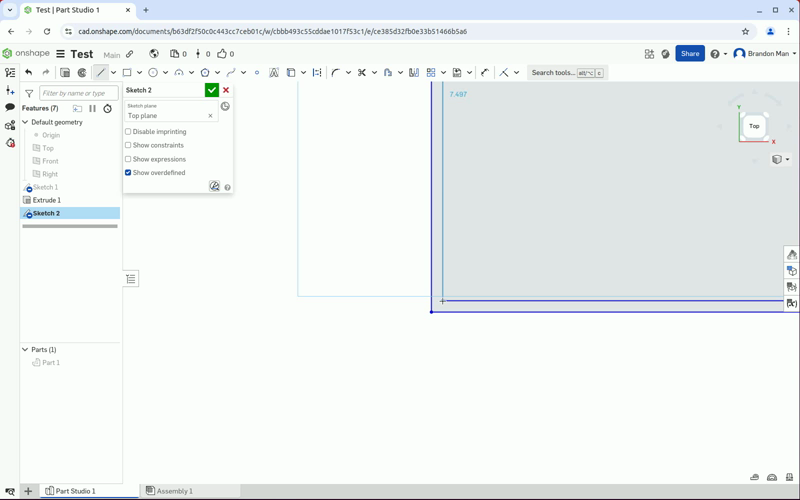
key_up(shift)
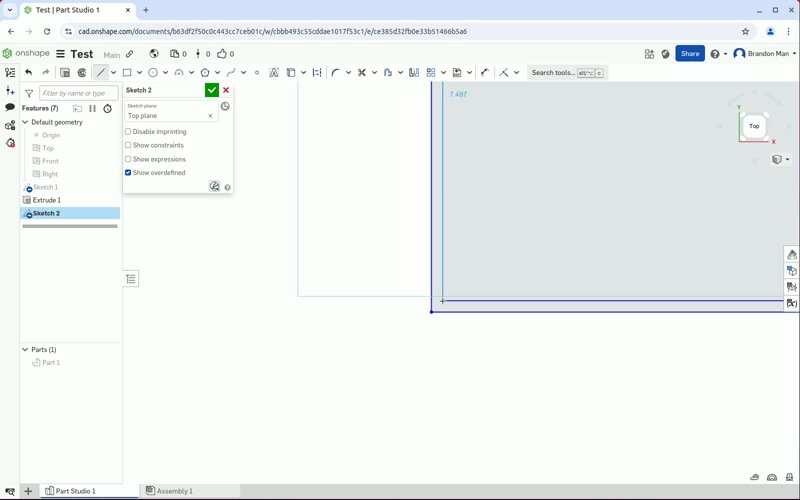
click(442, 300)
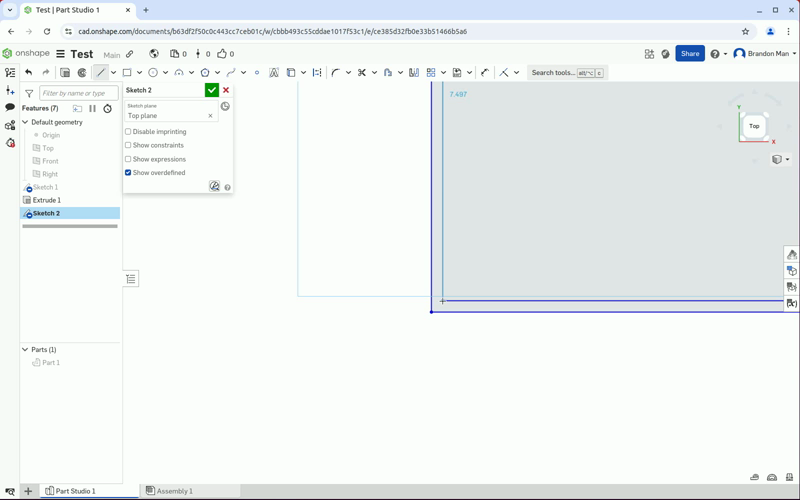
scroll(-6)
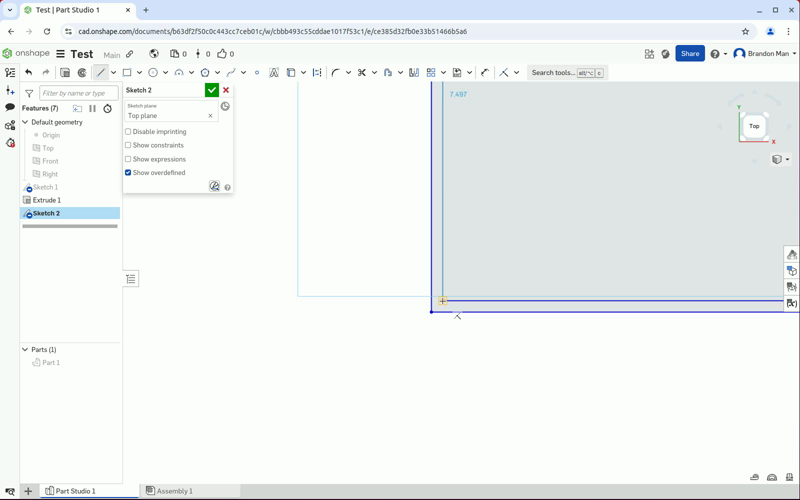
scroll(-6)
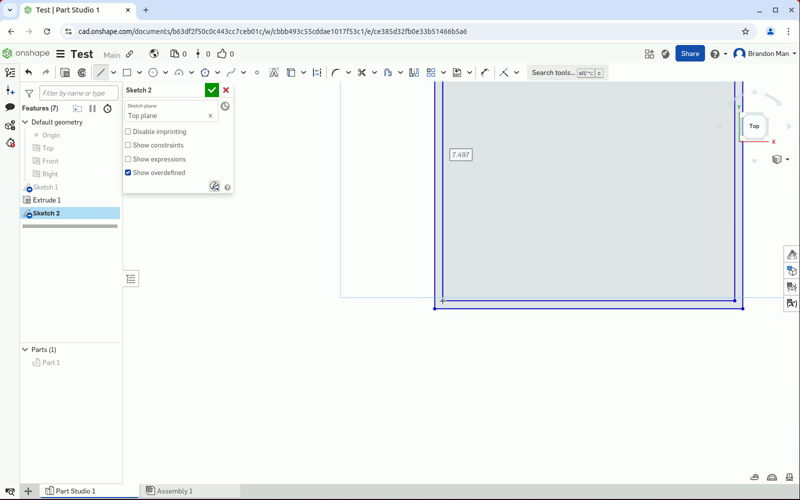
scroll(-6)
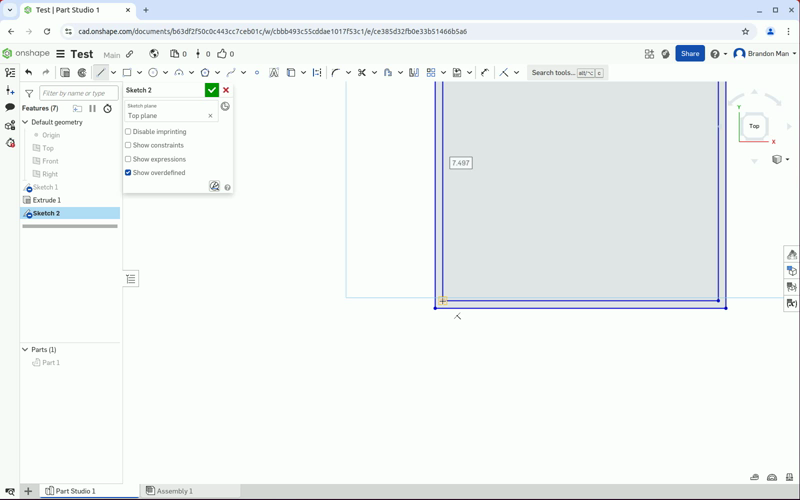
scroll(-6)
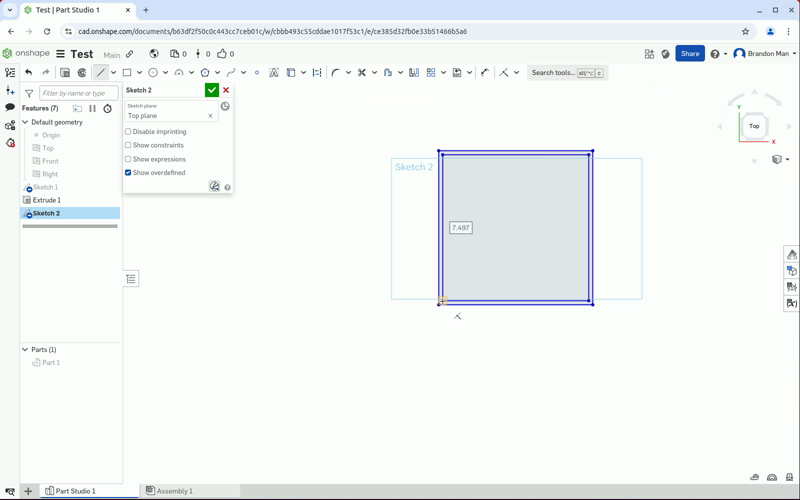
scroll(-6)
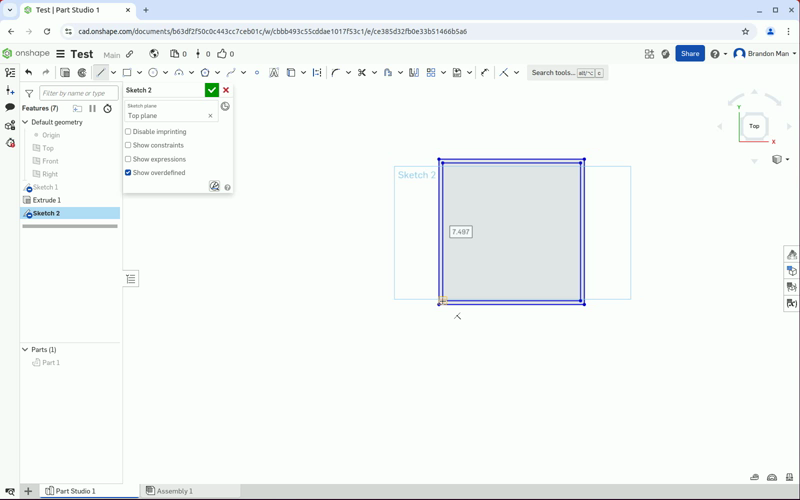
scroll(-6)
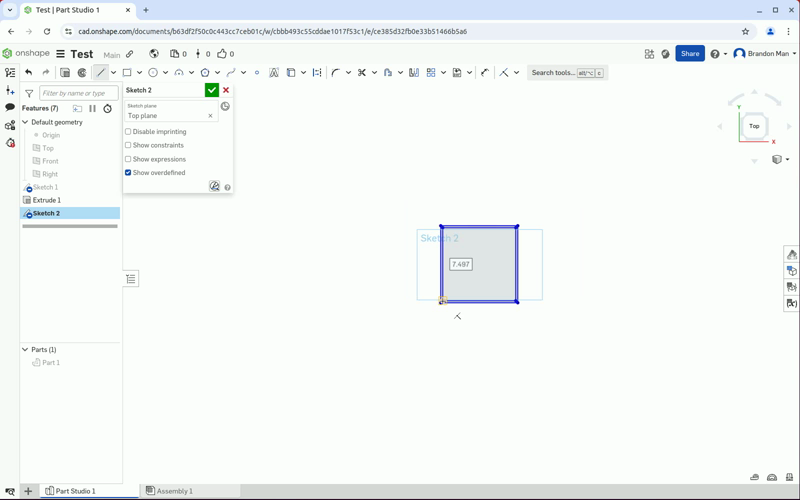
scroll(-6)
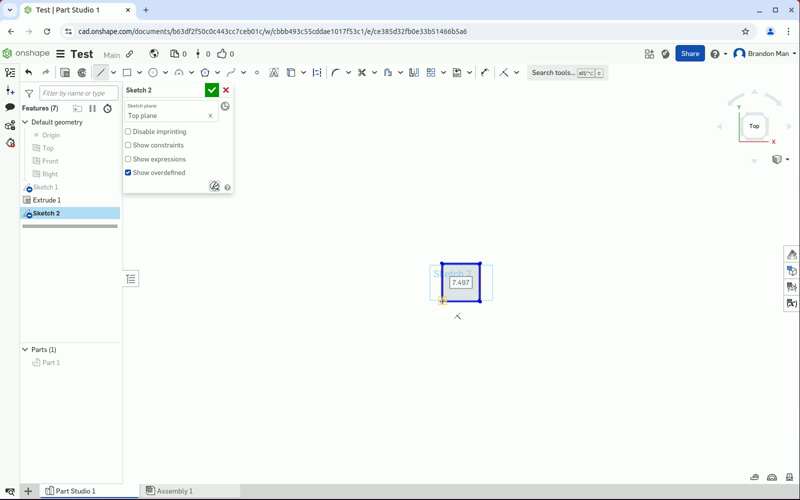
key(esc)
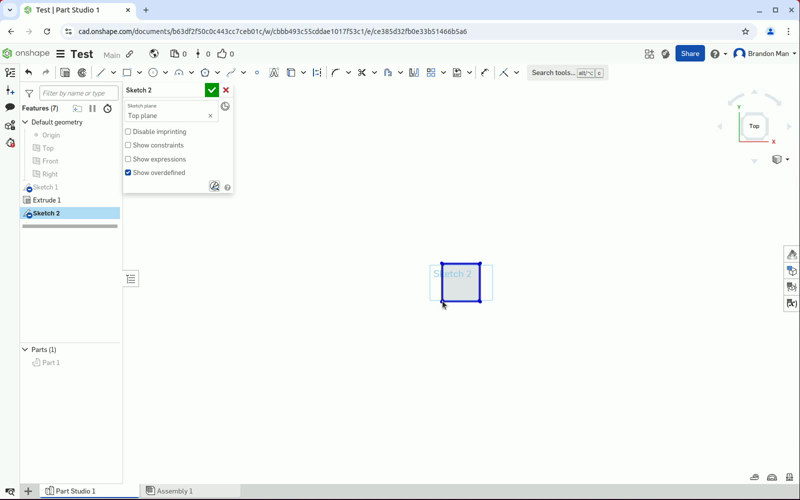
mouse_move(461, 301)
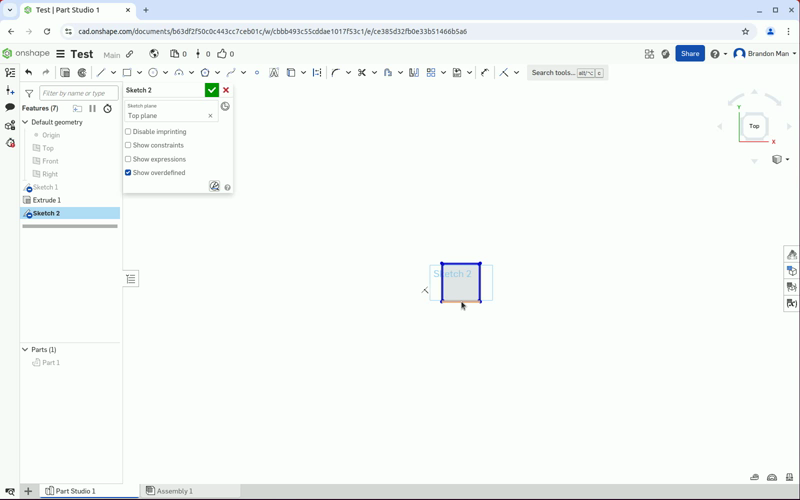
scroll(6)
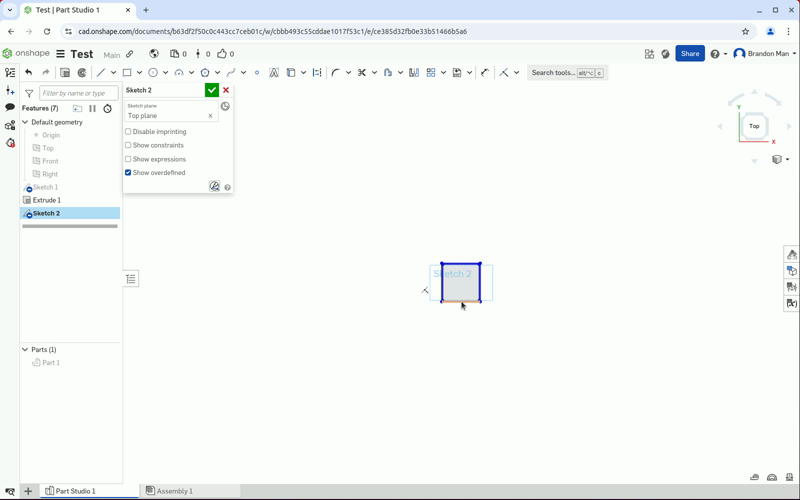
scroll(6)
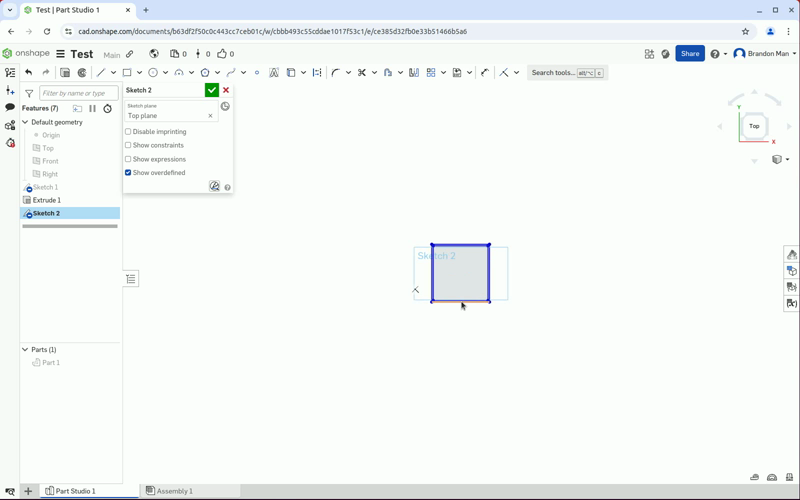
scroll(6)
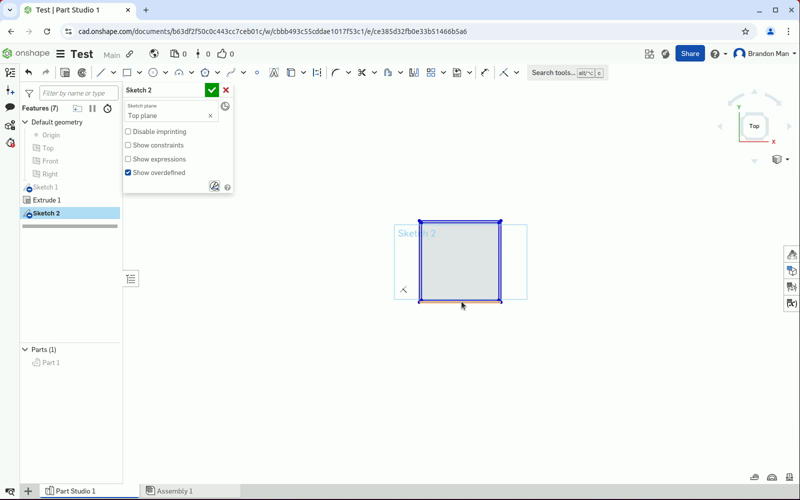
scroll(6)
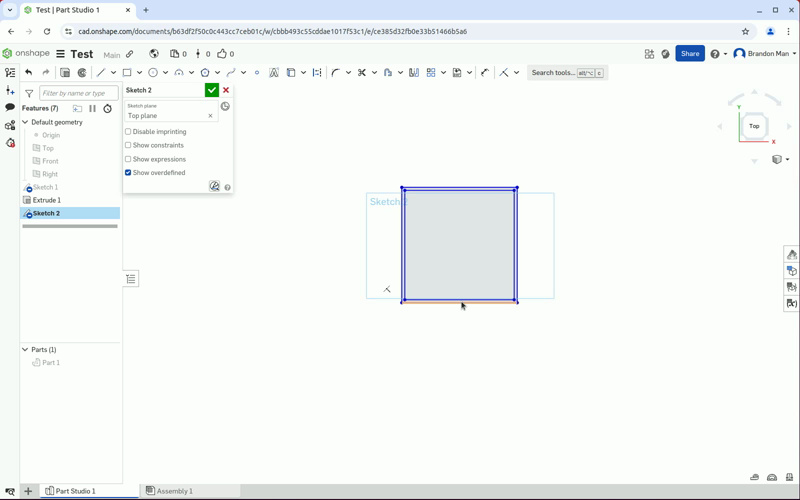
scroll(6)
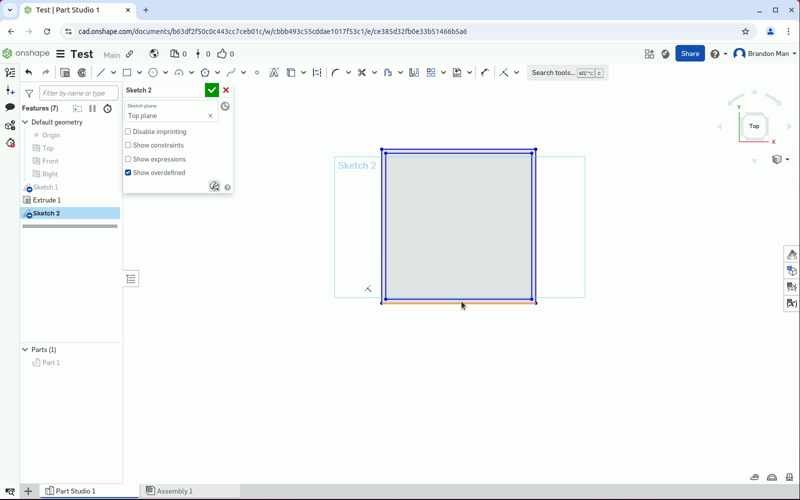
scroll(6)
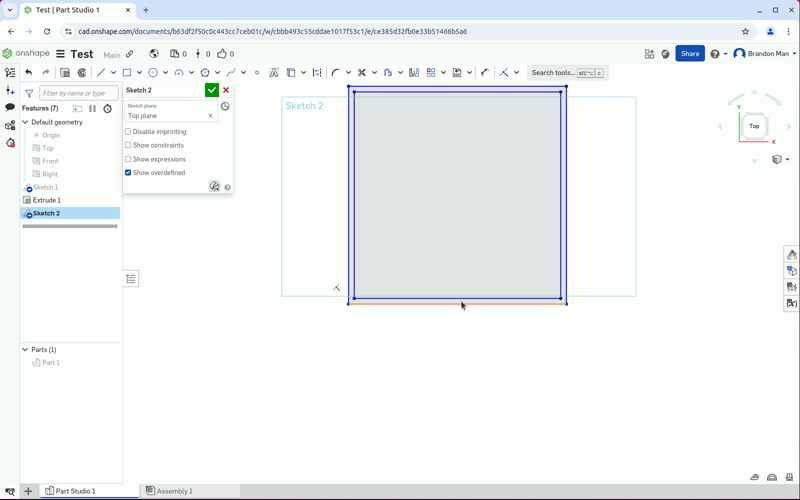
scroll(6)
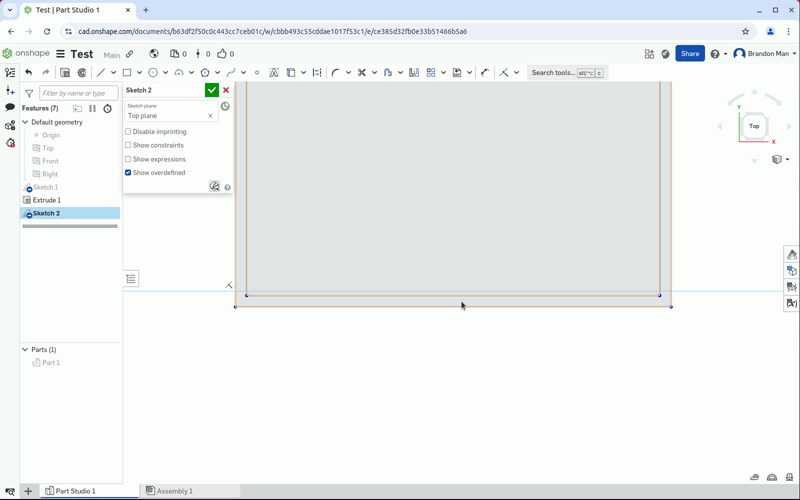
click(461, 301)
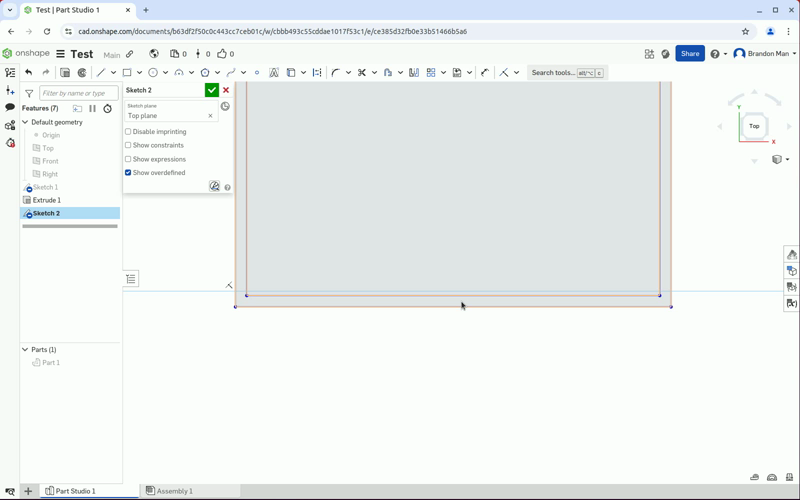
scroll(-6)
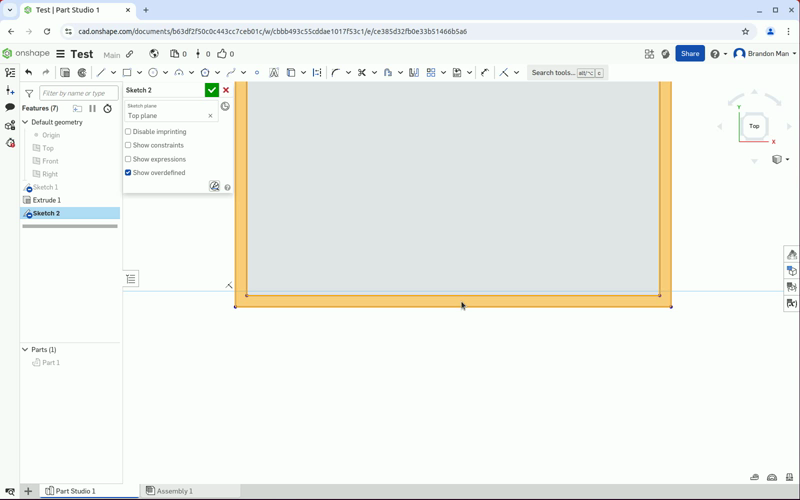
scroll(-6)
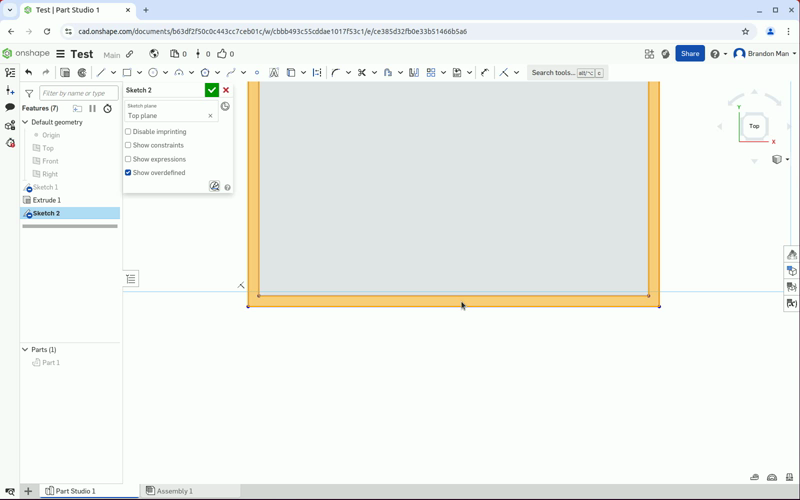
scroll(-6)
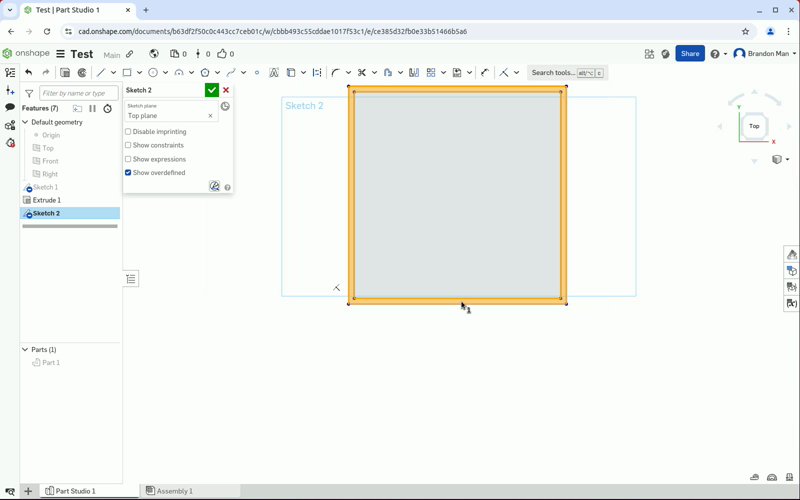
scroll(-6)
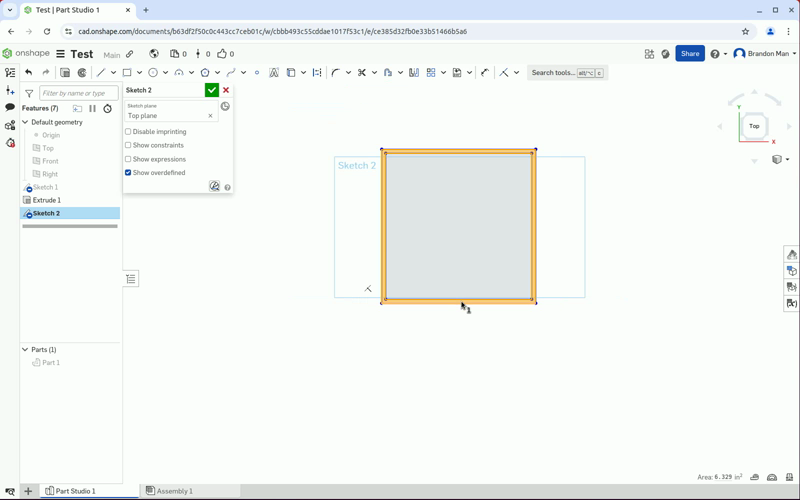
scroll(-6)
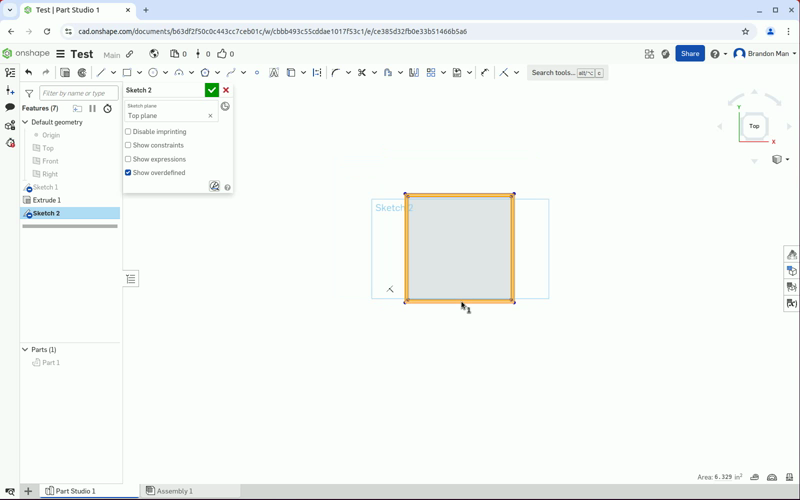
scroll(-6)
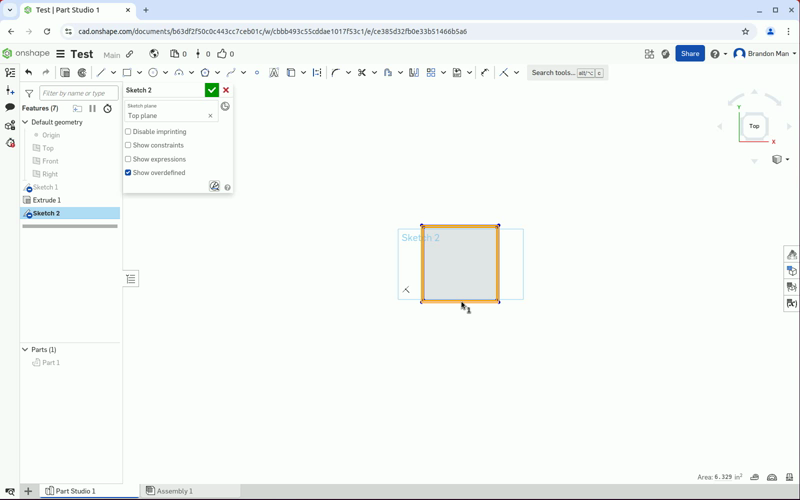
scroll(-6)
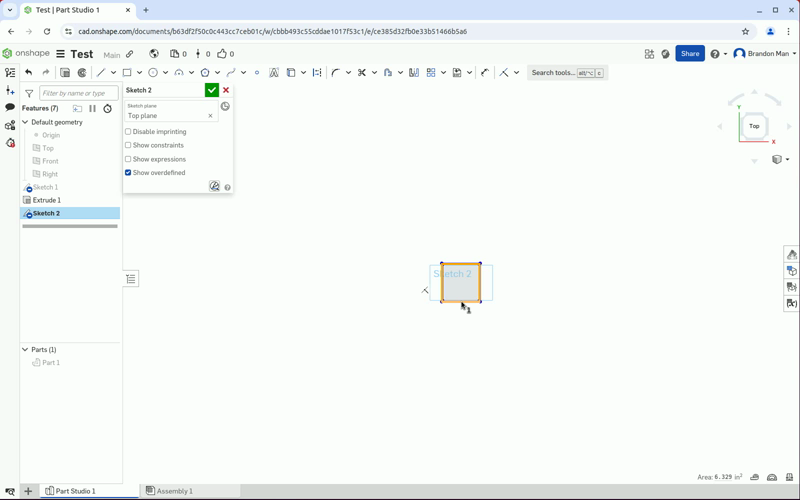
mouse_move(73, 352)
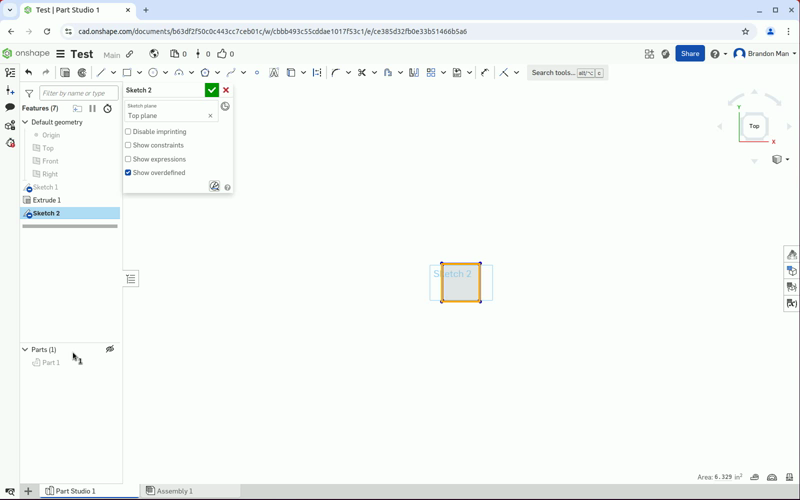
key(shift+y)
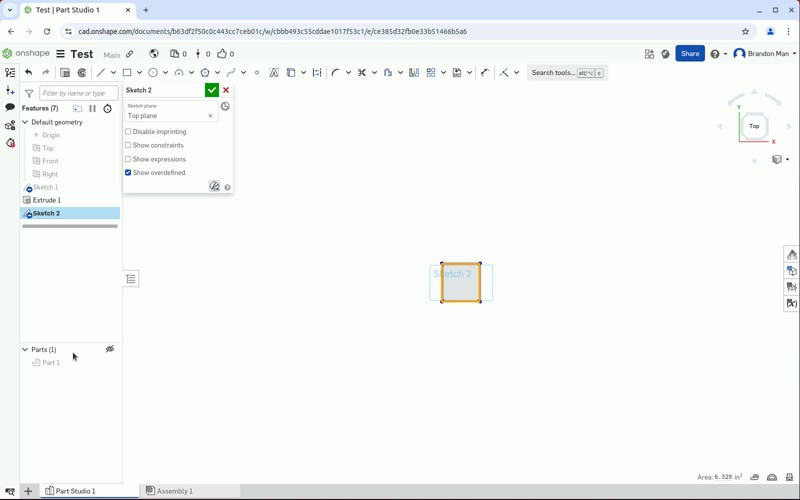
key(shift+e)
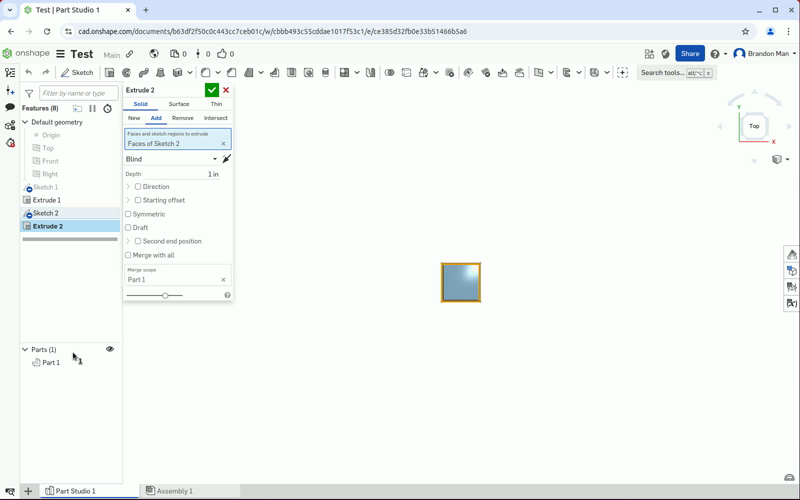
mouse_move(143, 106)
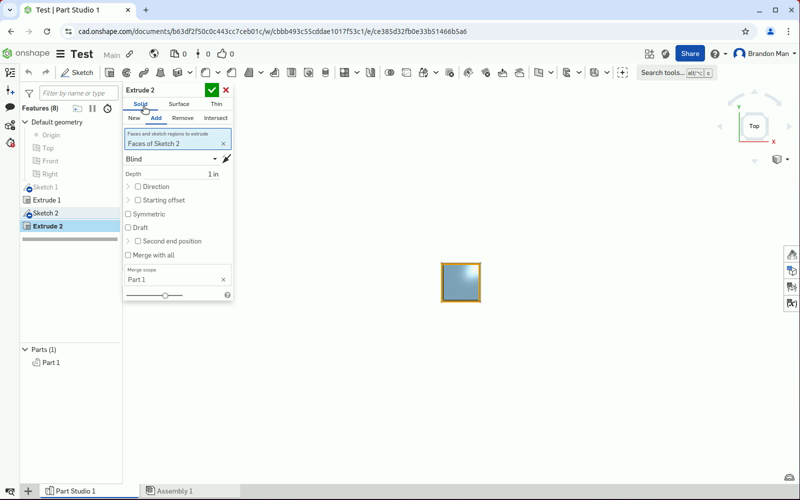
click(143, 106)
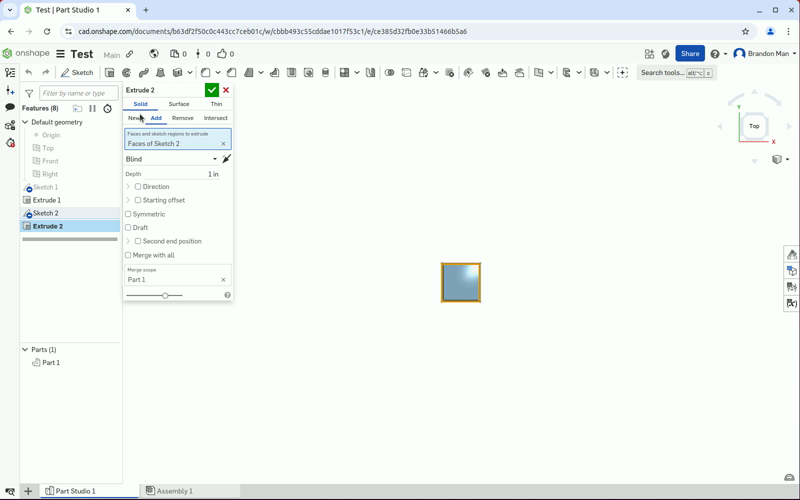
mouse_move(137, 120)
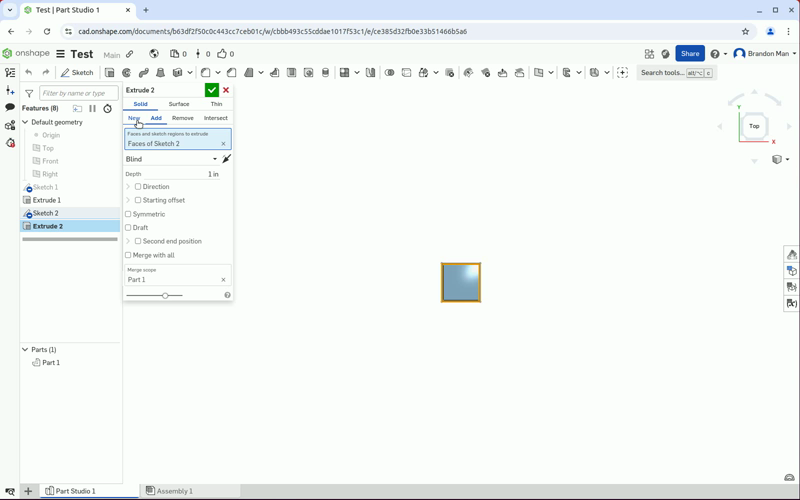
click(137, 120)
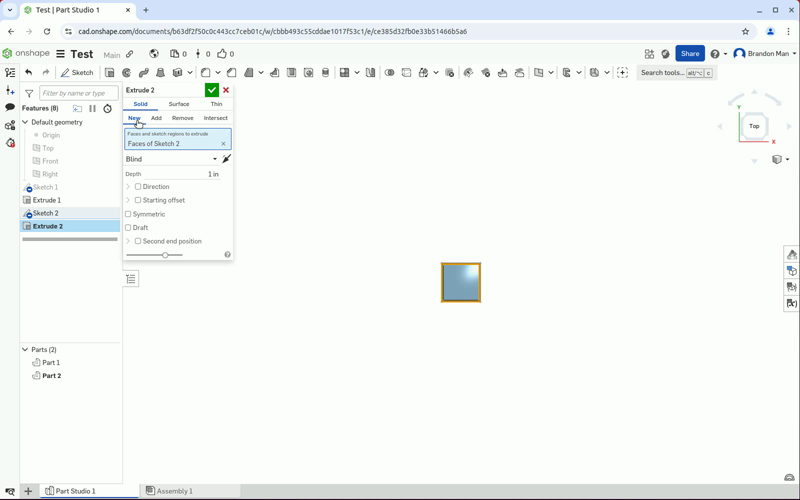
key(tab, 4)
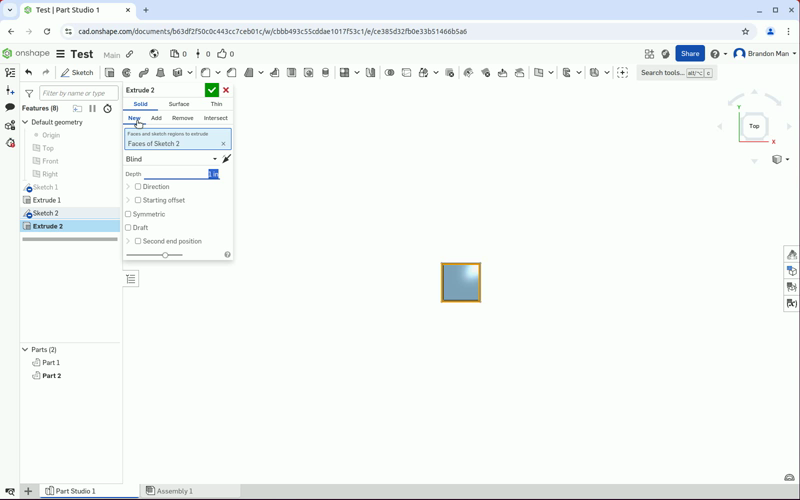
text(23.108)
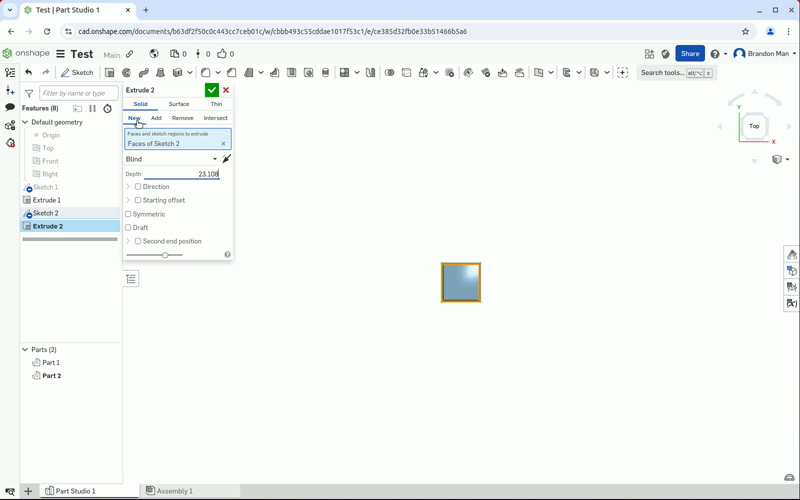
key(enter)
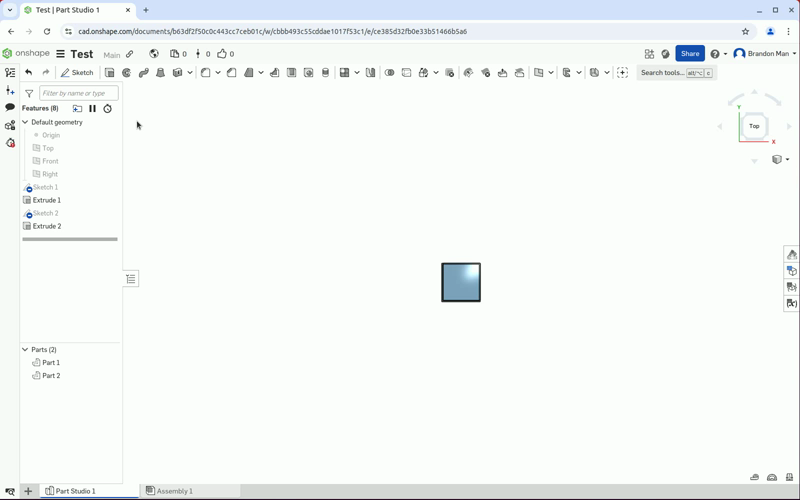
key(shift+h)
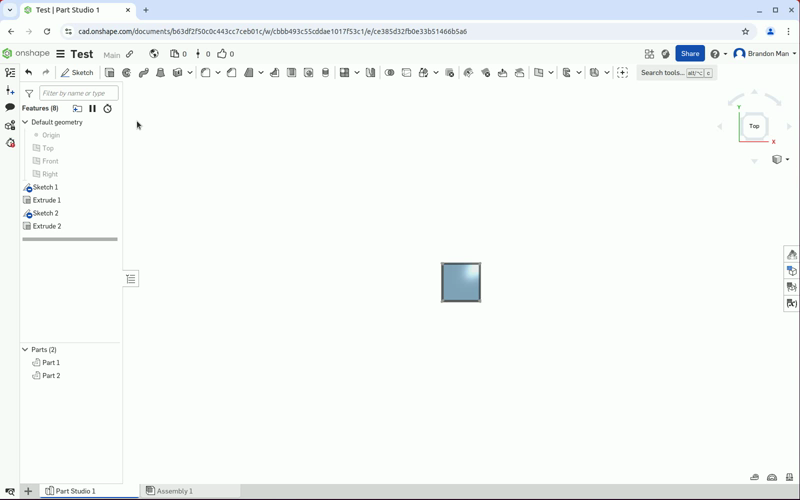
key(shift+h)
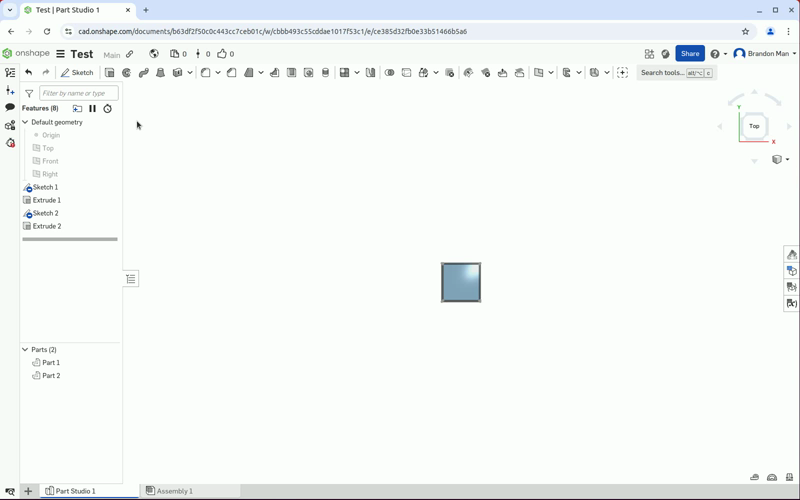
key(shift+7)
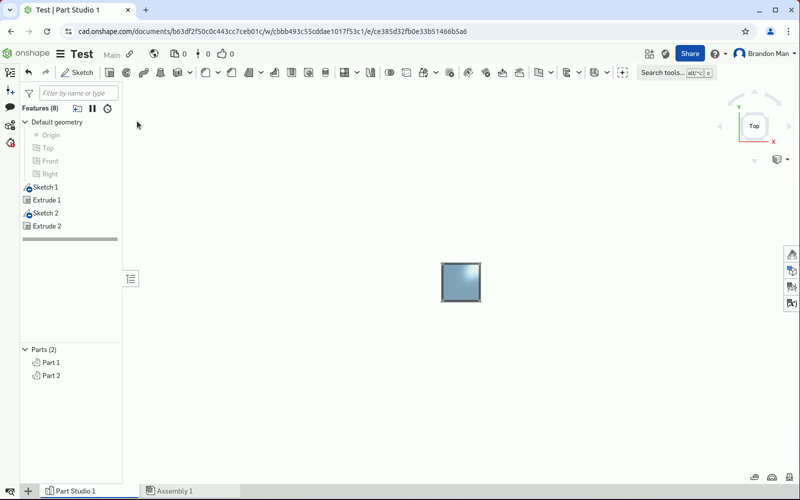
key(up, 3)
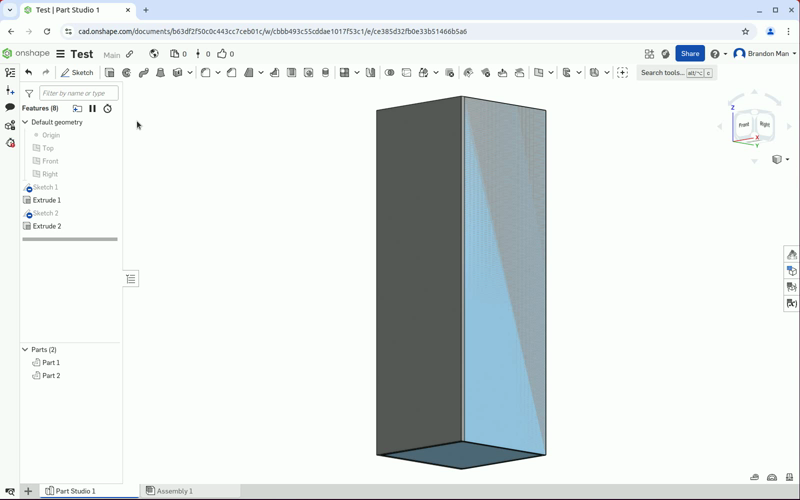
key(left, 3)
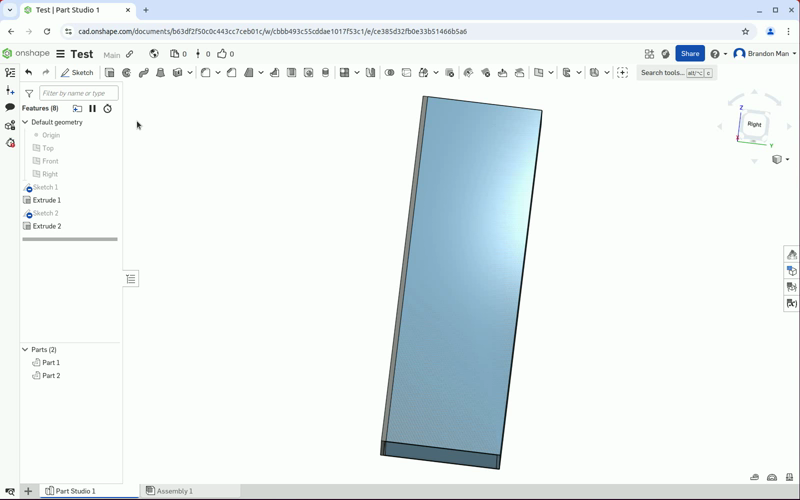
key(right, 3)
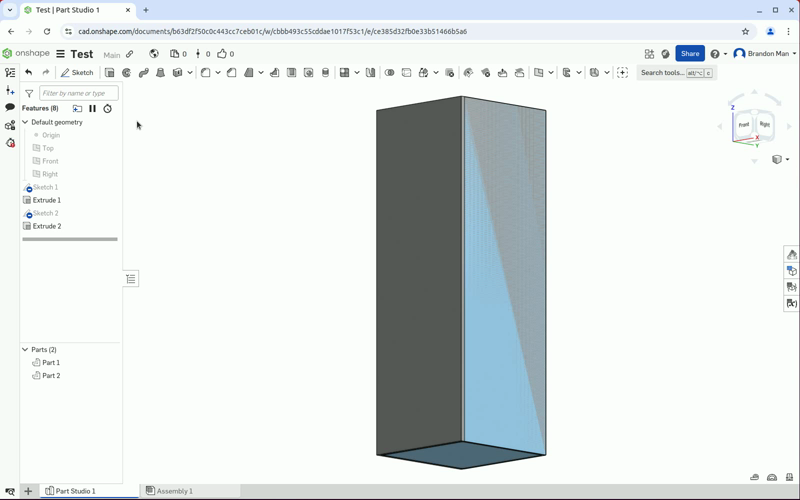
key(down, 3)
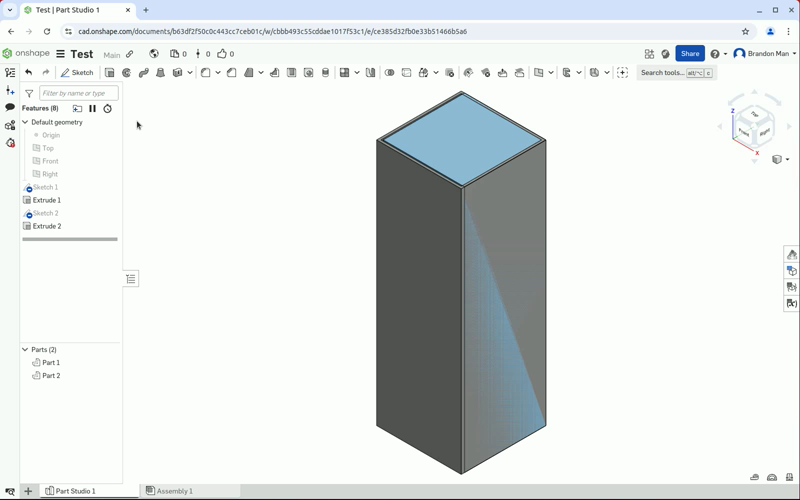
mouse_move(73, 189)
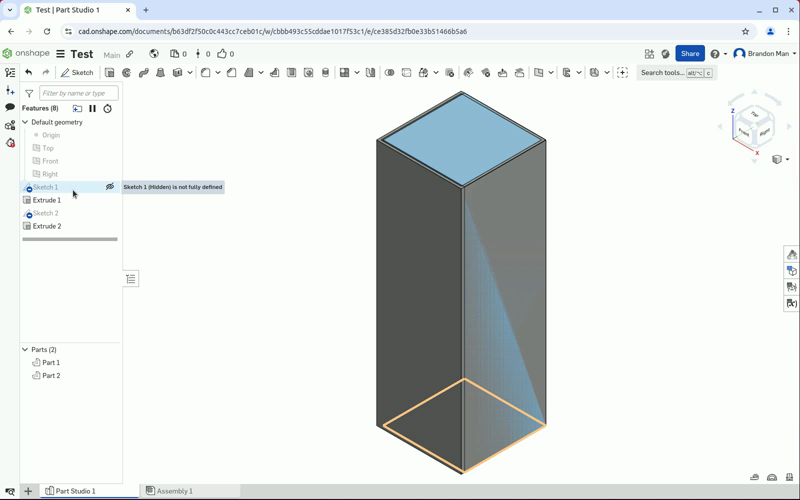
click(73, 189)